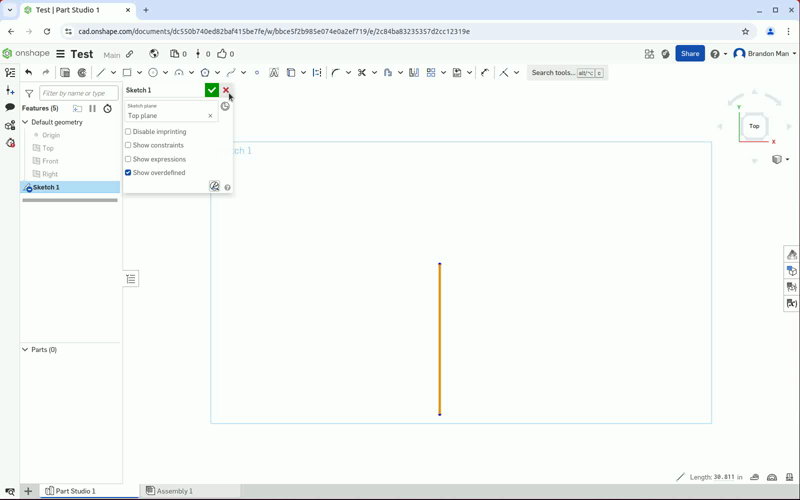
key(shift+h)
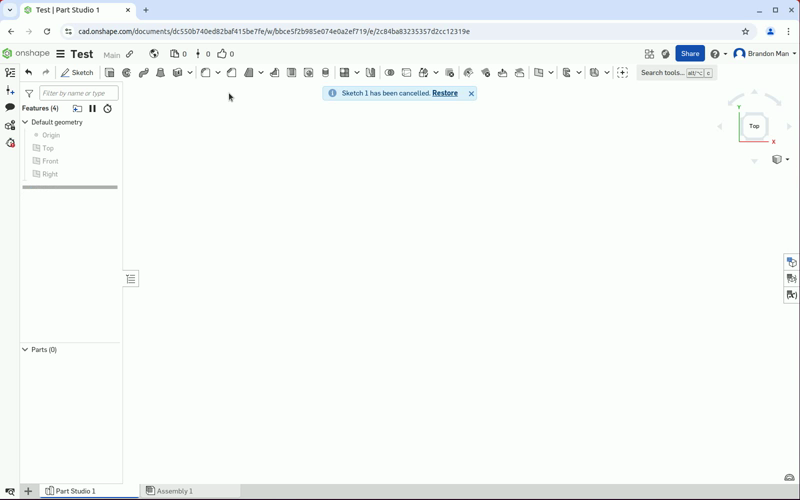
mouse_move(73, 352)
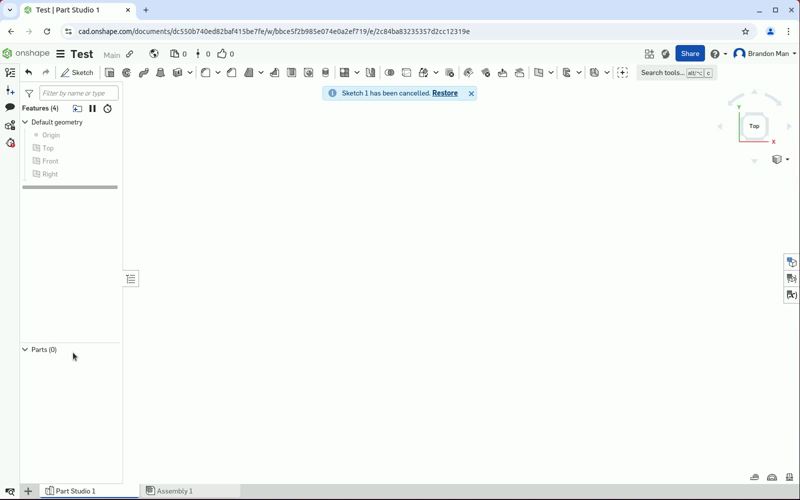
key(y)
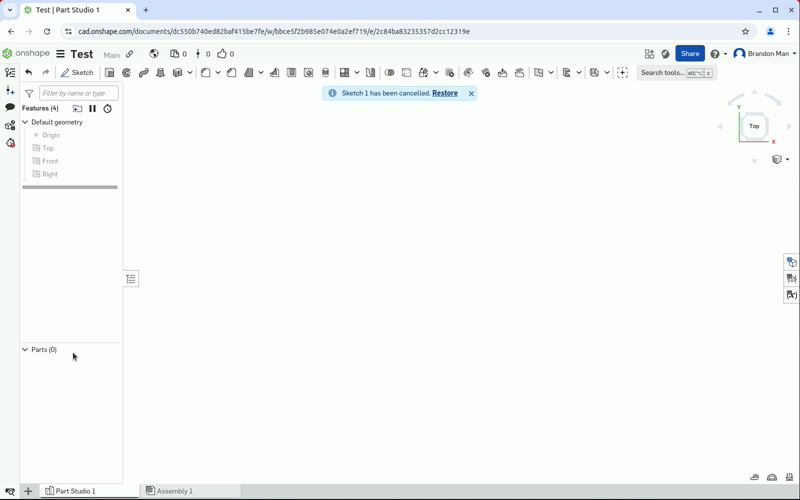
key(shift+p)
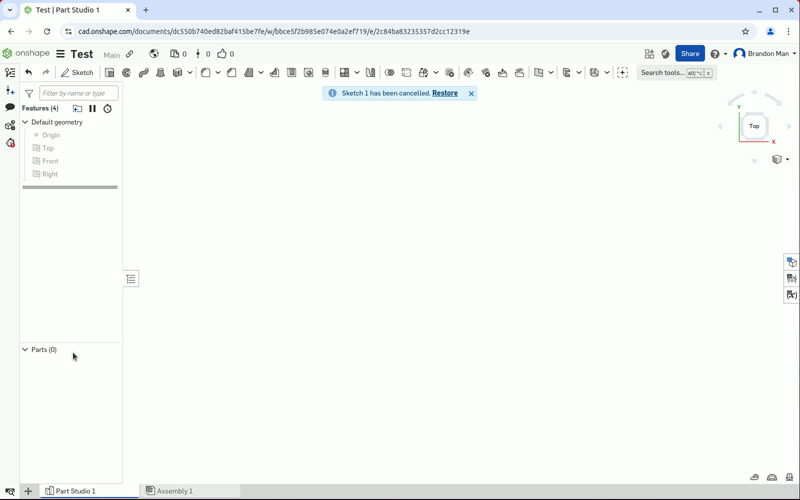
key(space)
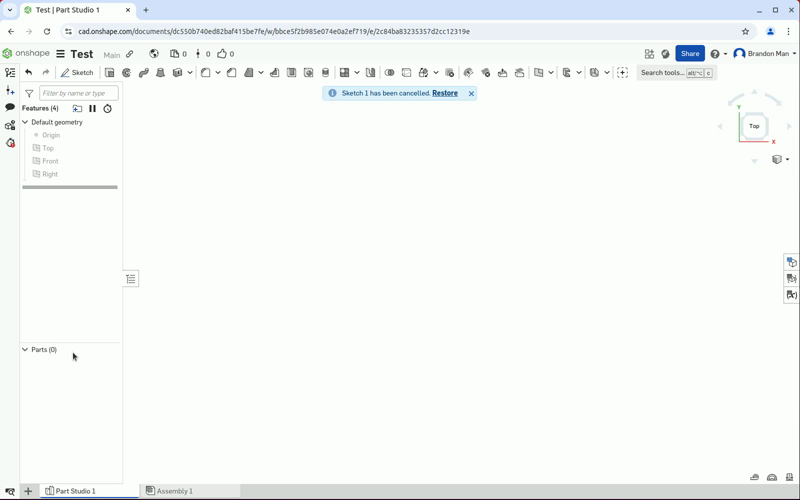
key_down(shift)
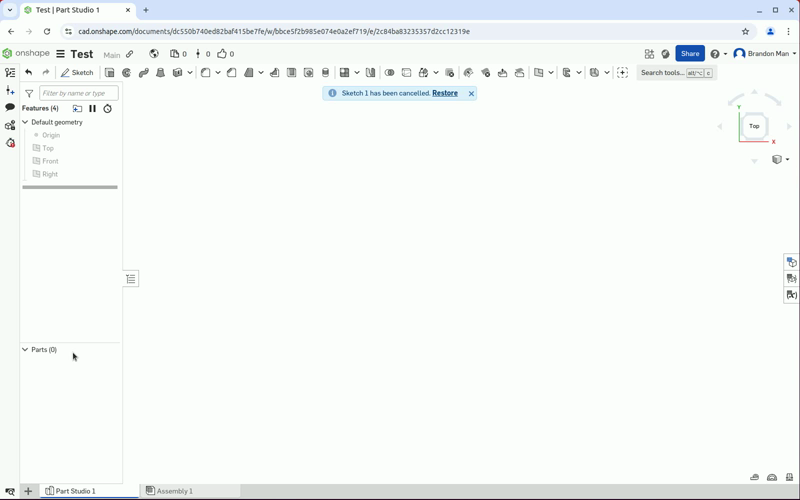
key(up)
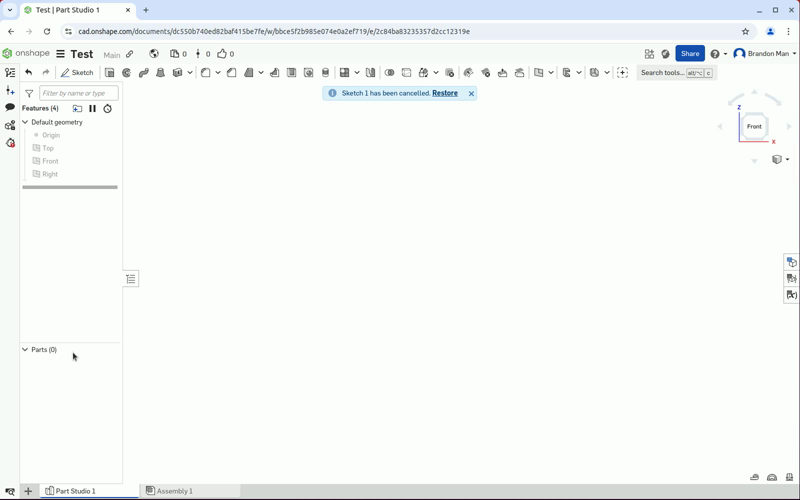
key_up(shift)
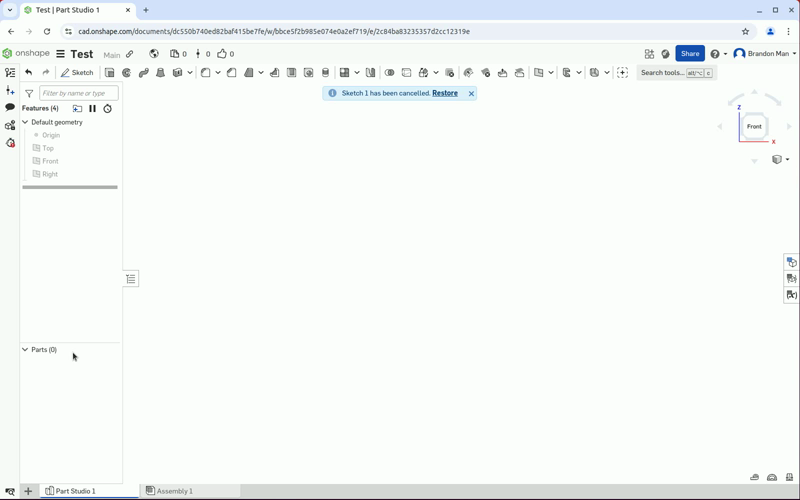
key(space)
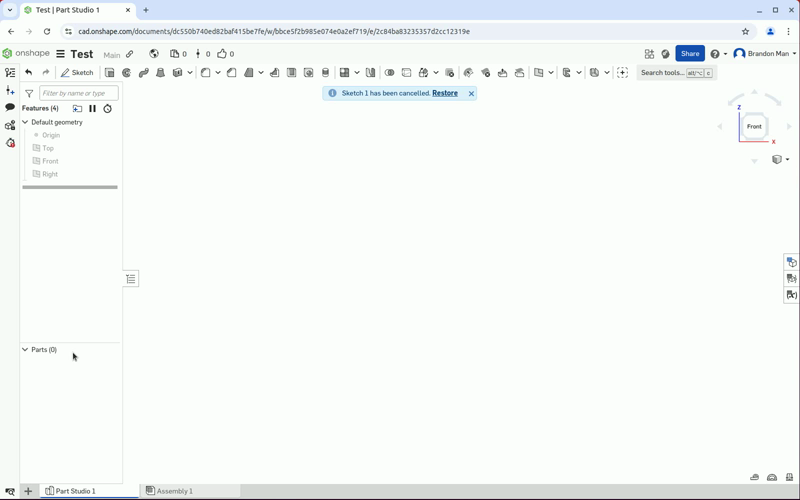
key_down(shift)
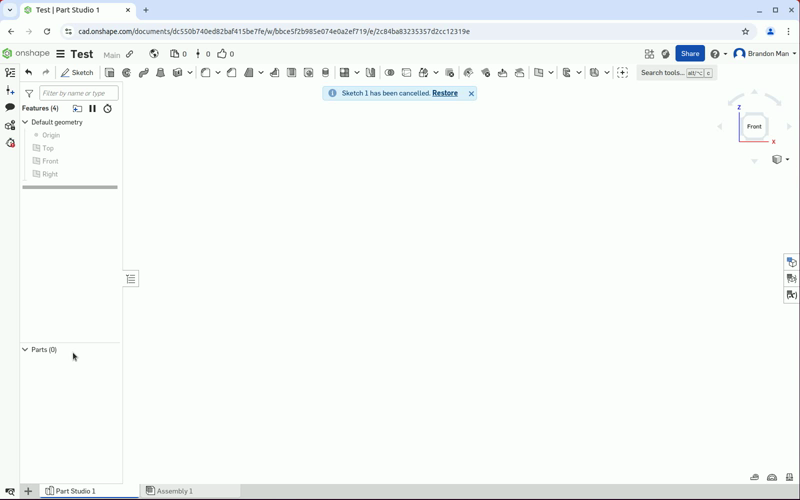
key(left)
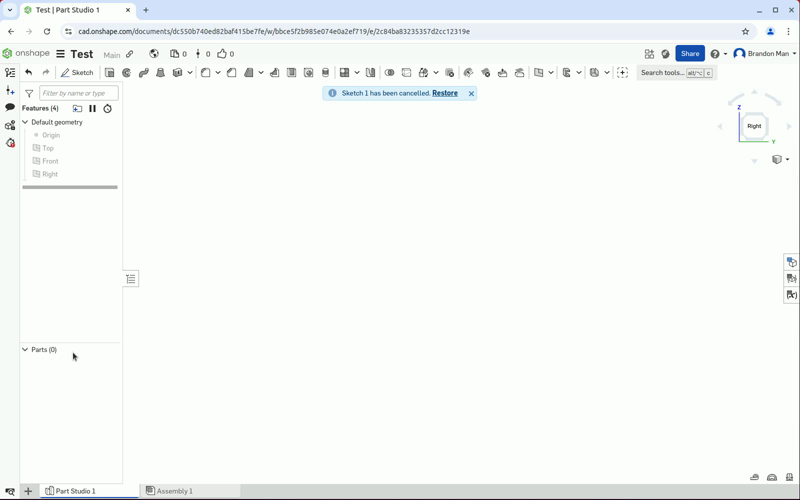
key_up(shift)
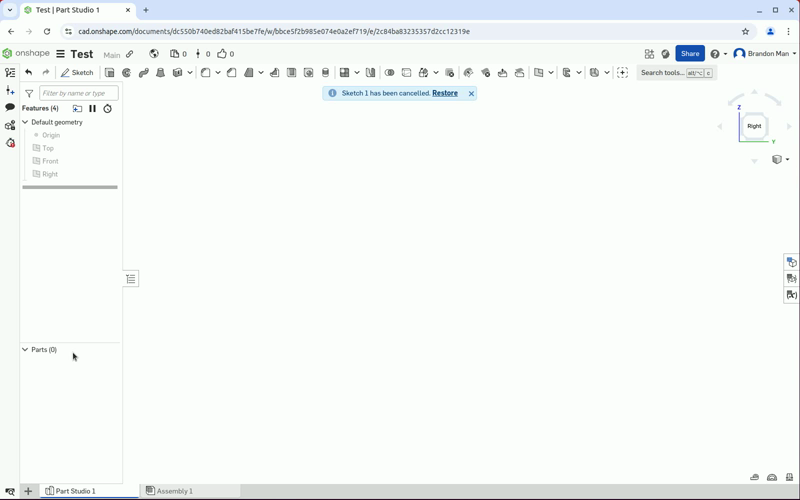
mouse_move(73, 352)
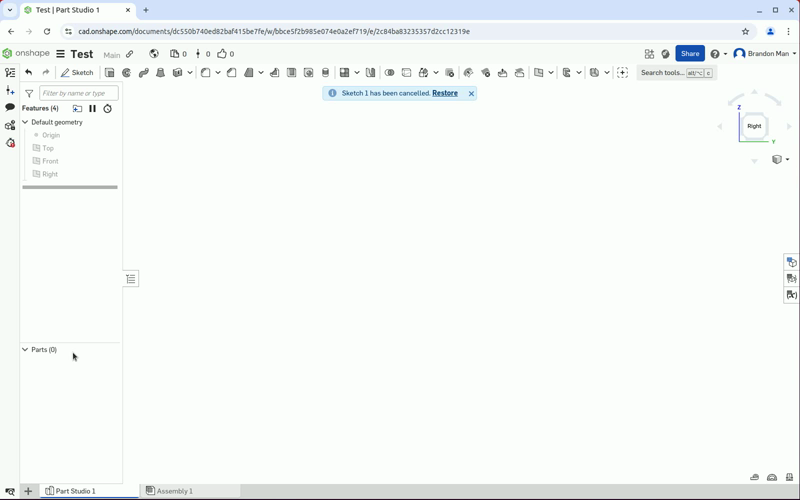
key(shift+y)
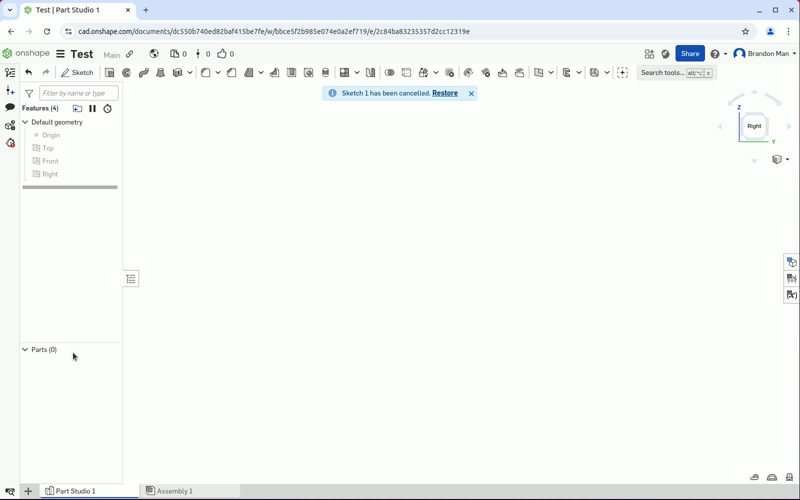
key(shift+s)
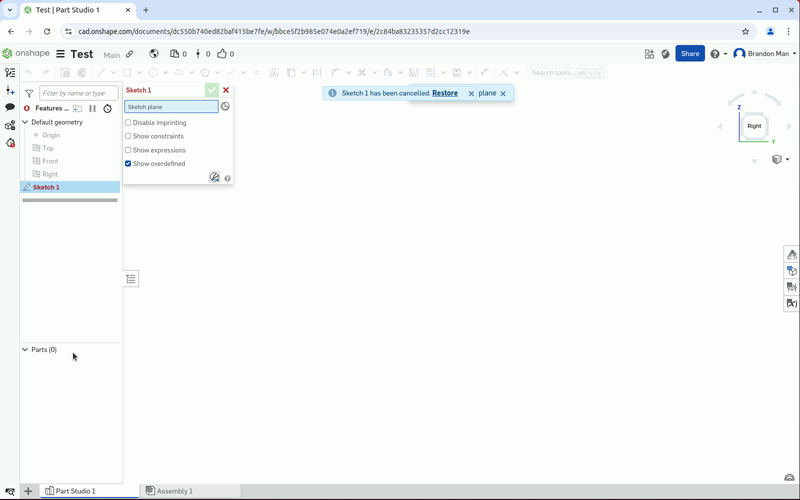
mouse_move(73, 176)
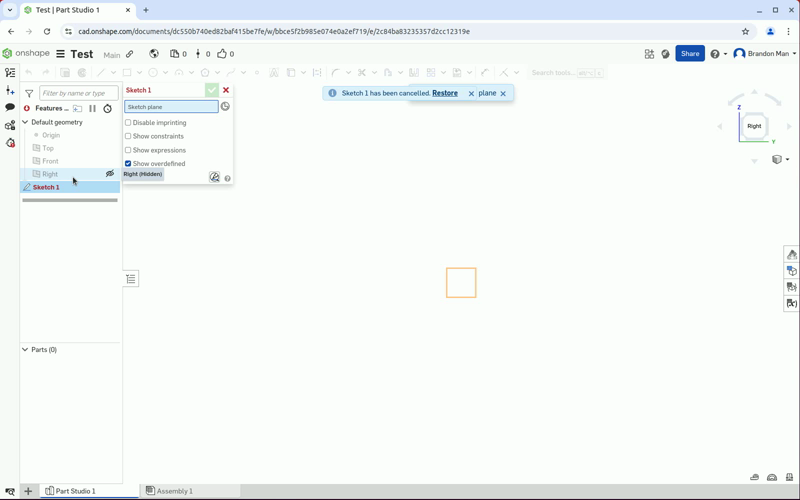
click(73, 176)
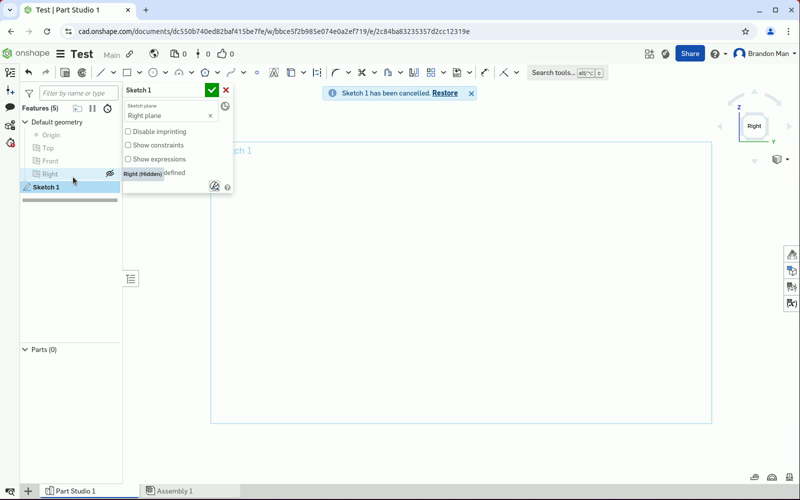
mouse_move(73, 352)
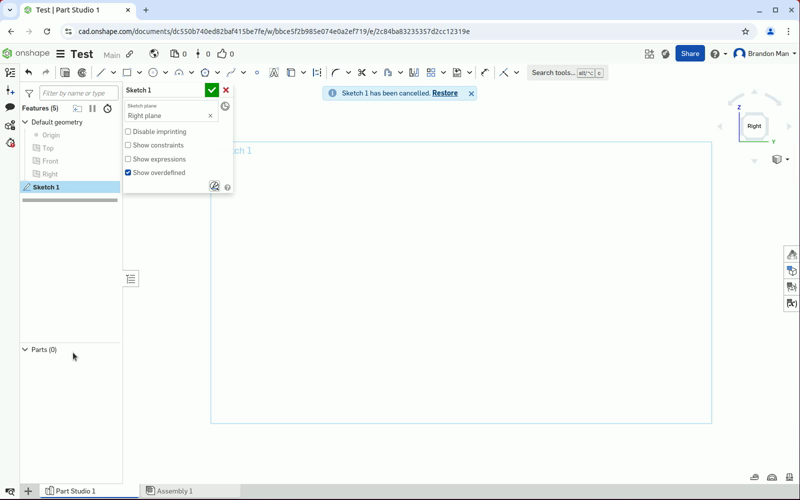
key(y)
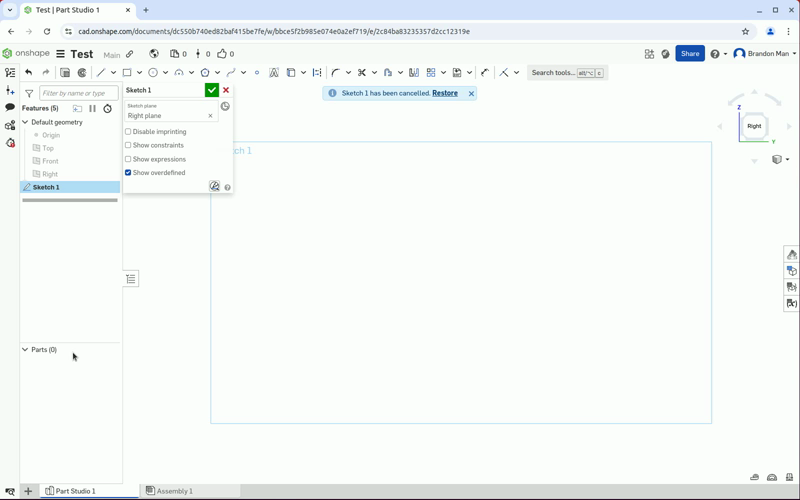
key(l)
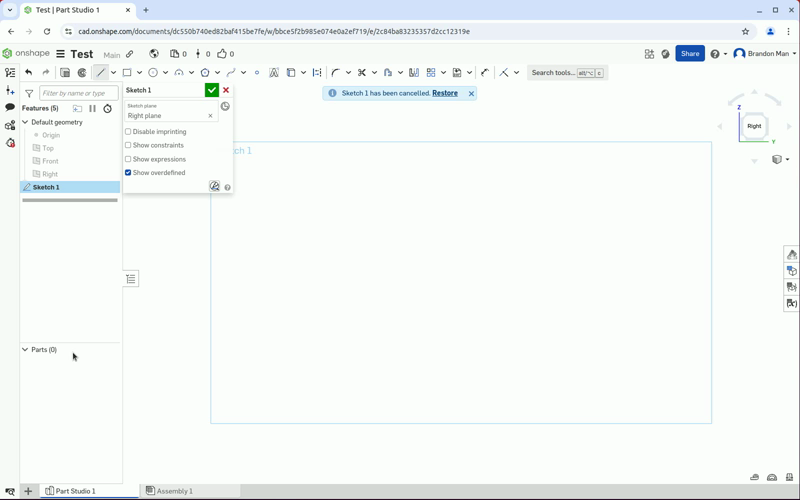
key_down(shift)
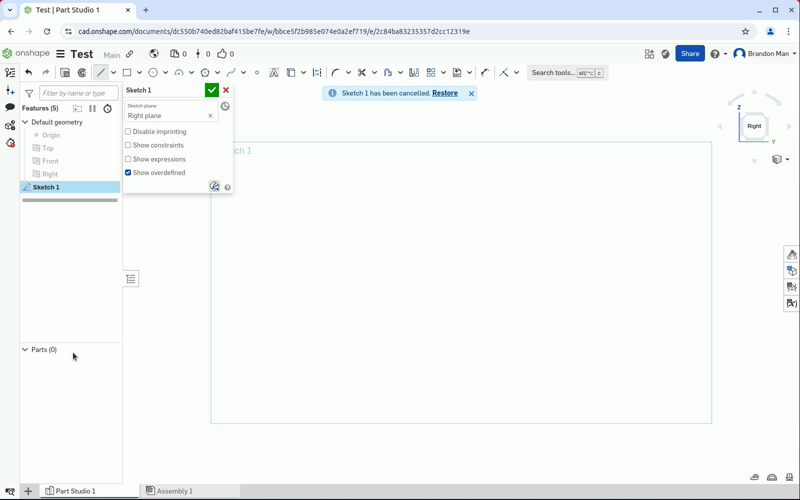
mouse_move(427, 321)
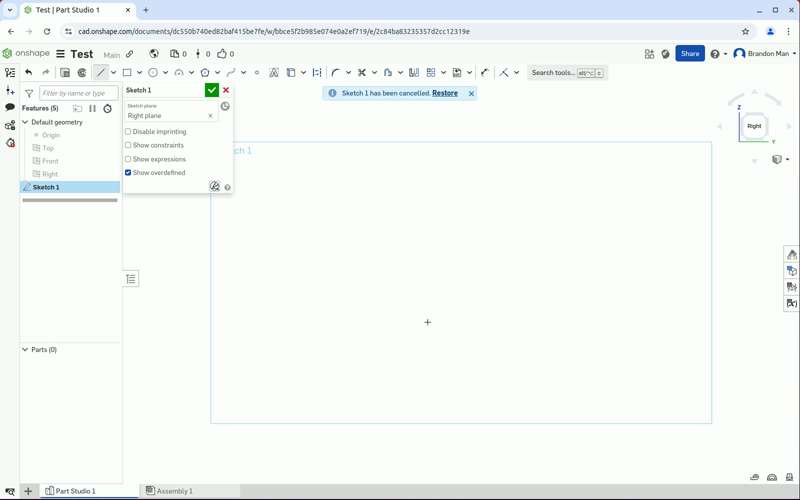
click(427, 321)
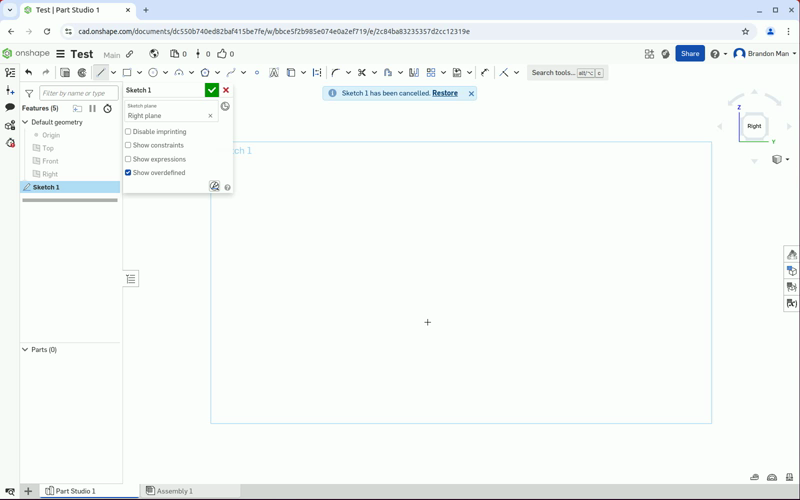
key_up(shift)
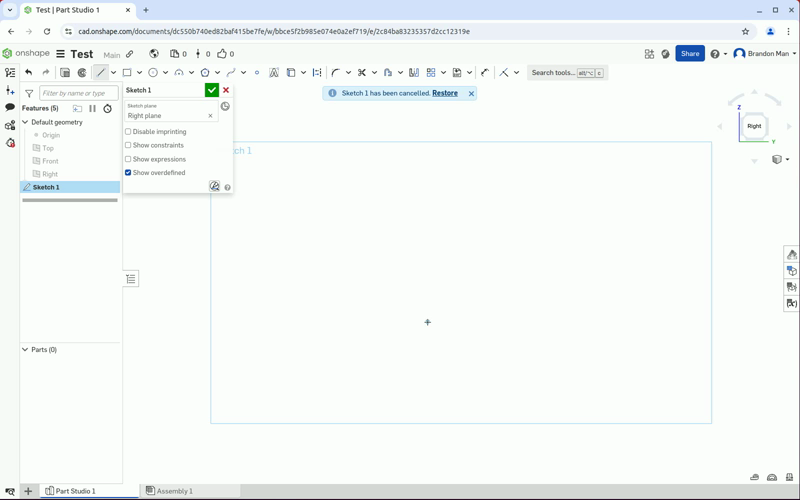
key_down(shift)
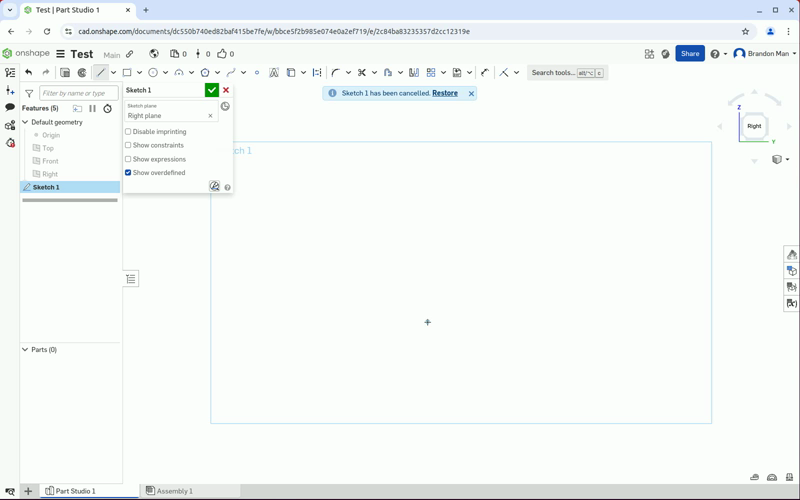
mouse_move(457, 321)
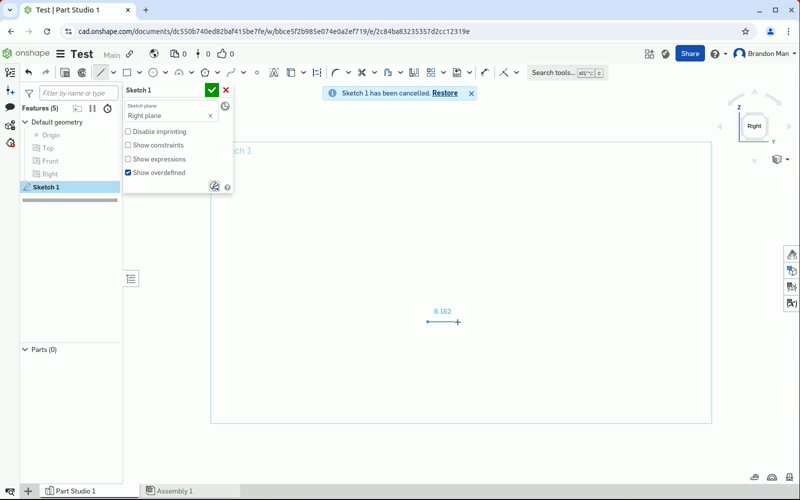
mouse_move(465, 321)
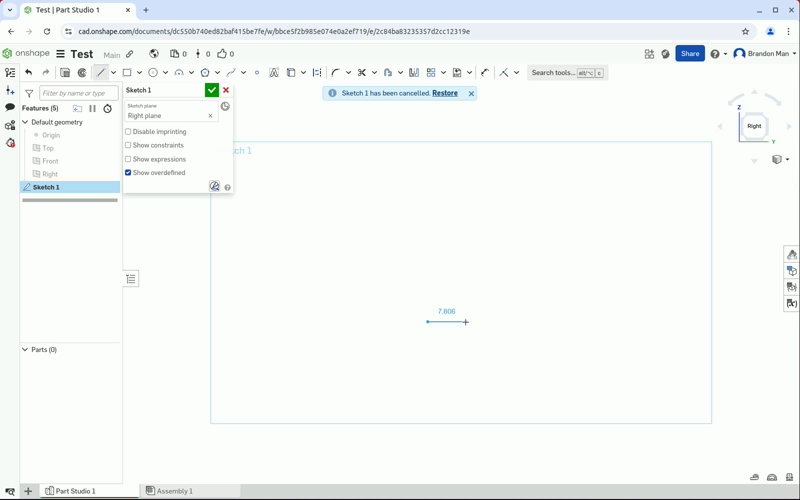
click(465, 321)
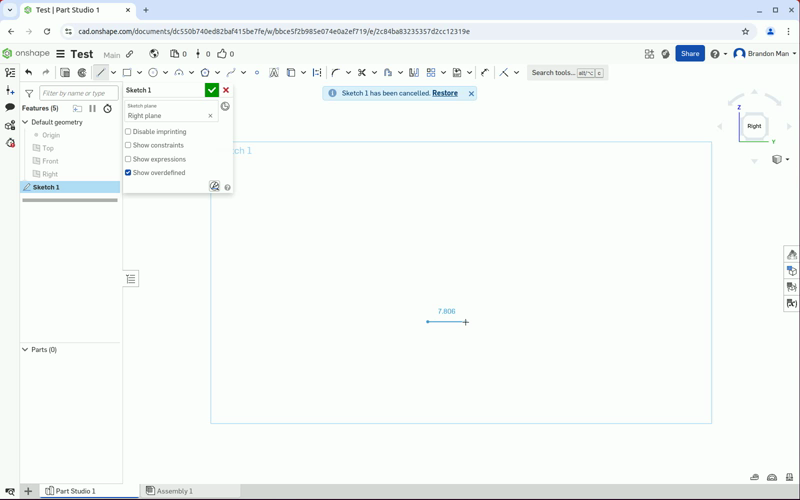
key_up(shift)
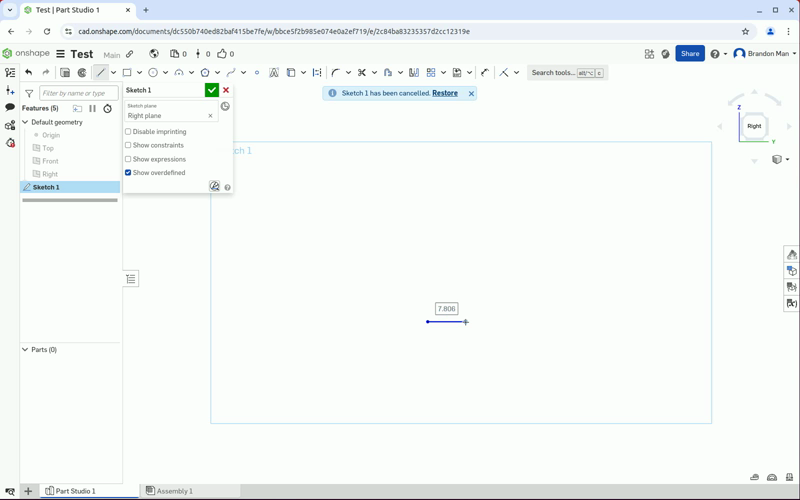
key_down(shift)
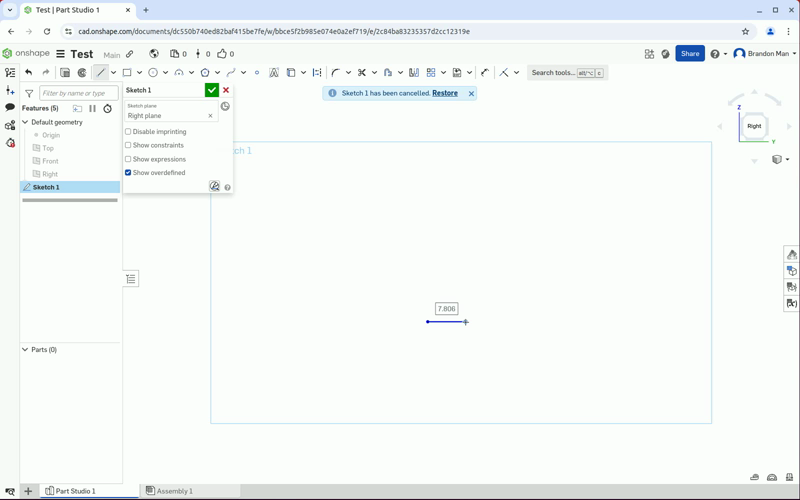
mouse_move(465, 212)
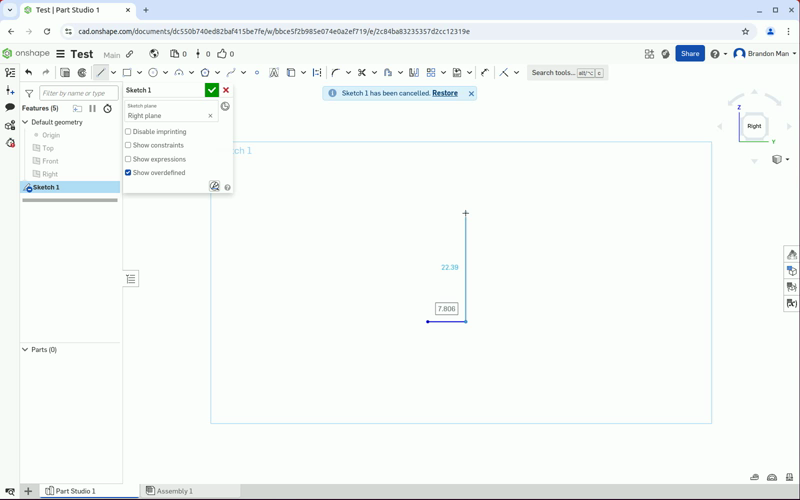
click(465, 212)
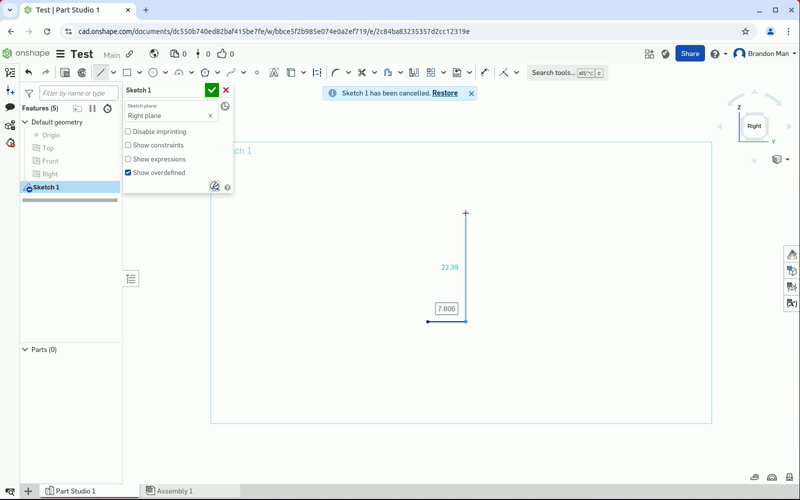
key_up(shift)
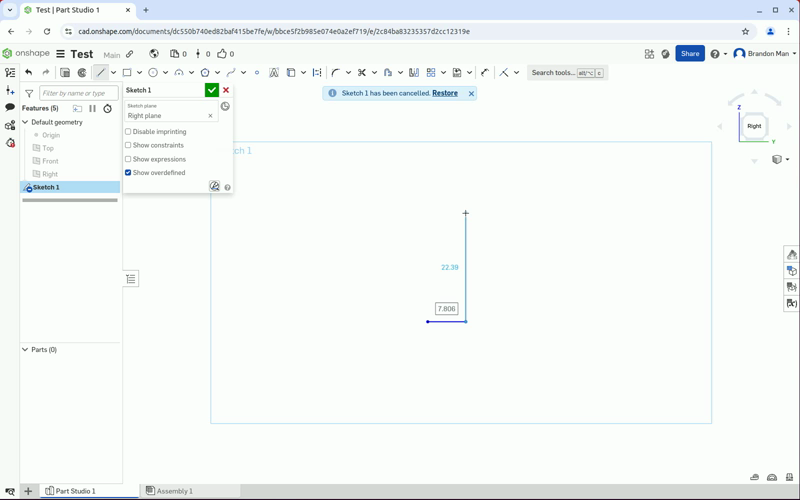
key_down(shift)
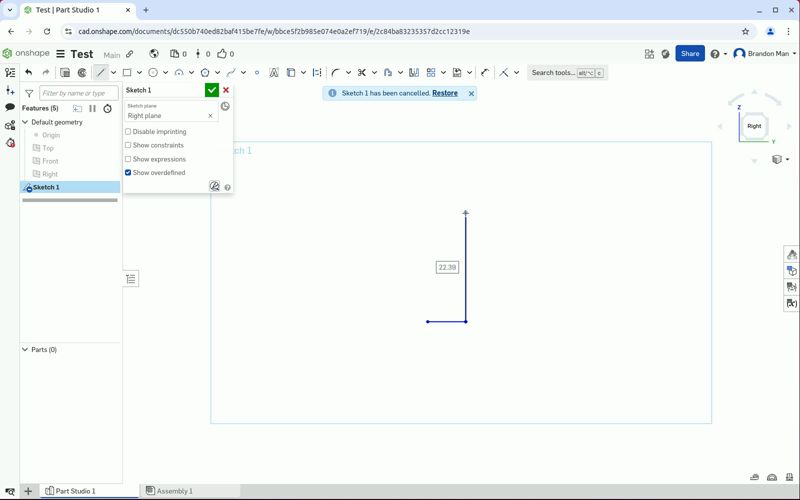
mouse_move(495, 212)
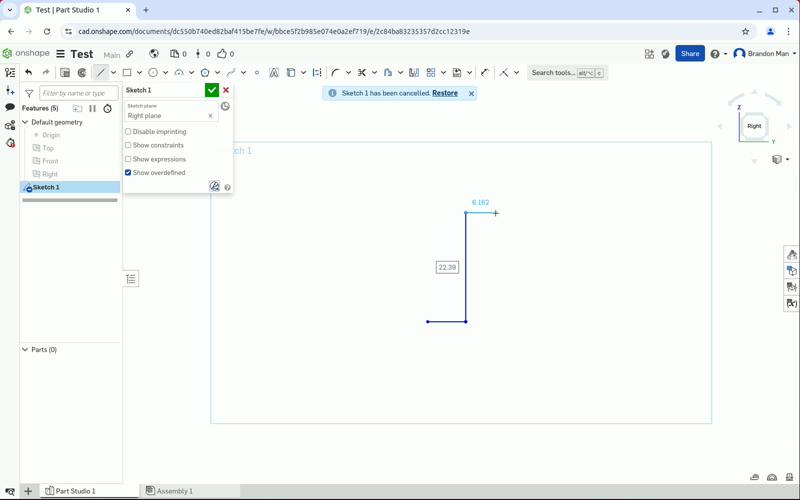
mouse_move(450, 212)
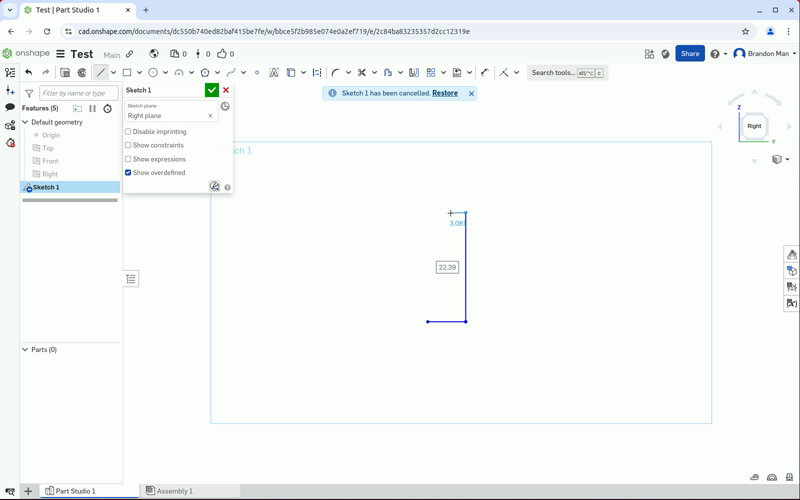
click(450, 212)
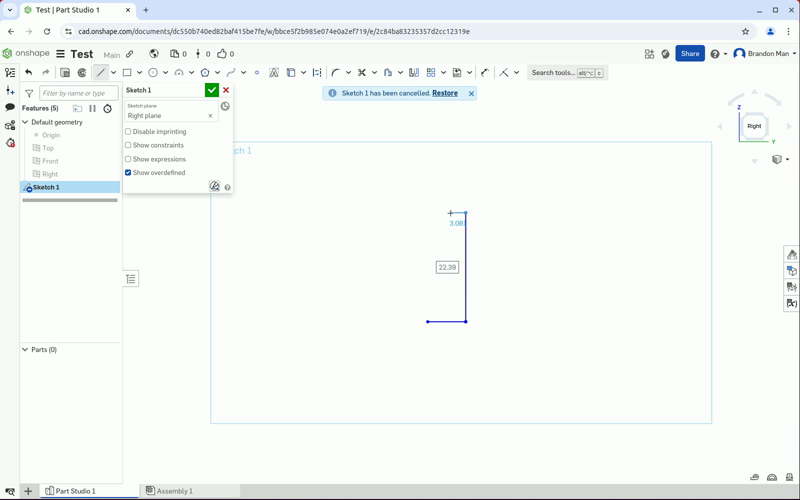
key_up(shift)
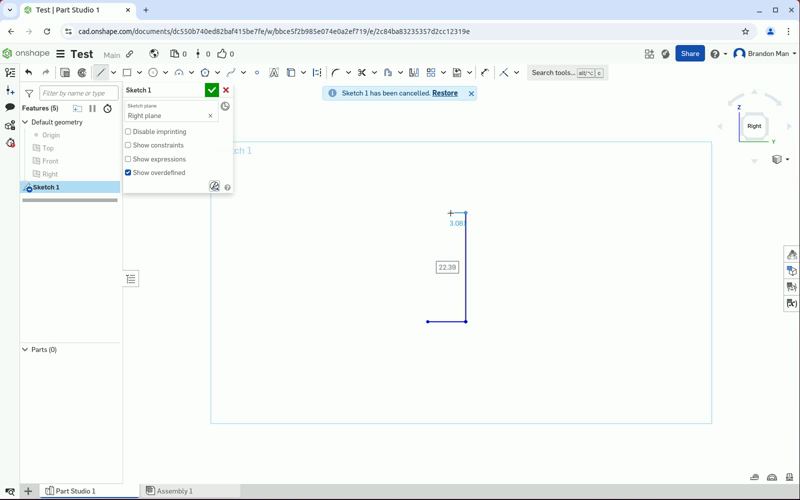
key_down(shift)
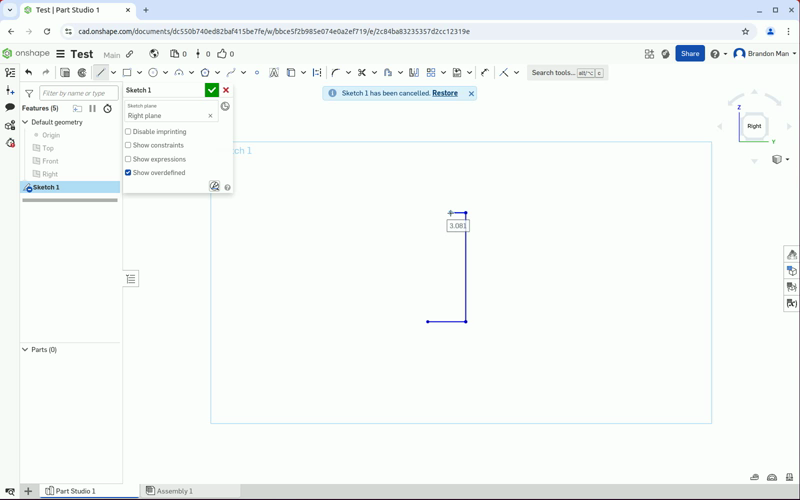
mouse_move(450, 303)
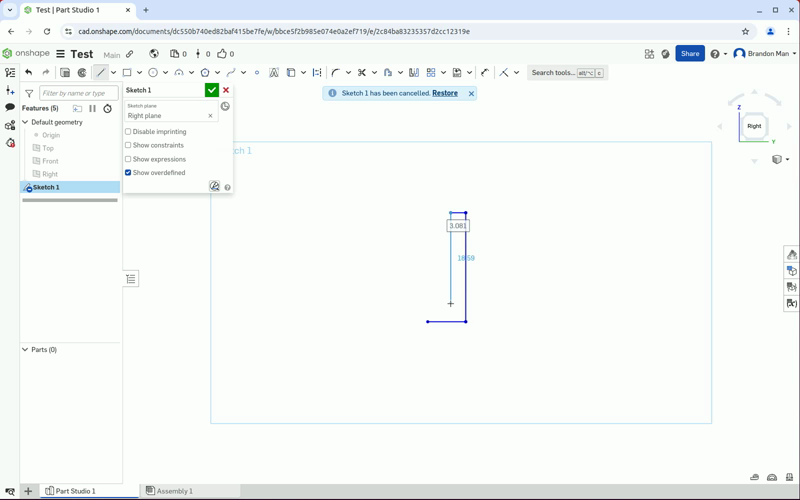
click(450, 303)
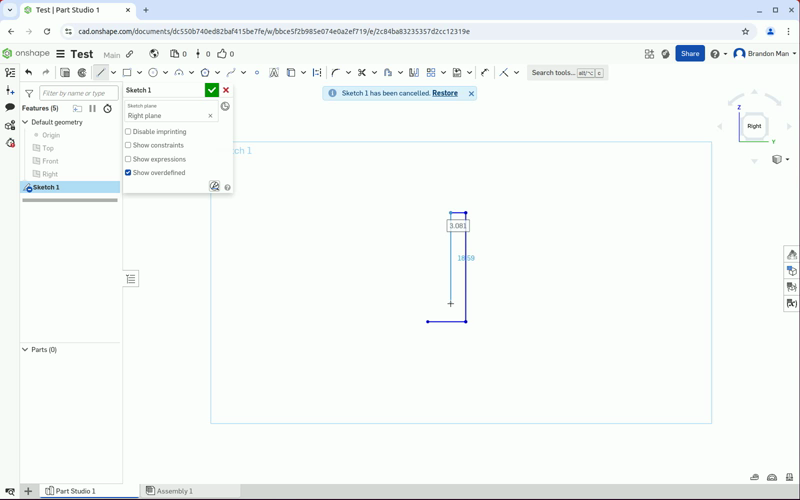
key_up(shift)
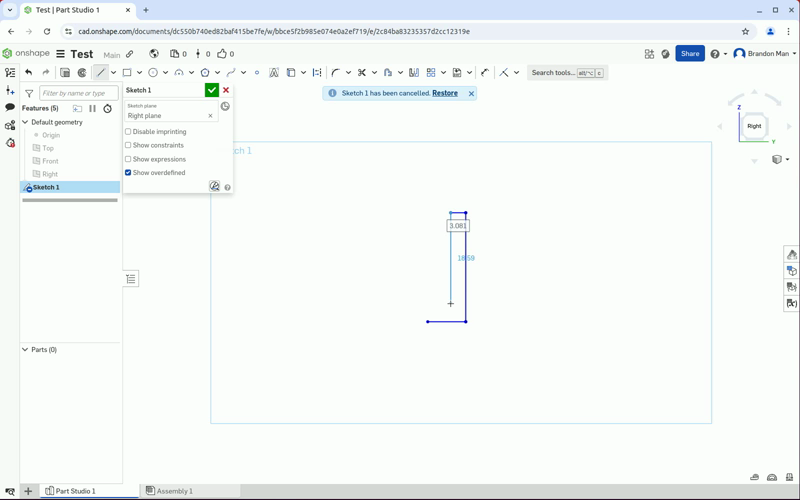
key_down(shift)
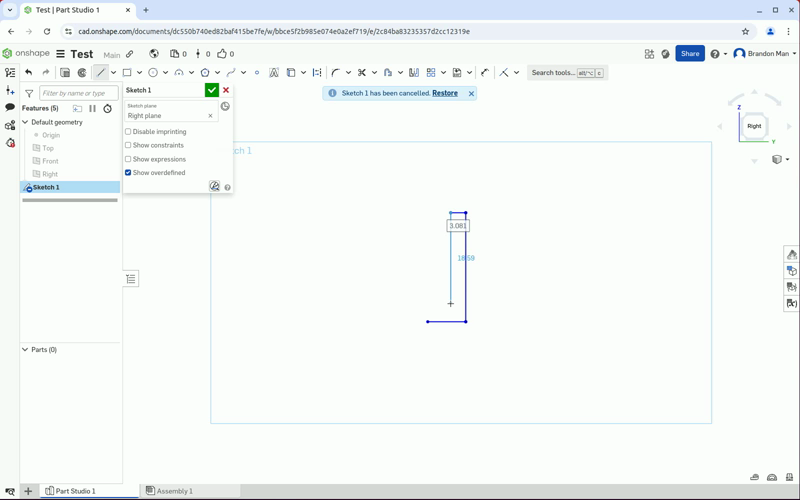
mouse_move(480, 303)
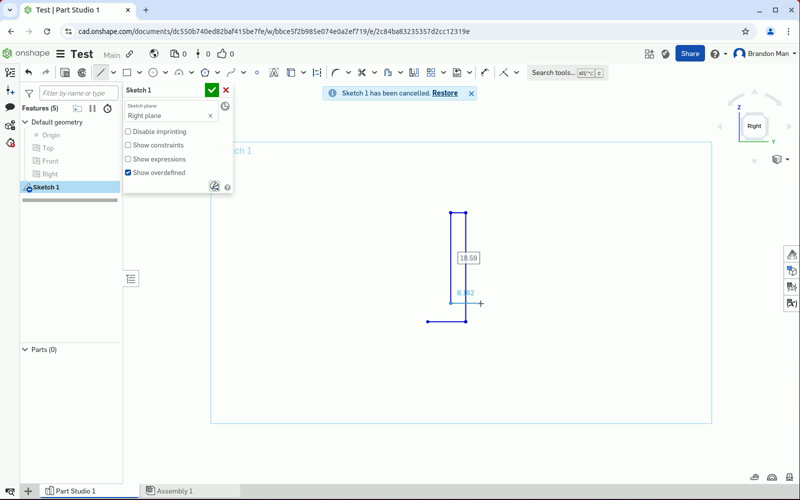
mouse_move(438, 303)
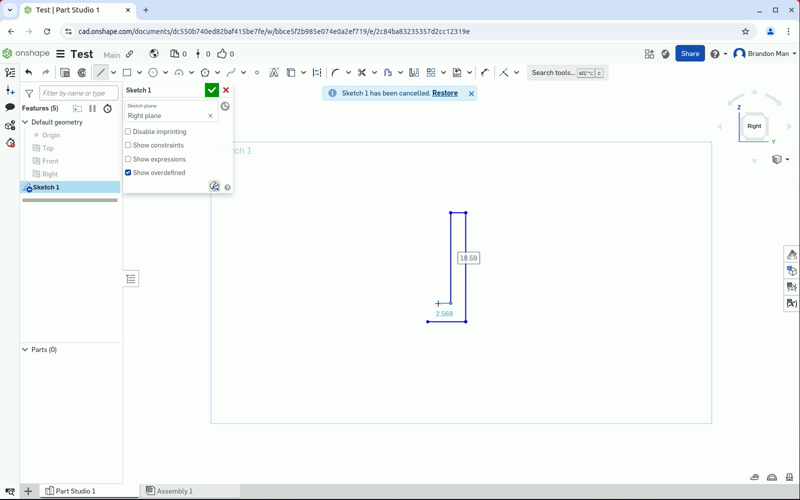
click(438, 303)
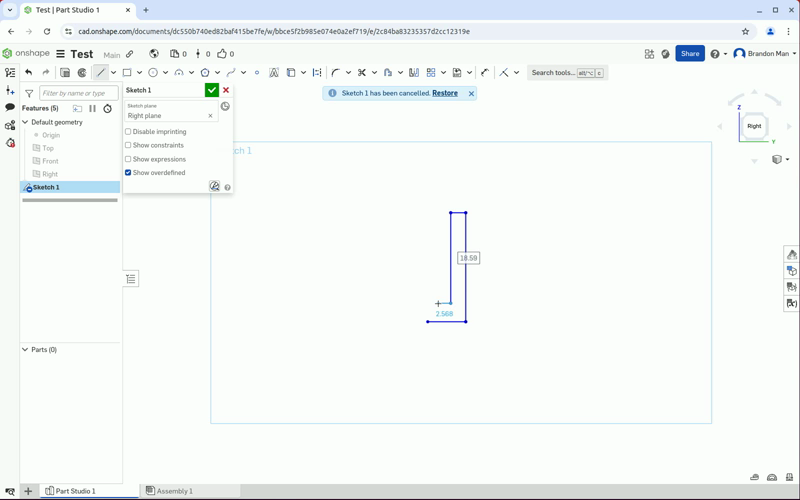
key_up(shift)
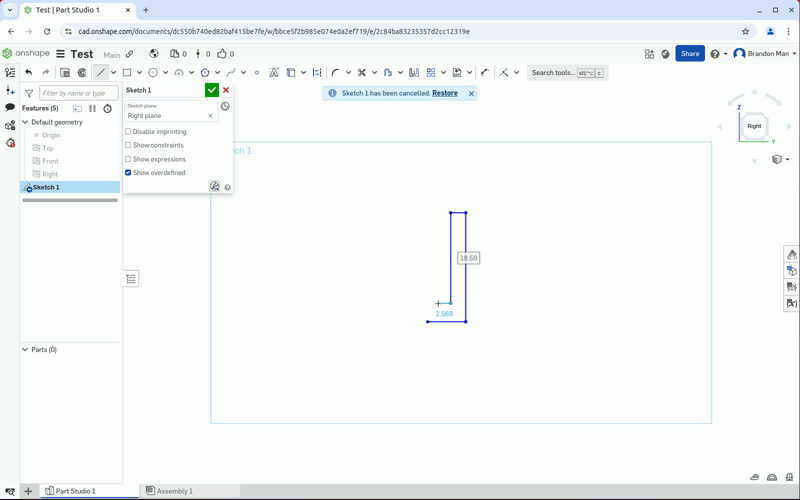
key_down(shift)
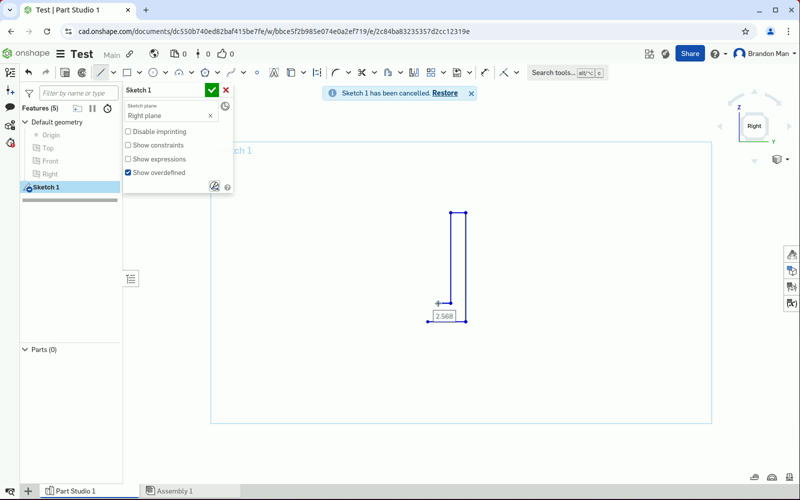
mouse_move(468, 303)
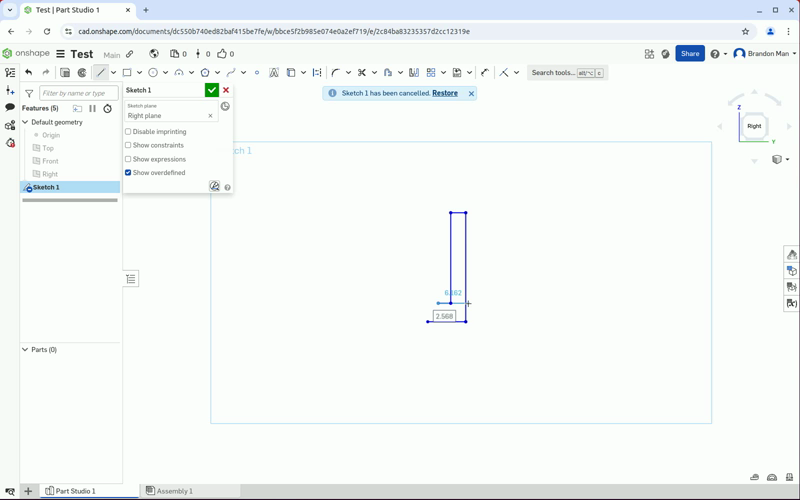
mouse_move(438, 291)
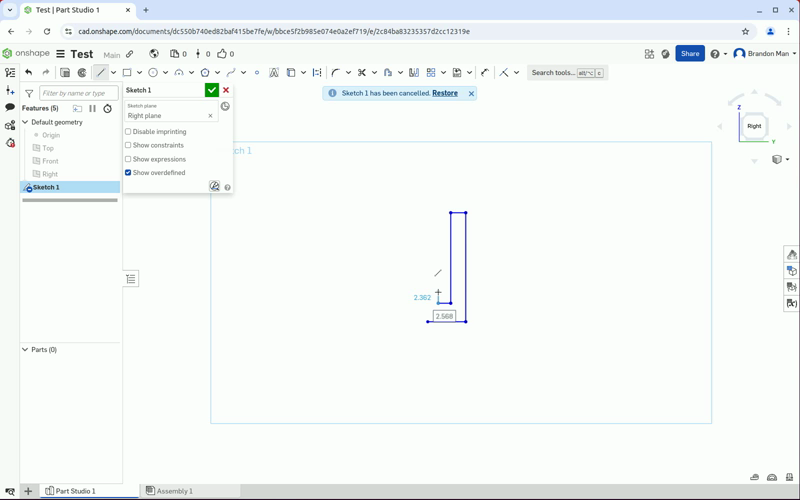
click(438, 291)
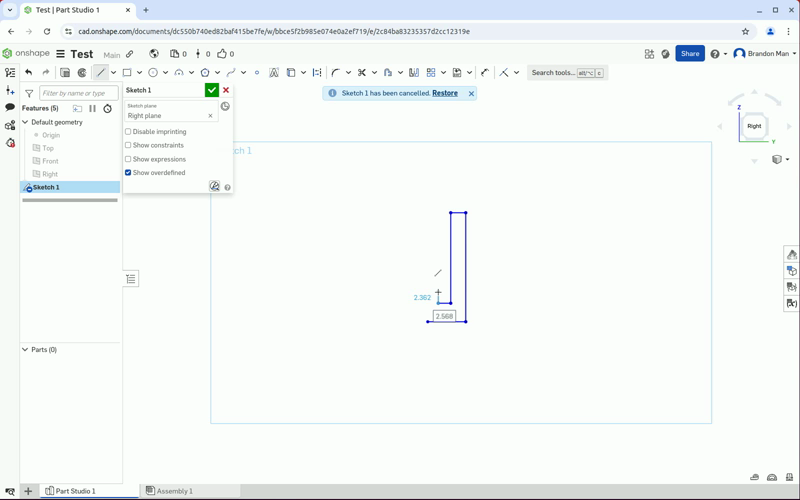
key_up(shift)
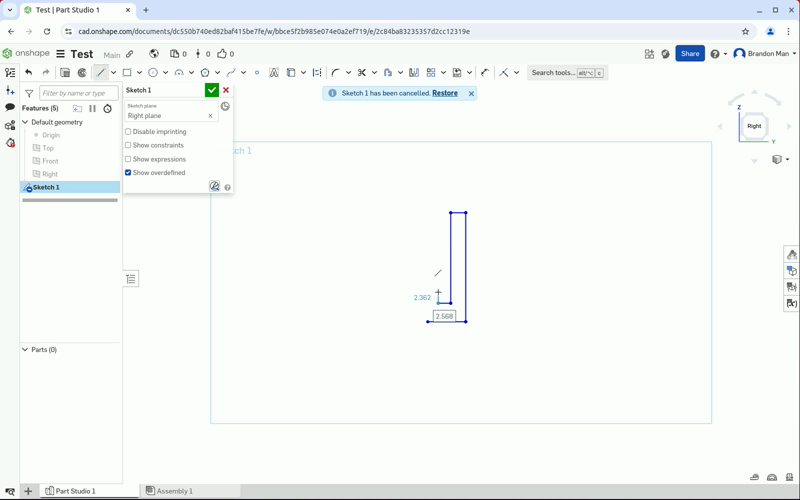
key_down(shift)
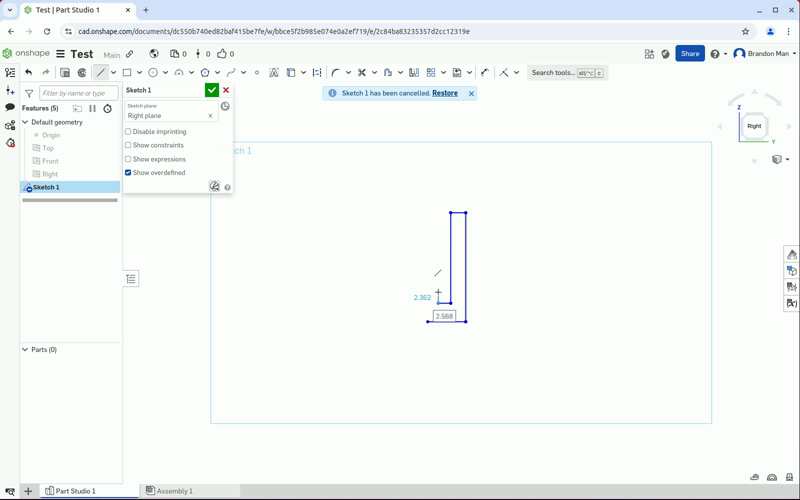
mouse_move(468, 291)
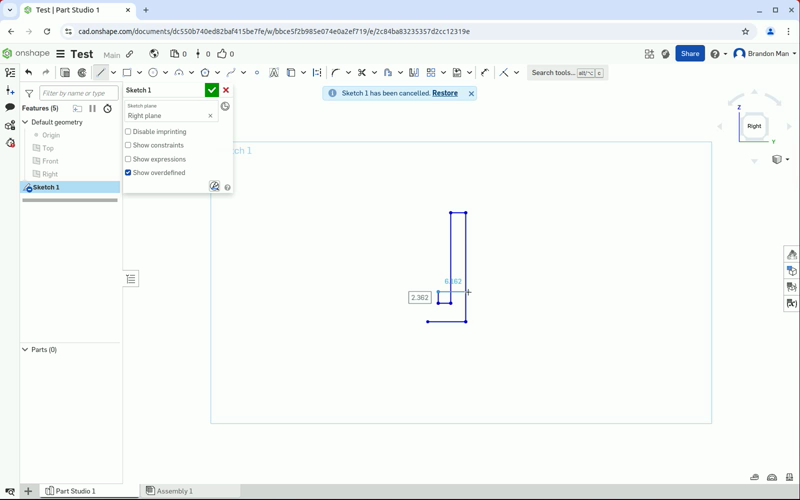
mouse_move(427, 291)
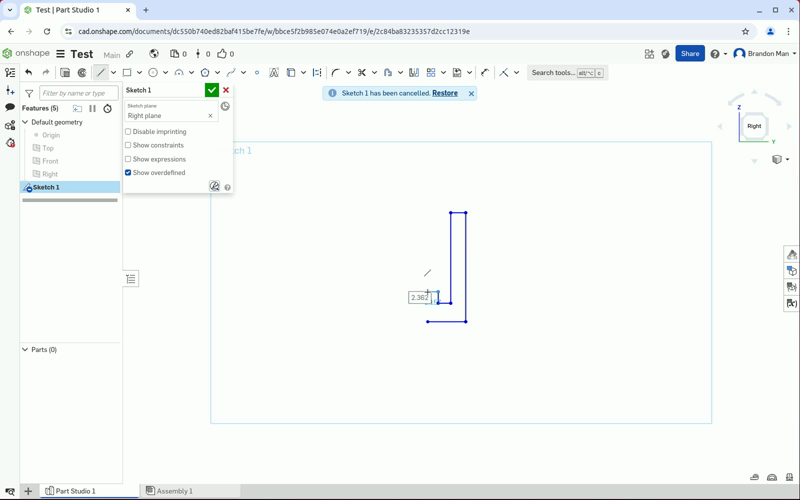
click(427, 291)
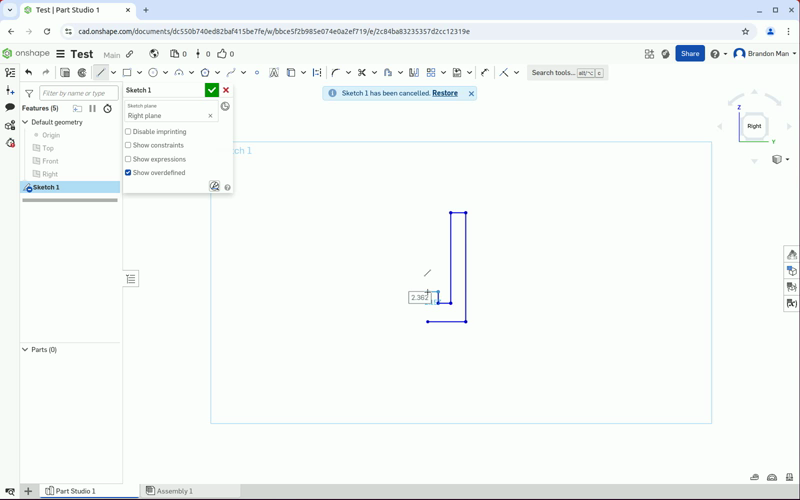
key_up(shift)
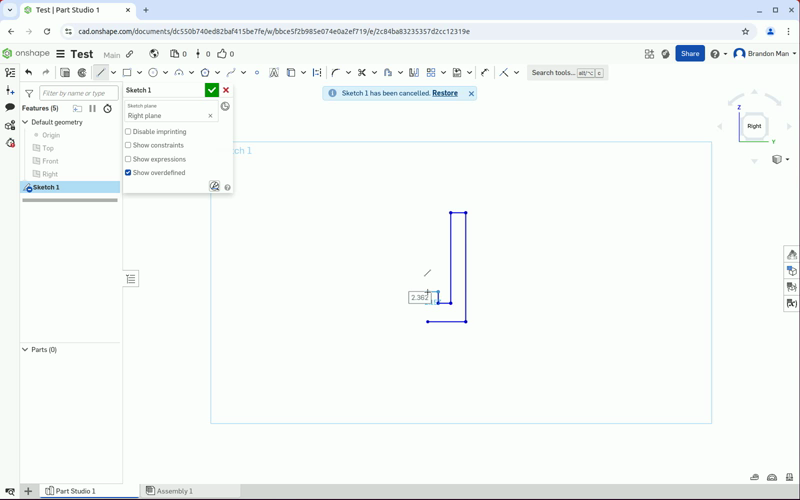
mouse_move(457, 291)
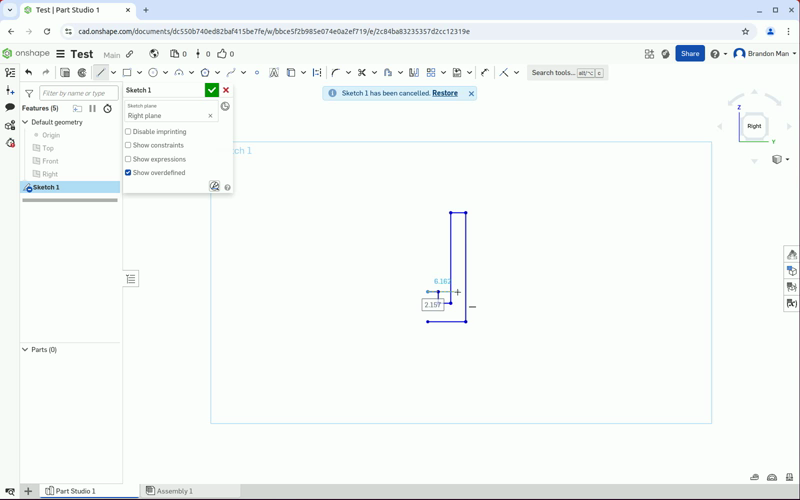
key_down(shift)
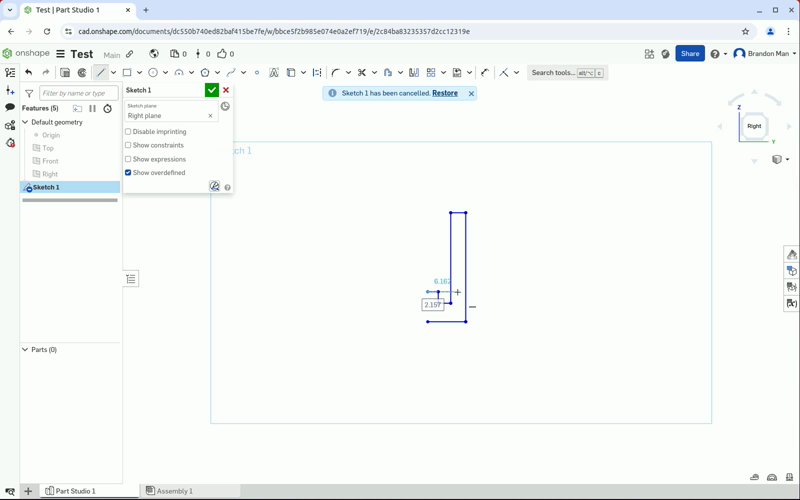
mouse_move(427, 321)
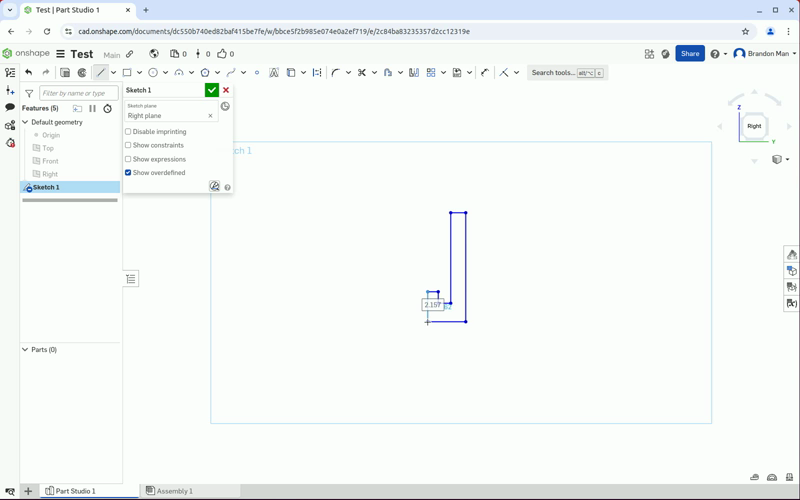
key_up(shift)
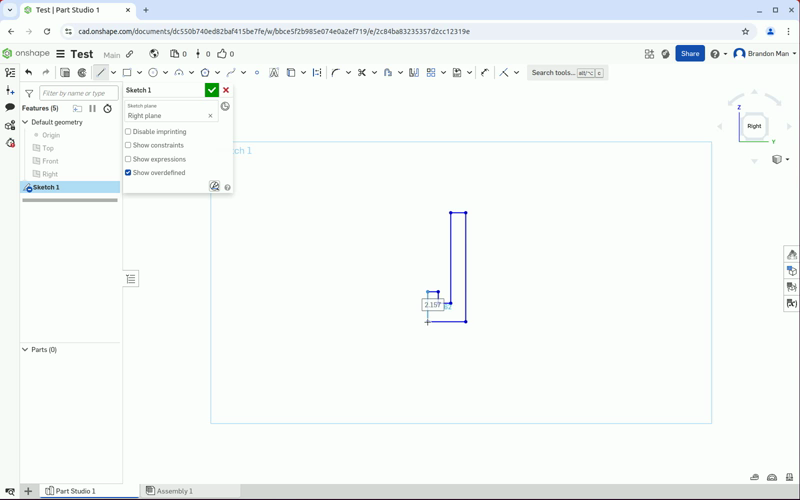
click(427, 321)
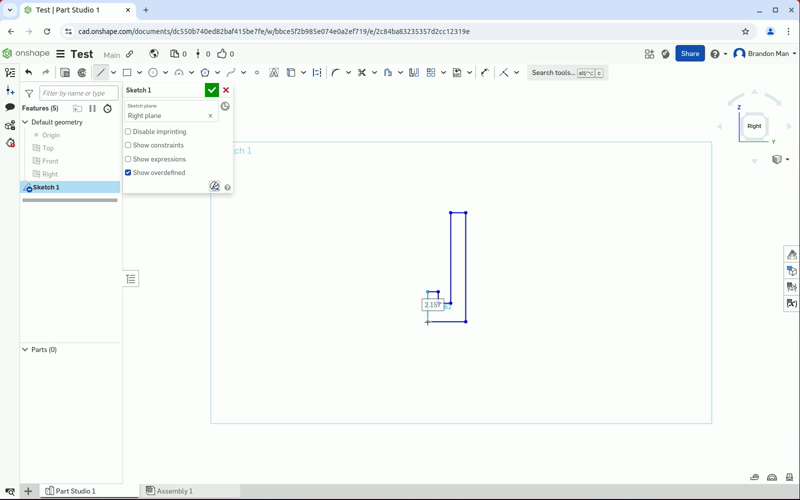
key(esc)
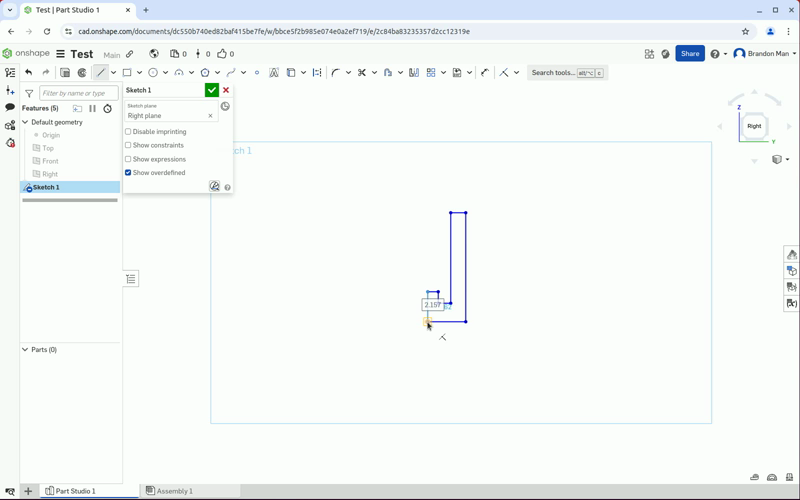
mouse_move(459, 239)
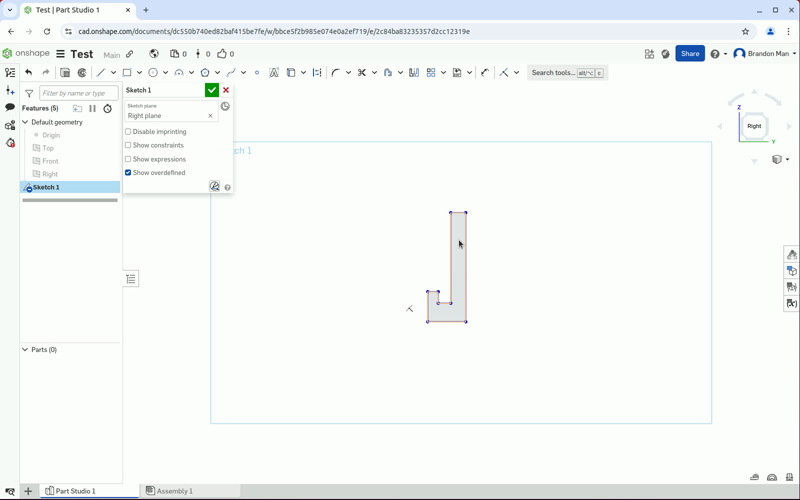
click(459, 239)
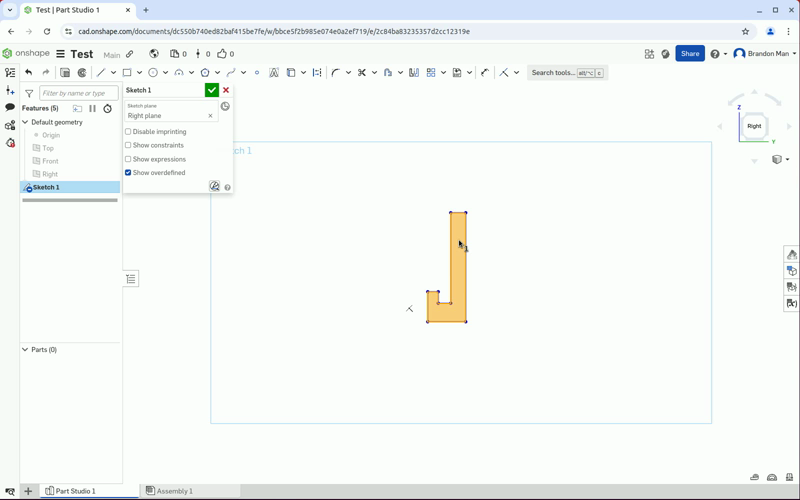
mouse_move(73, 352)
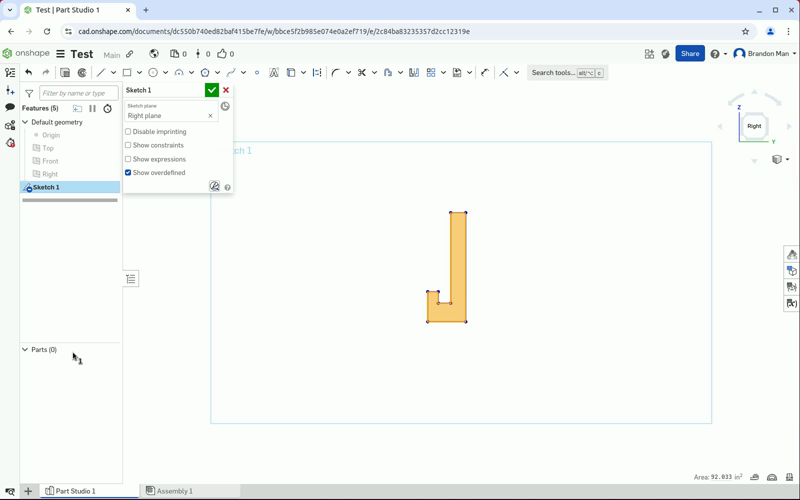
key(shift+y)
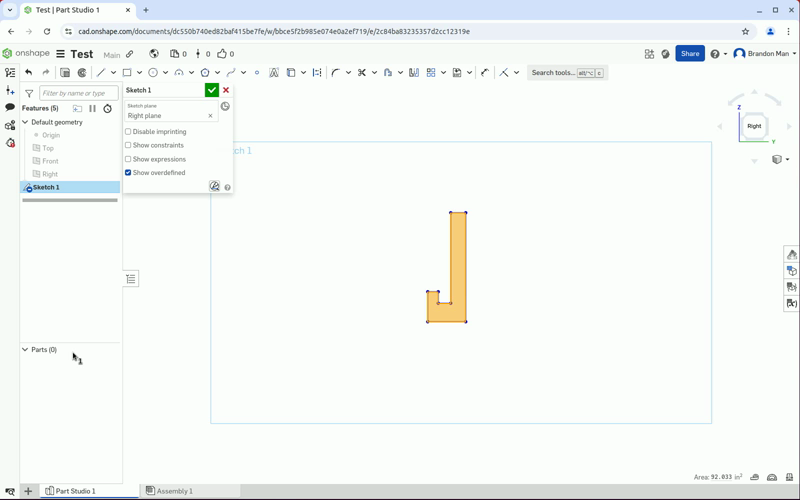
key(shift+e)
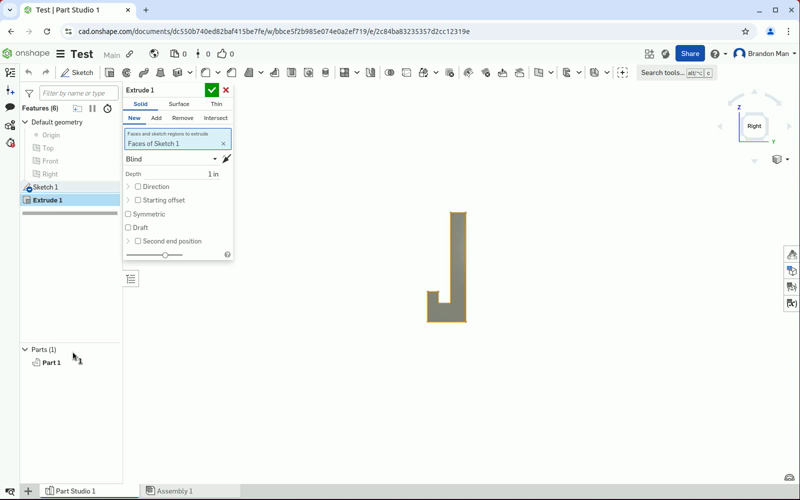
mouse_move(143, 106)
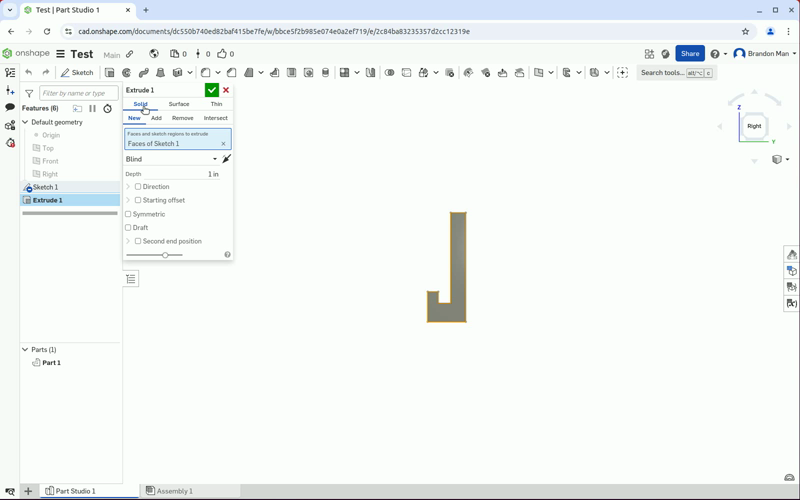
click(143, 106)
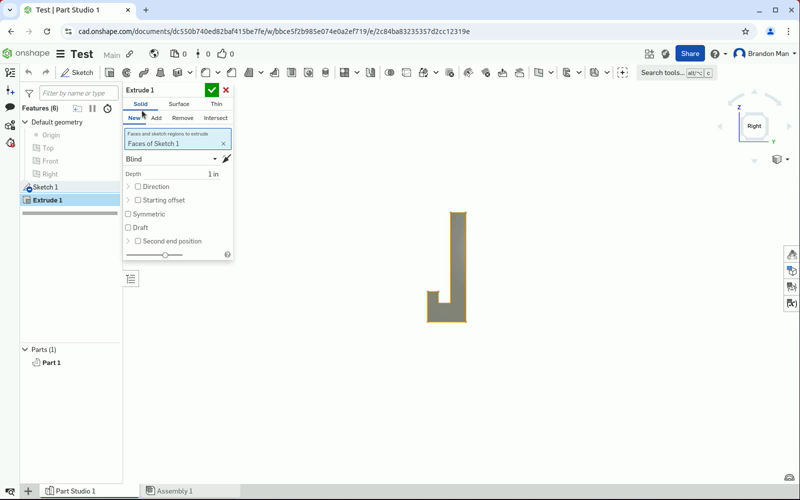
mouse_move(137, 120)
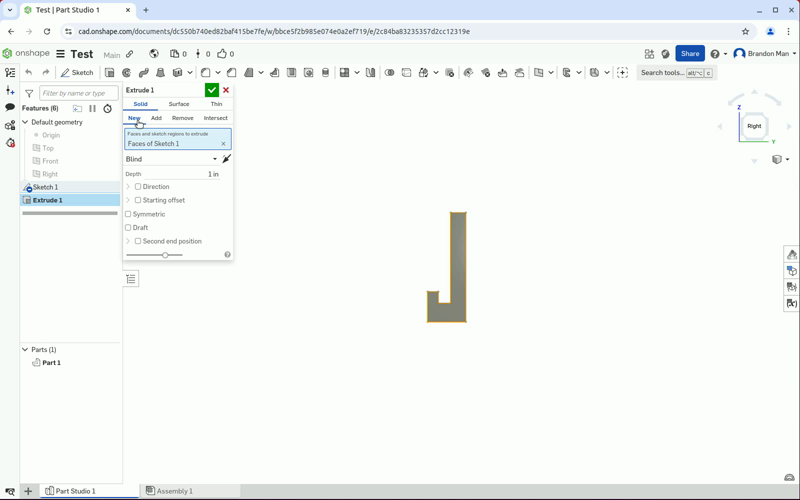
click(137, 120)
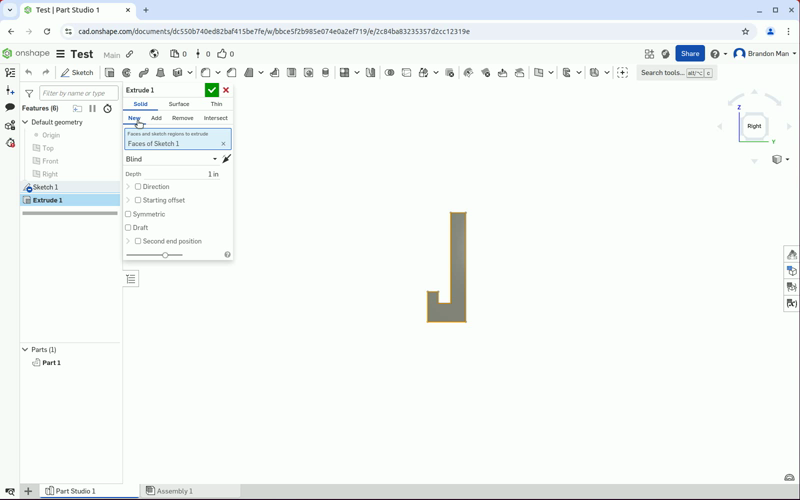
key(tab, 4)
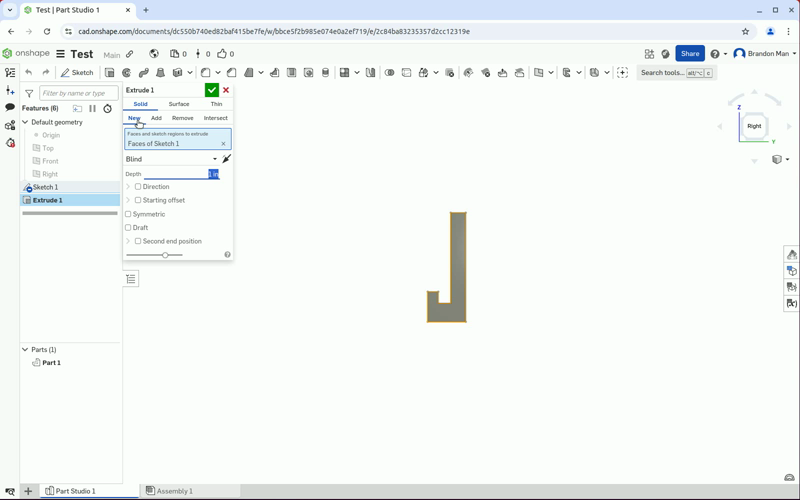
text(-12.517)
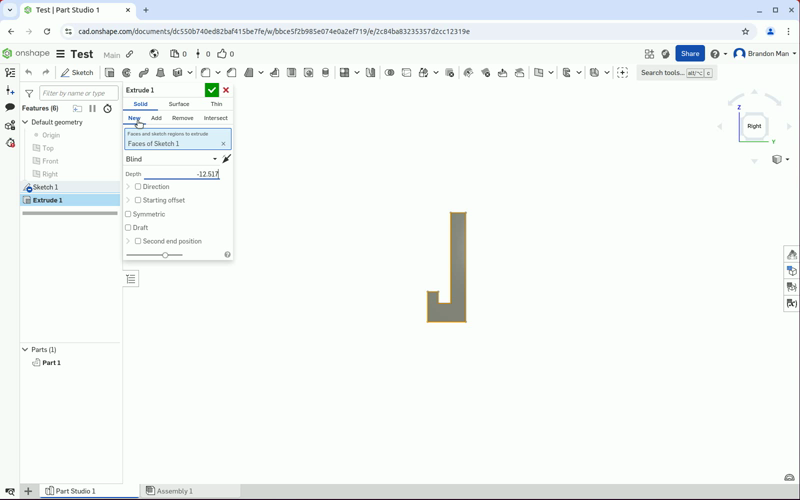
key(enter)
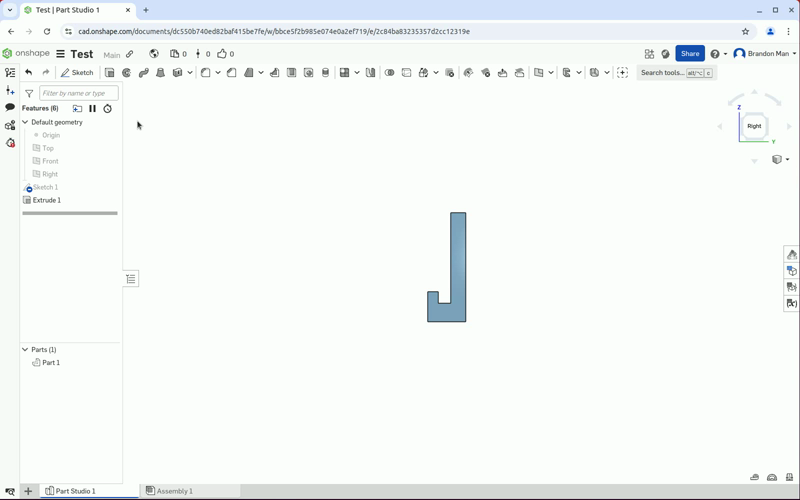
key(shift+h)
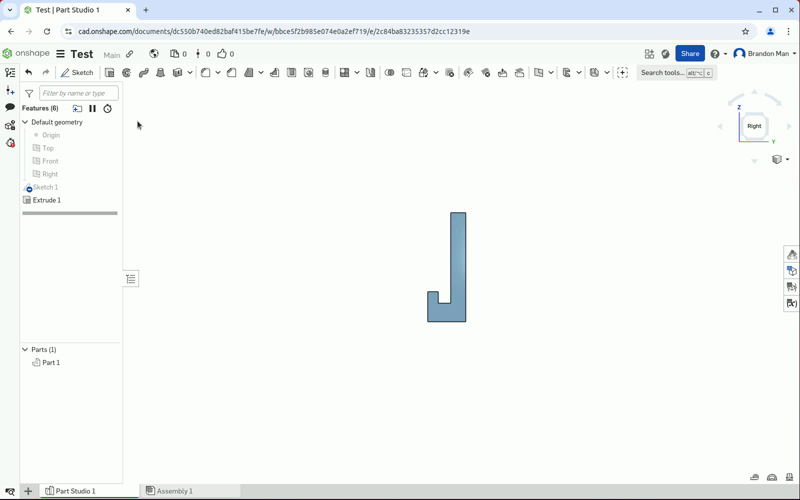
key(shift+h)
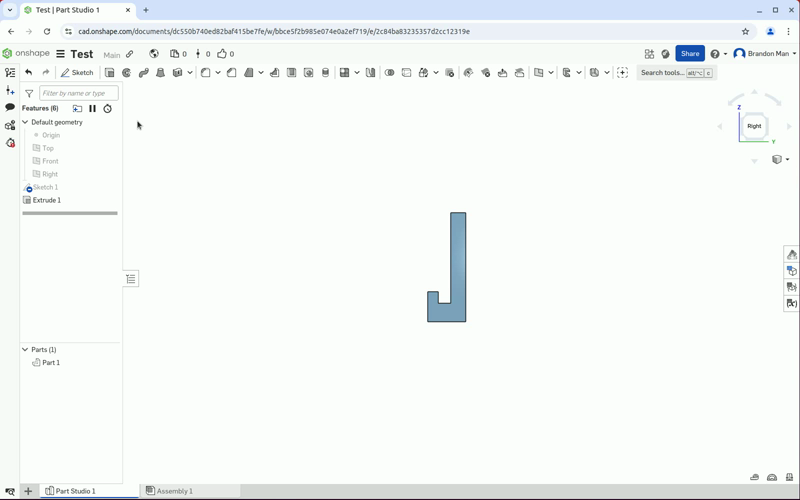
mouse_move(73, 189)
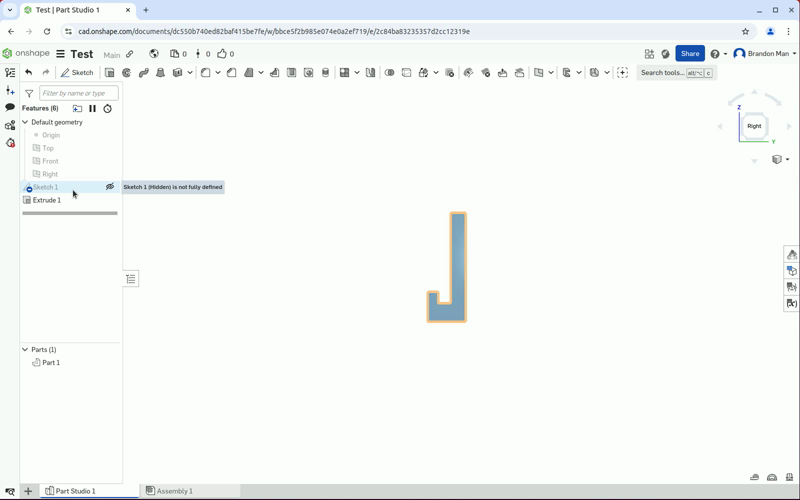
click(73, 189)
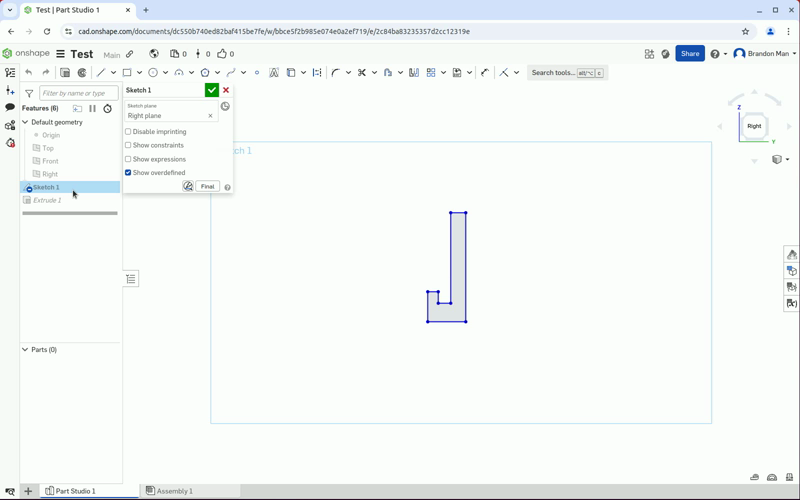
mouse_move(229, 92)
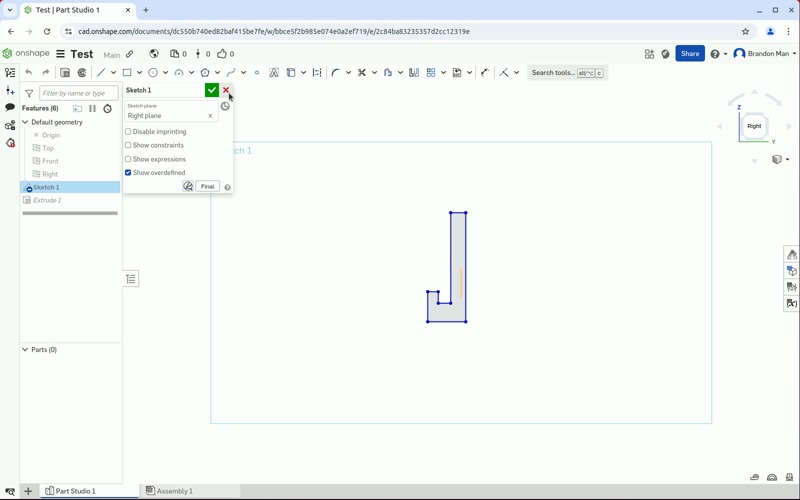
click(229, 92)
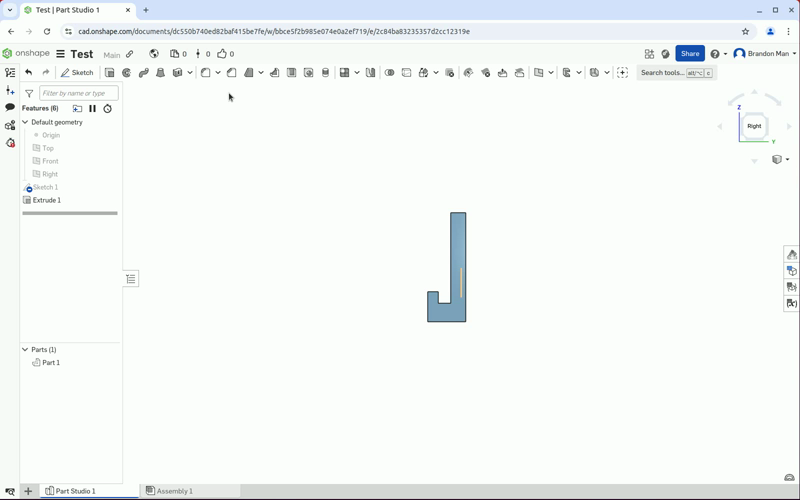
mouse_move(73, 352)
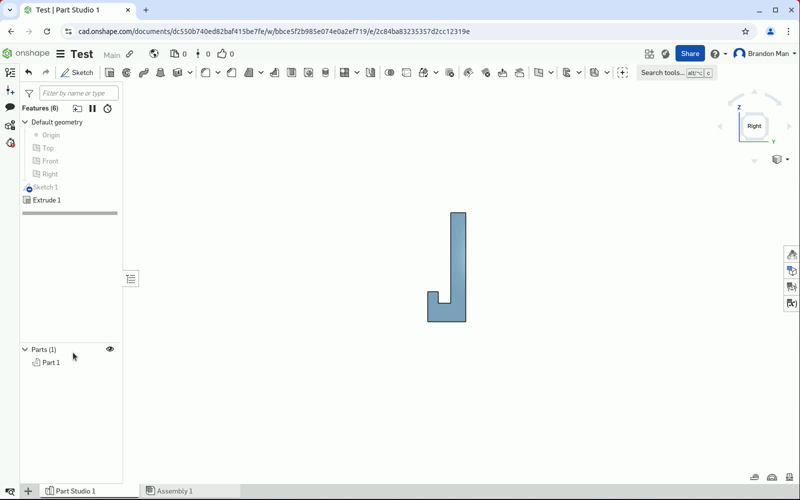
key(y)
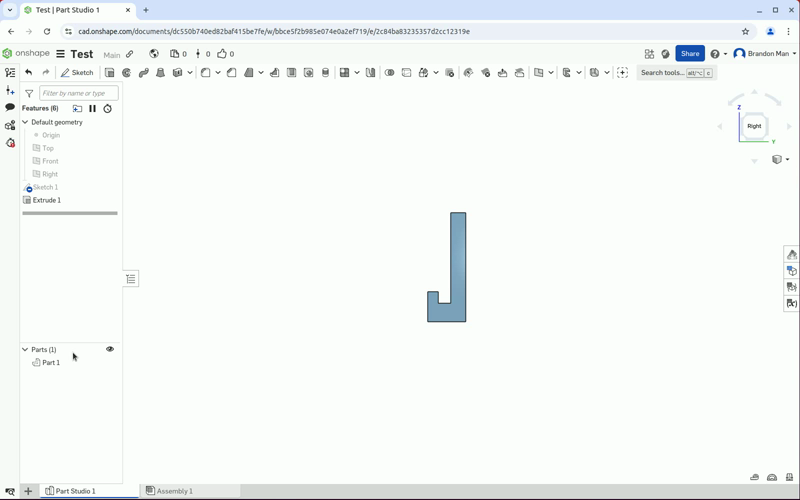
key(shift+p)
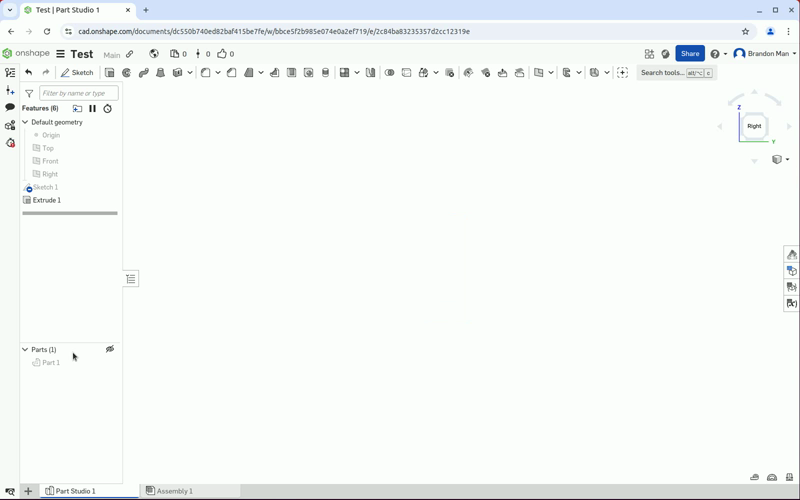
key(space)
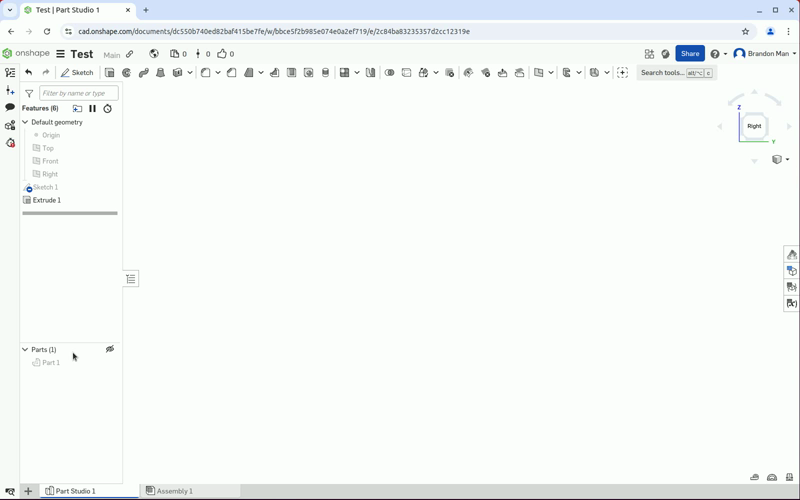
key_down(shift)
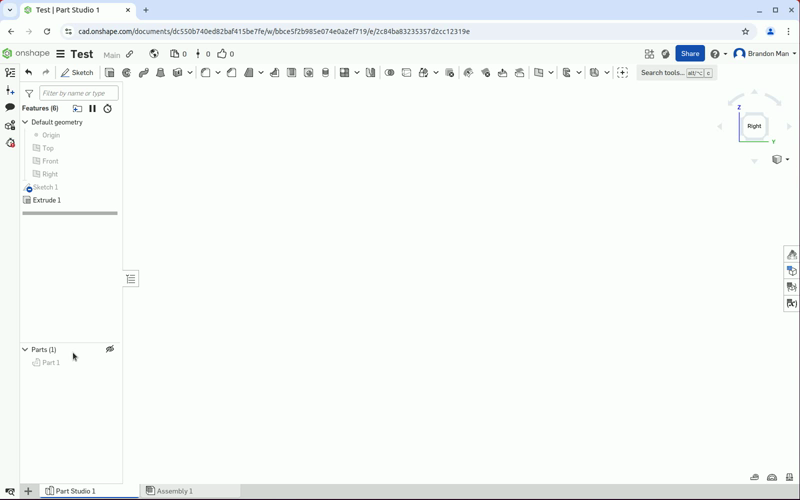
key(right)
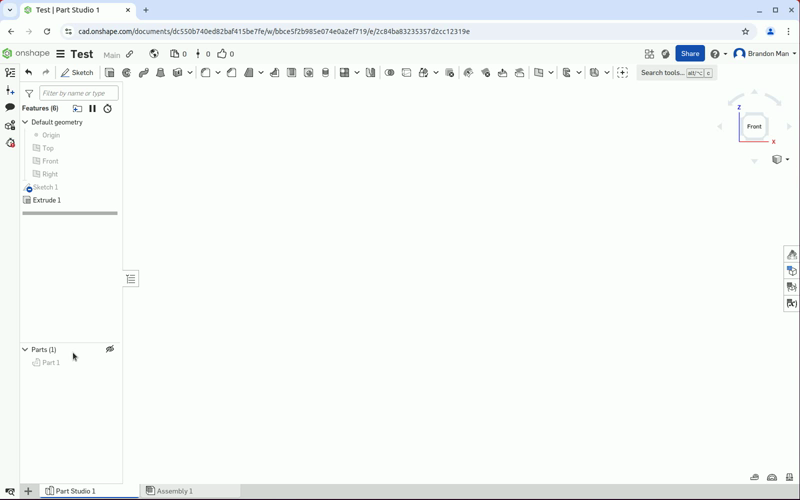
key_up(shift)
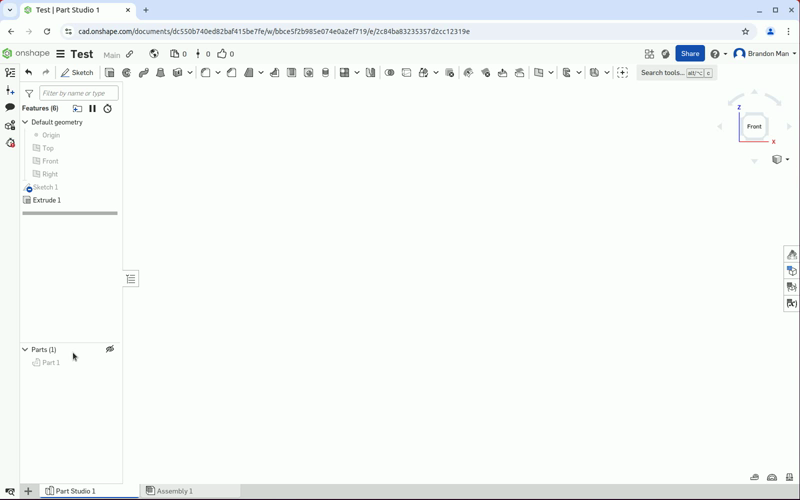
mouse_move(73, 352)
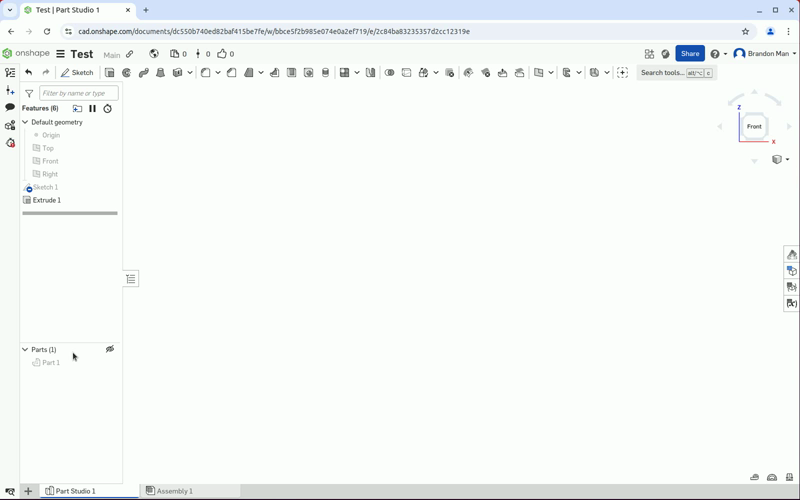
key(shift+y)
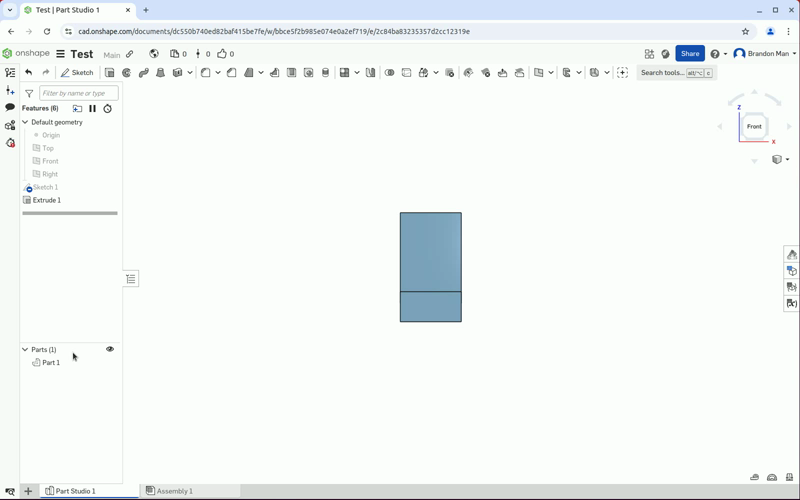
mouse_move(541, 75)
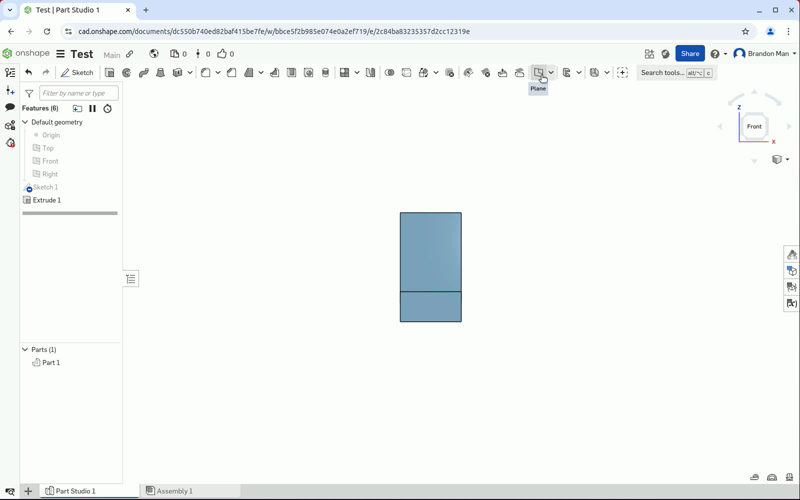
click(541, 75)
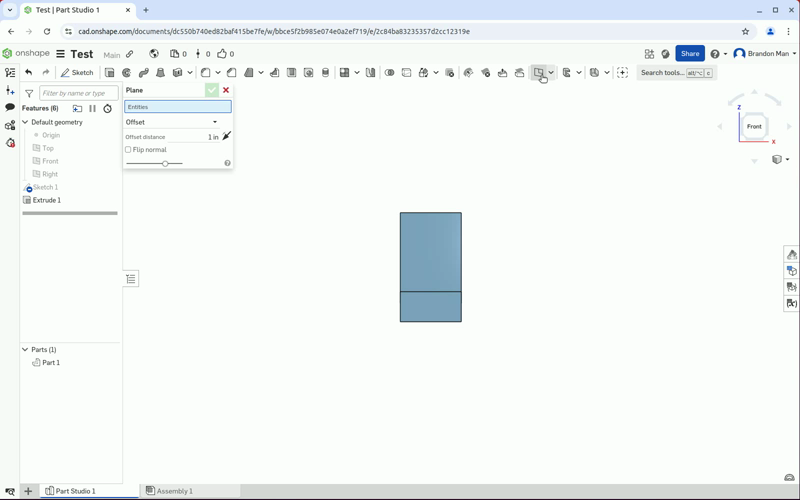
mouse_move(73, 163)
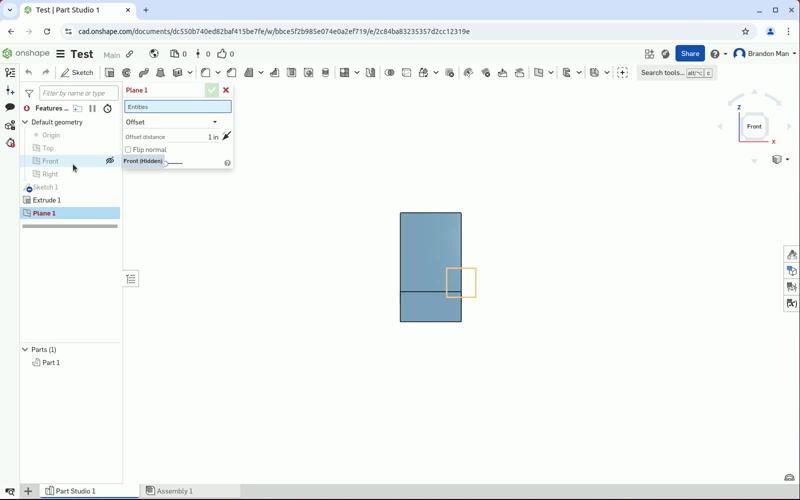
click(73, 163)
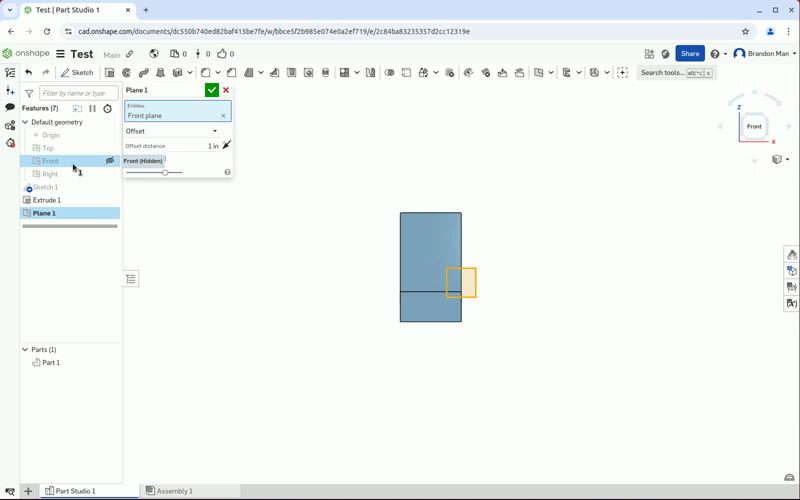
key(tab, 2)
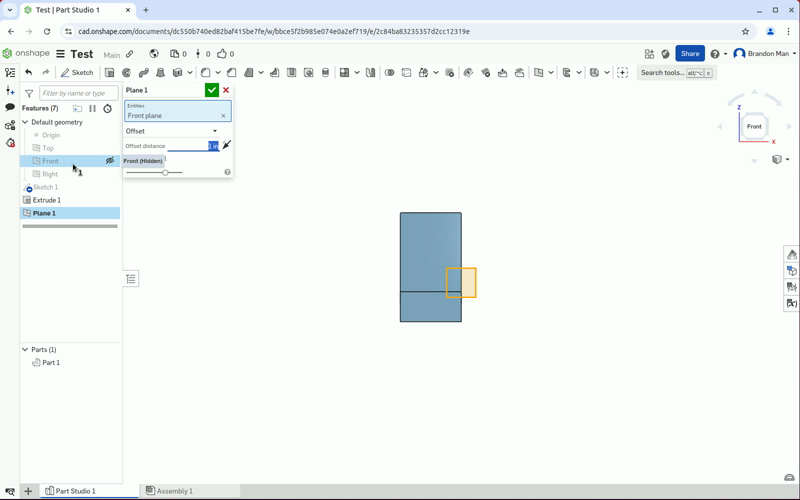
text(1.91)
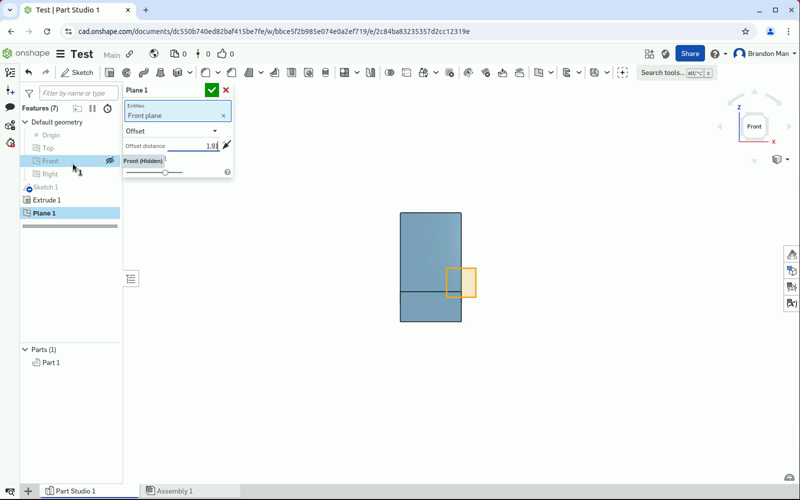
key(enter, 2)
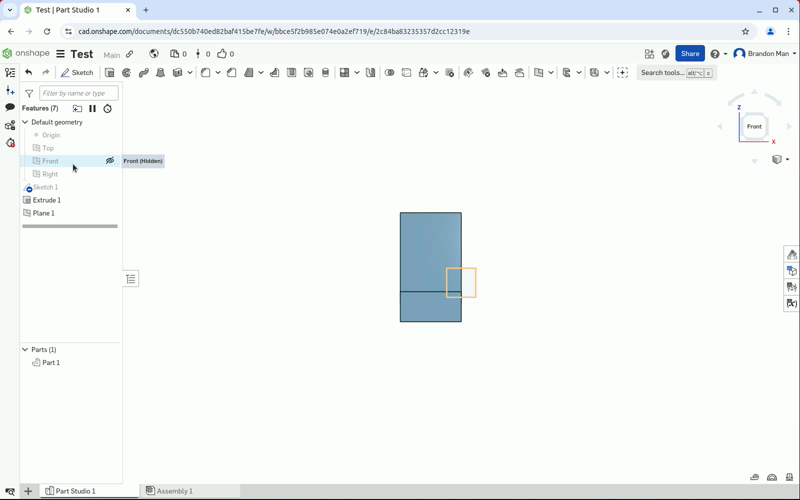
key(shift+s)
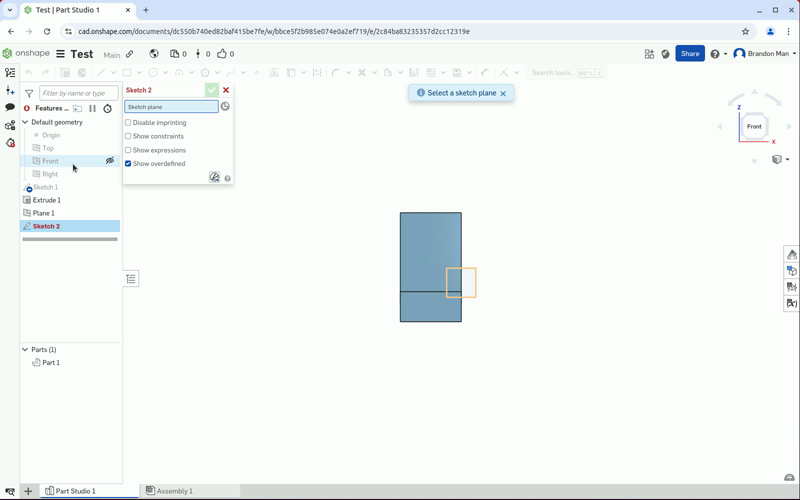
mouse_move(73, 215)
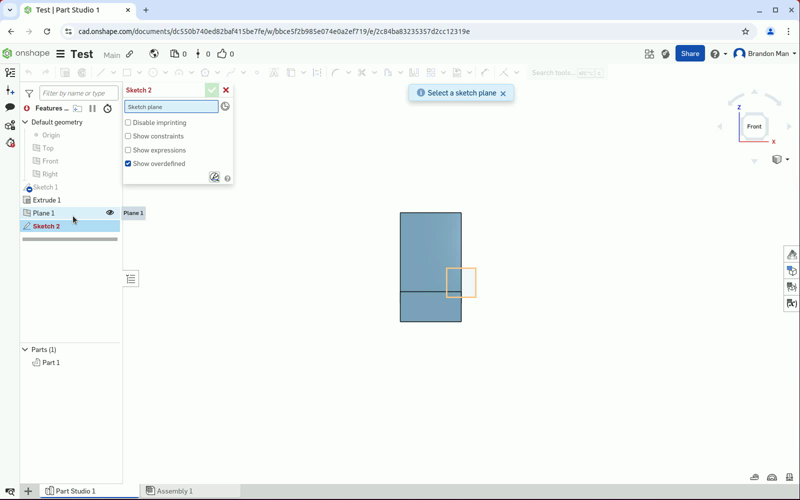
click(73, 215)
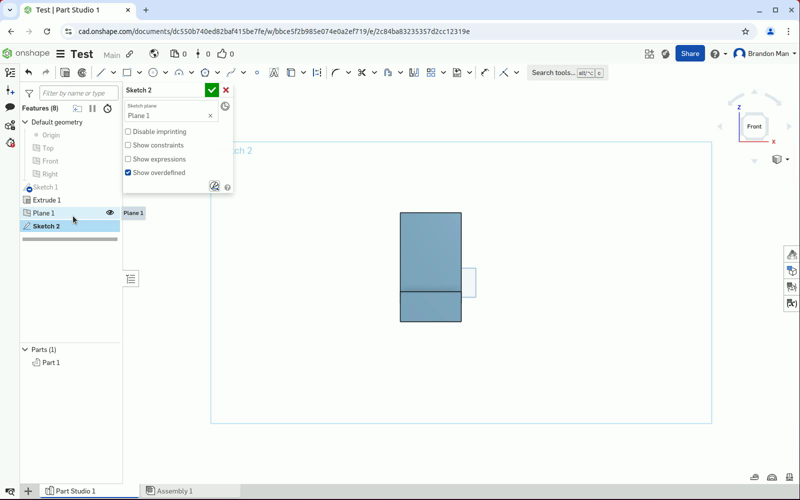
mouse_move(73, 352)
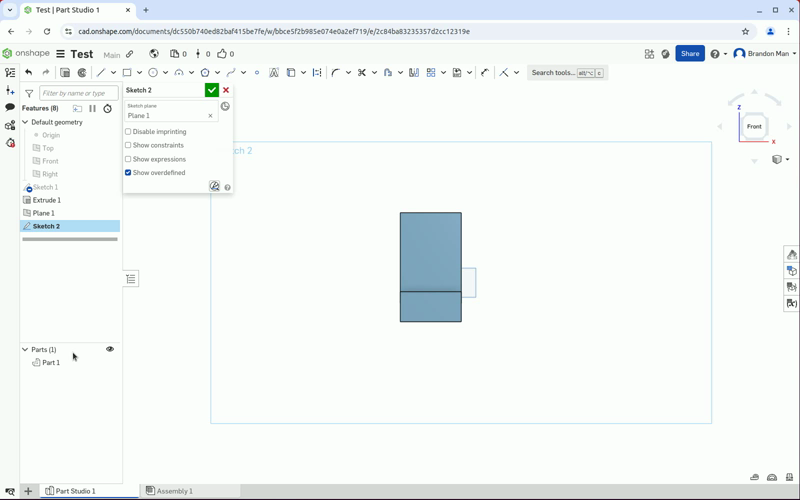
key(y)
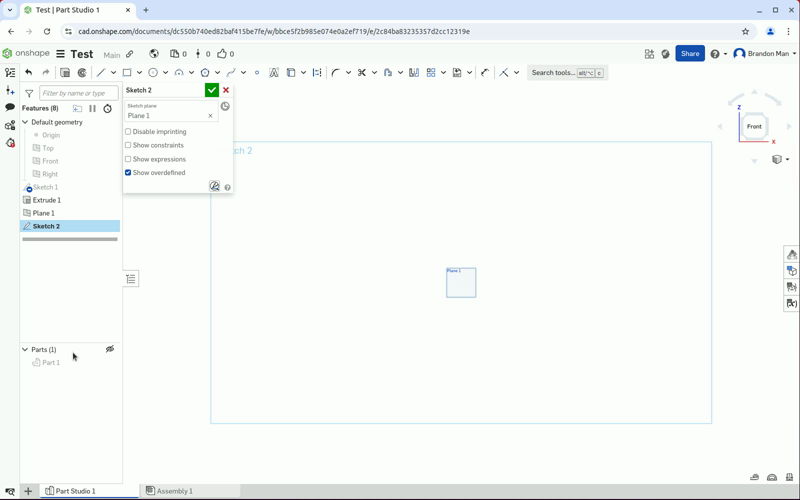
key(l)
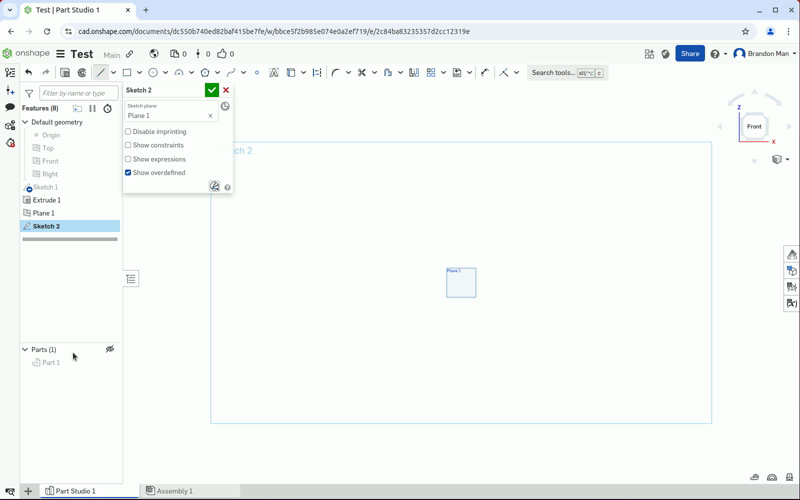
key_down(shift)
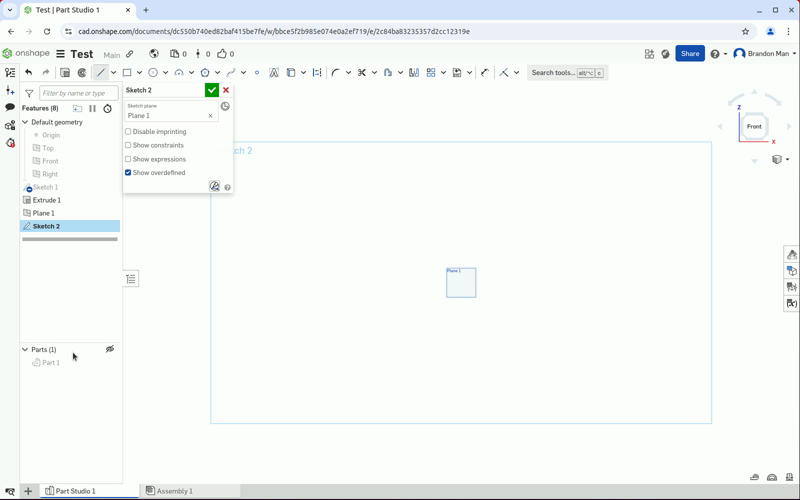
mouse_move(453, 247)
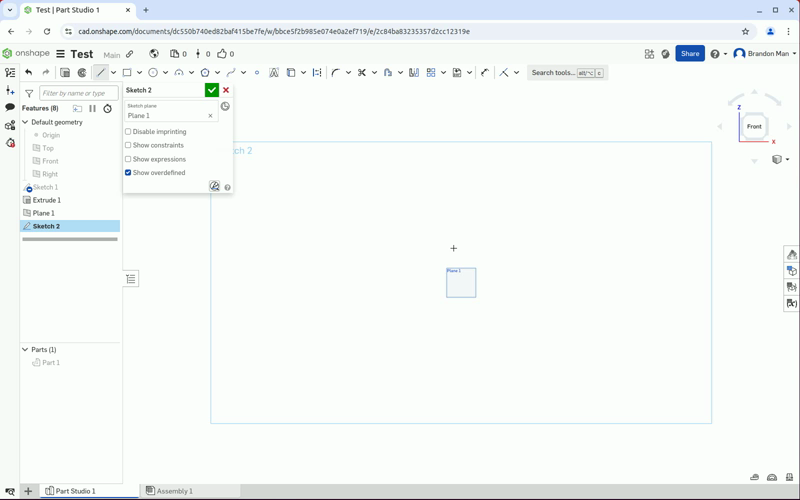
click(453, 247)
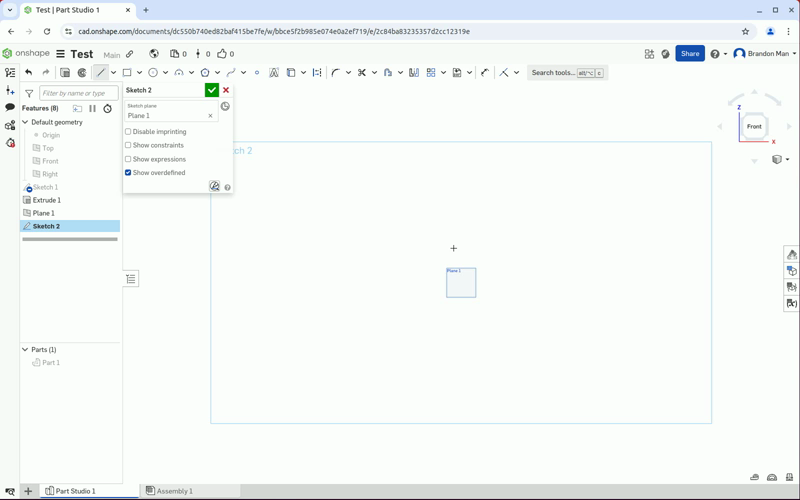
key_up(shift)
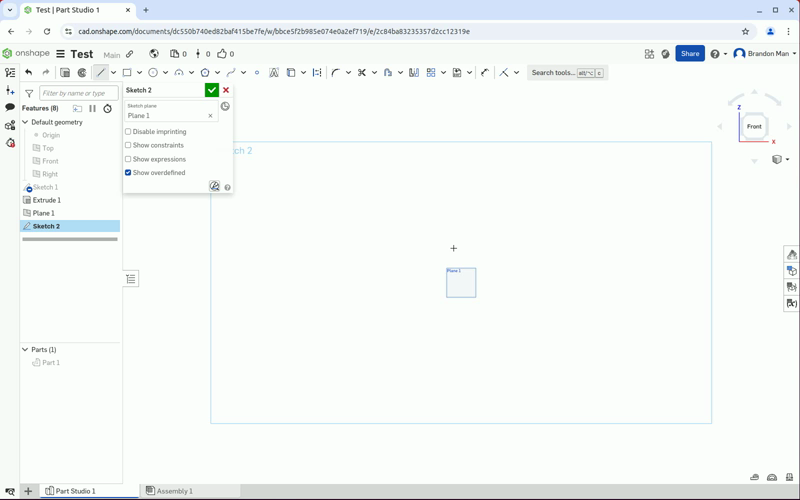
key_down(shift)
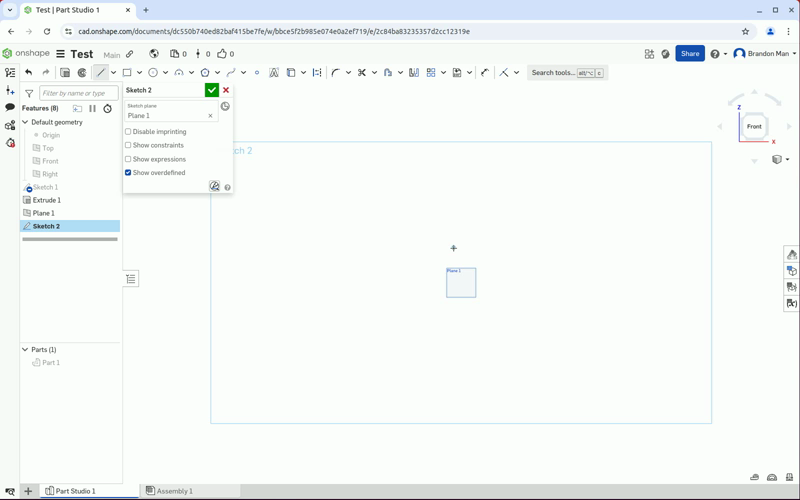
mouse_move(483, 247)
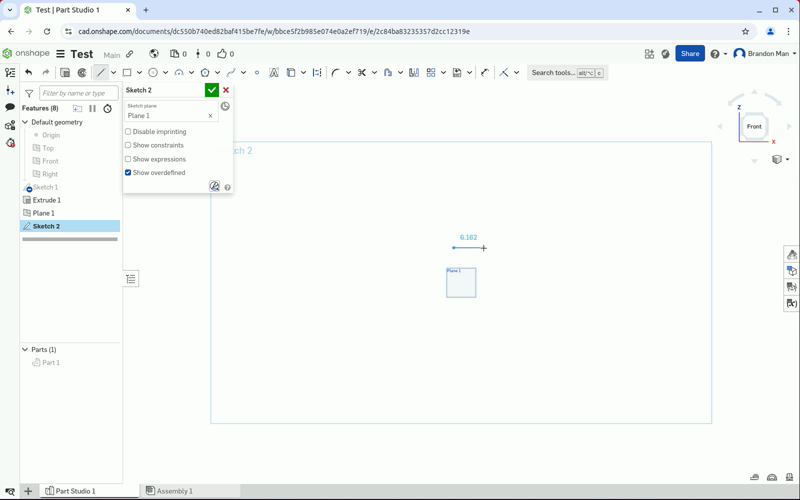
mouse_move(461, 247)
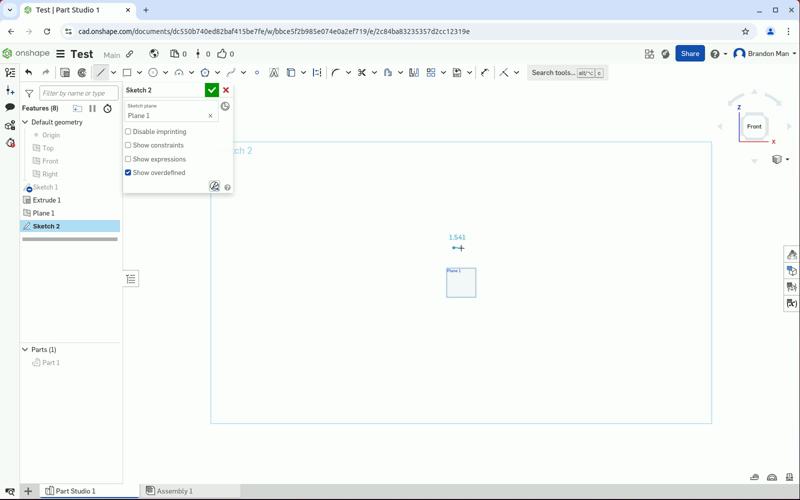
click(461, 247)
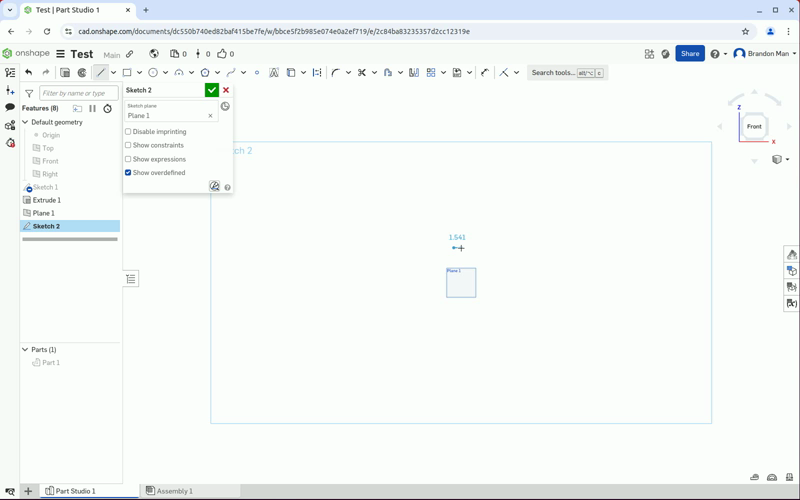
key_up(shift)
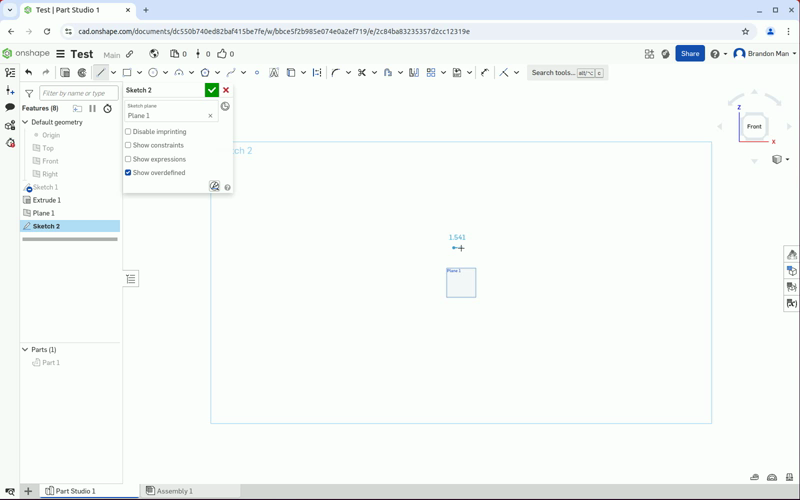
key_down(shift)
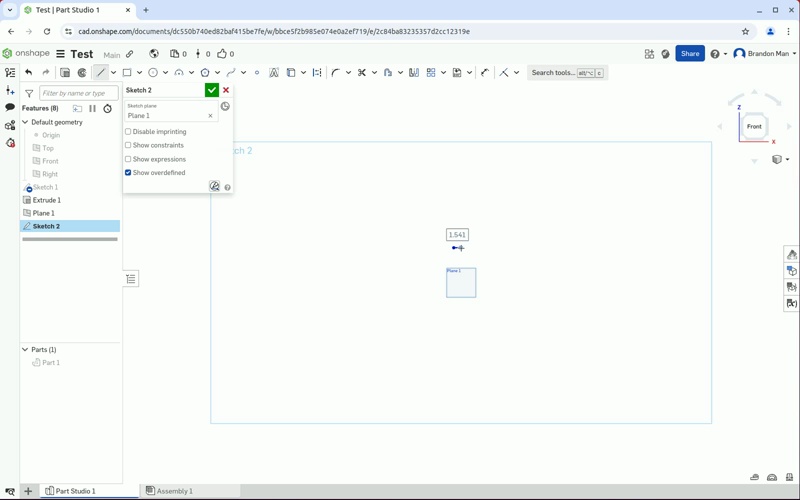
mouse_move(491, 247)
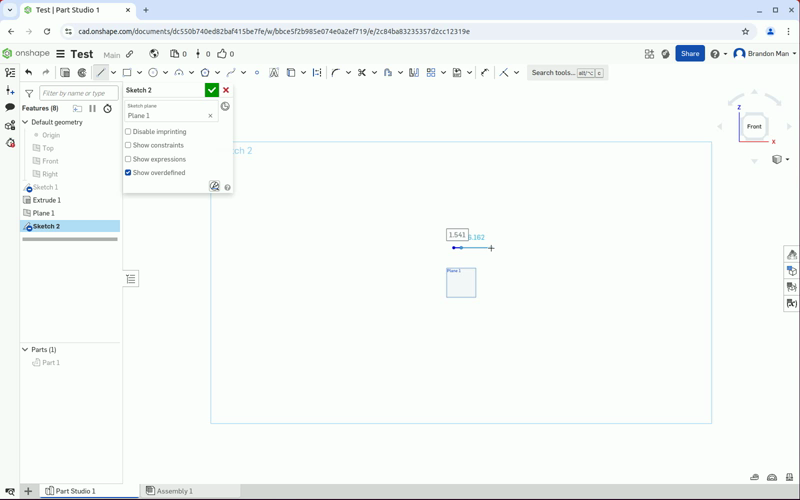
mouse_move(461, 239)
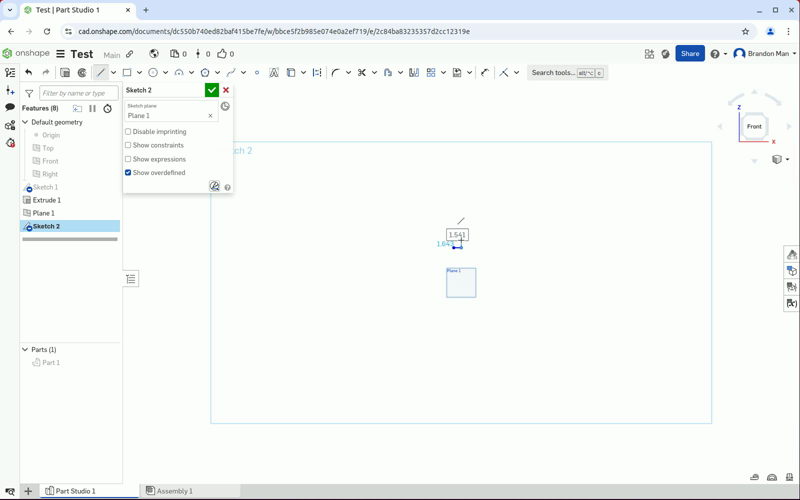
click(461, 239)
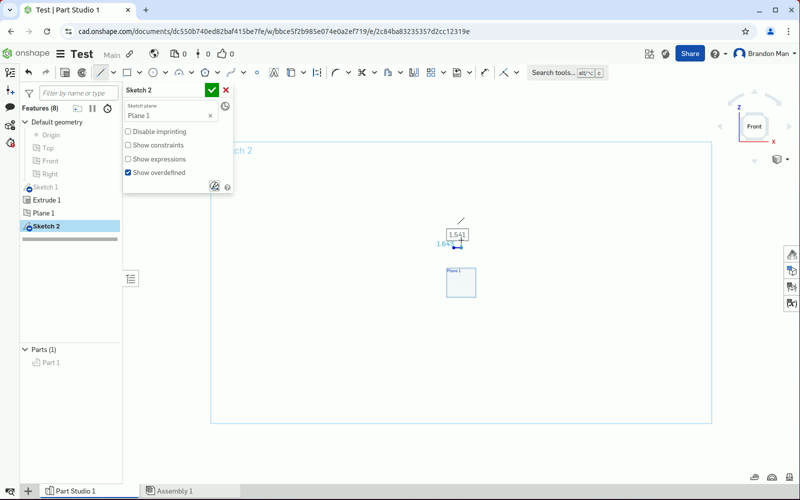
key_up(shift)
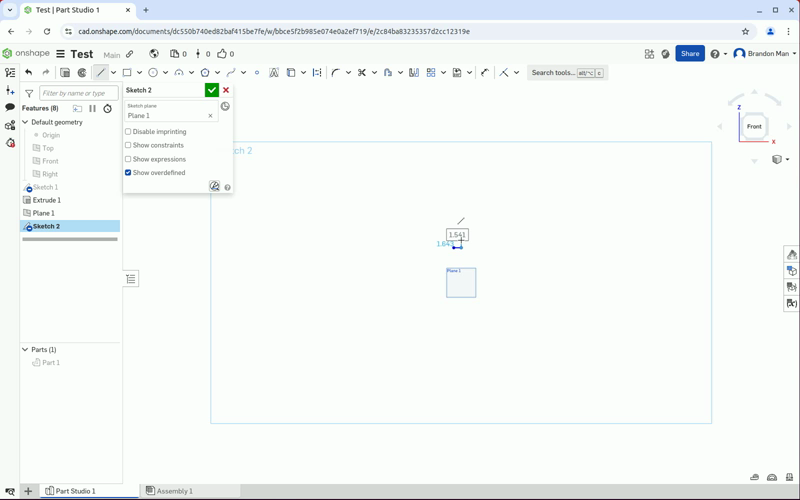
key_down(shift)
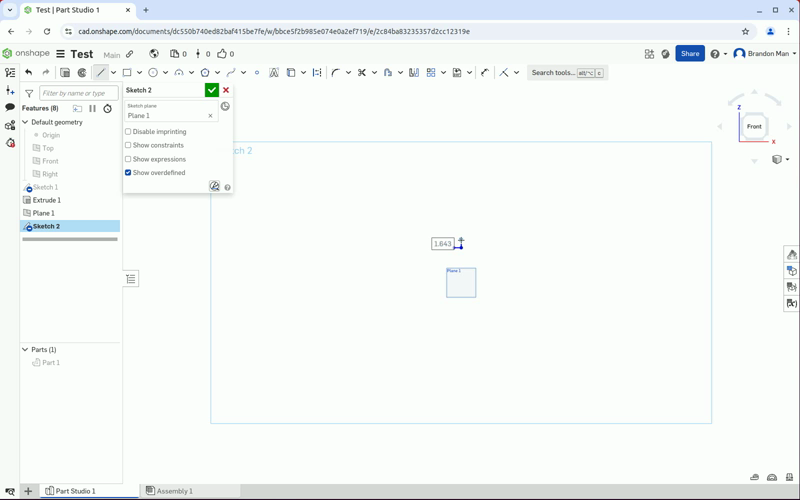
mouse_move(491, 239)
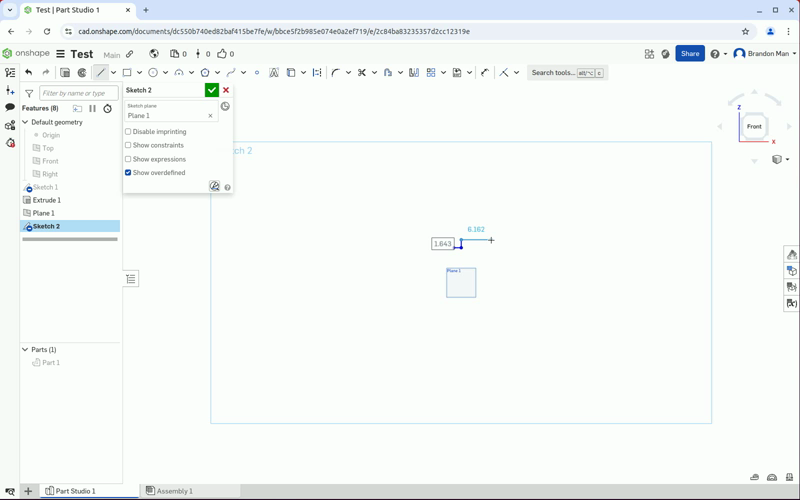
mouse_move(453, 239)
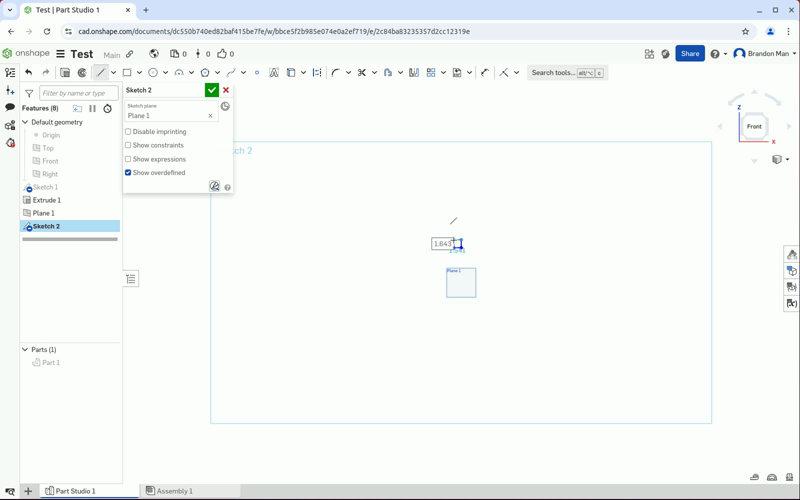
click(453, 239)
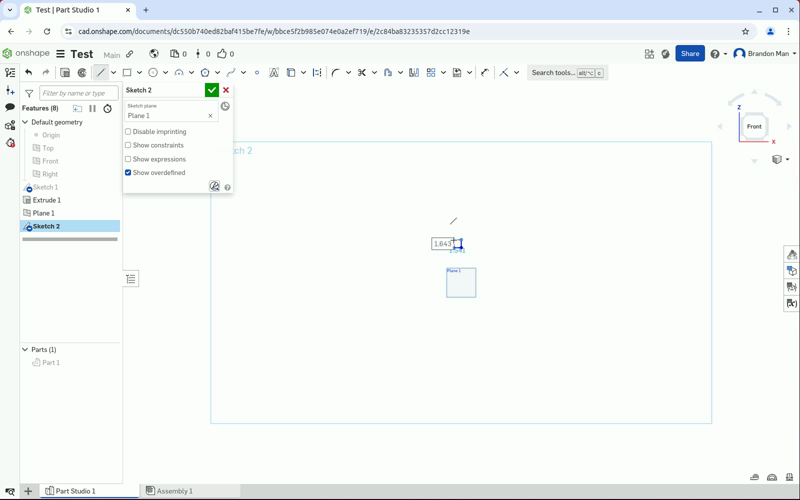
key_up(shift)
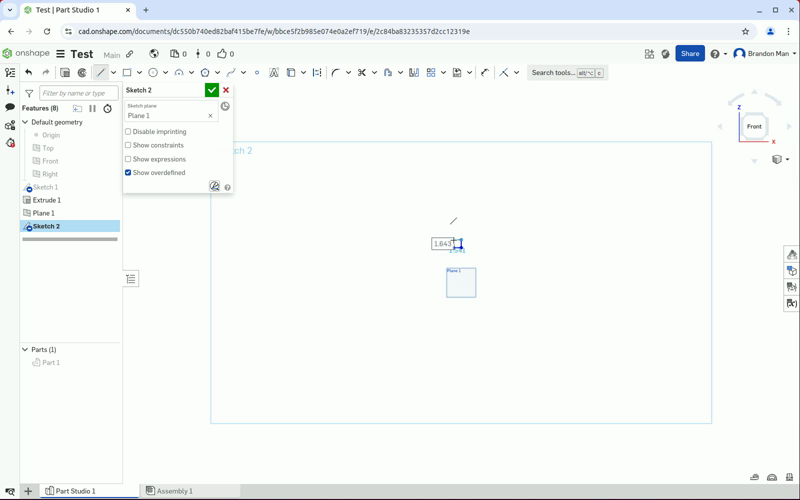
mouse_move(483, 239)
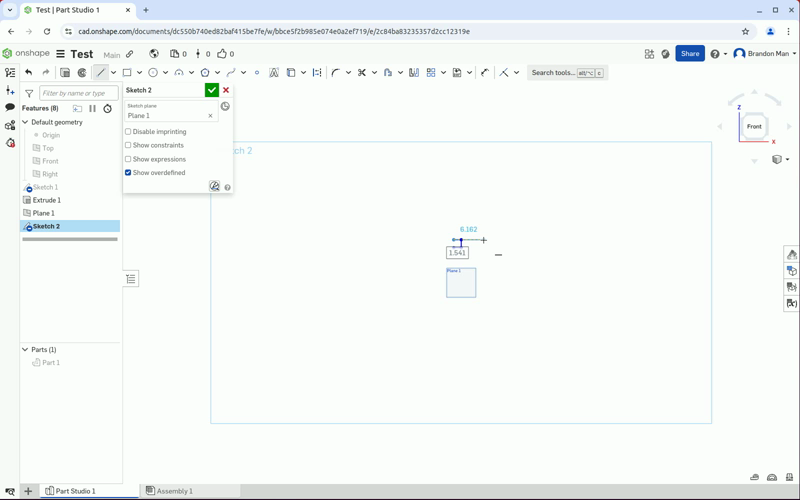
key_down(shift)
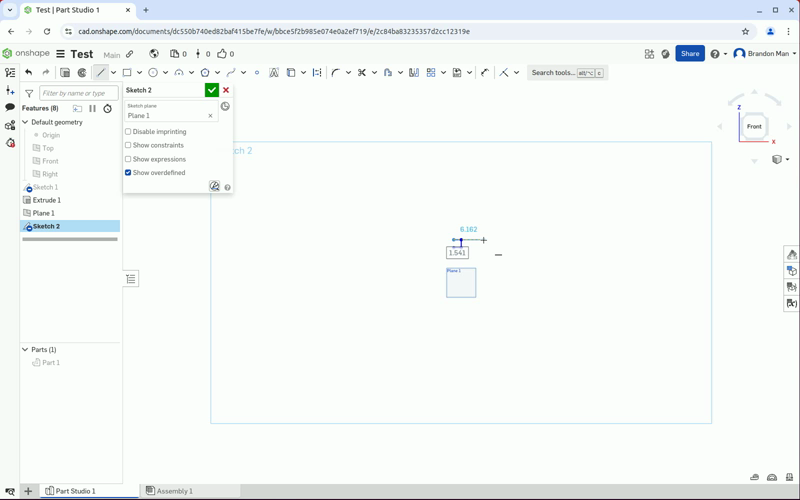
mouse_move(453, 247)
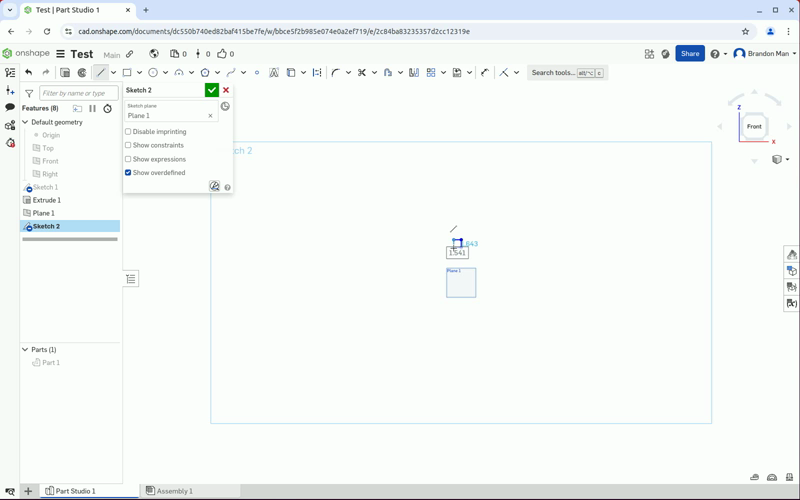
key_up(shift)
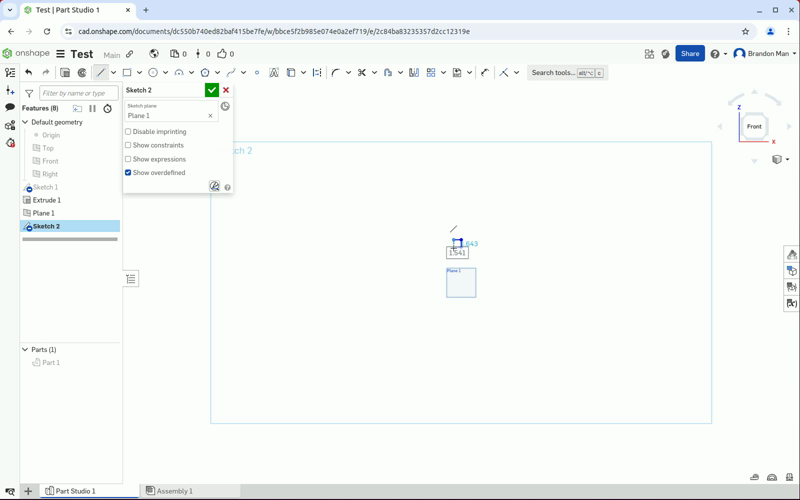
click(453, 247)
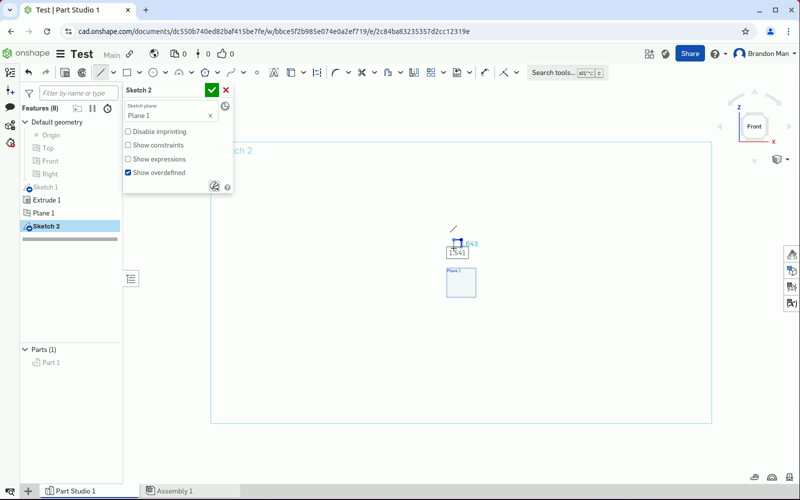
key(esc)
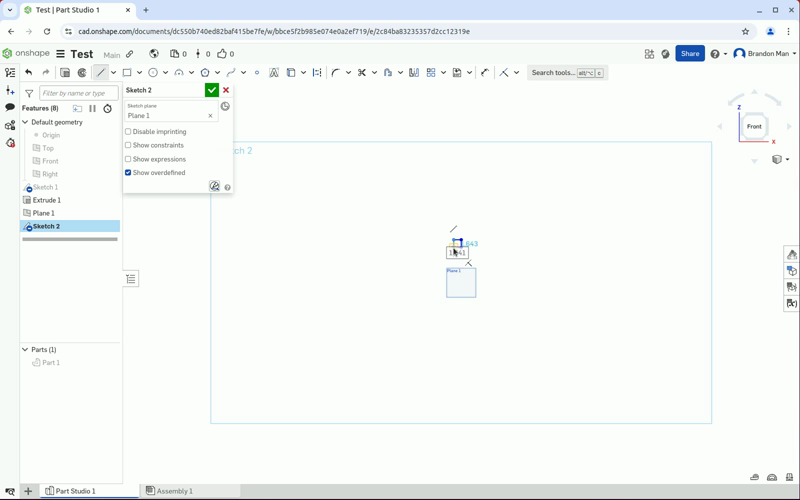
mouse_move(460, 239)
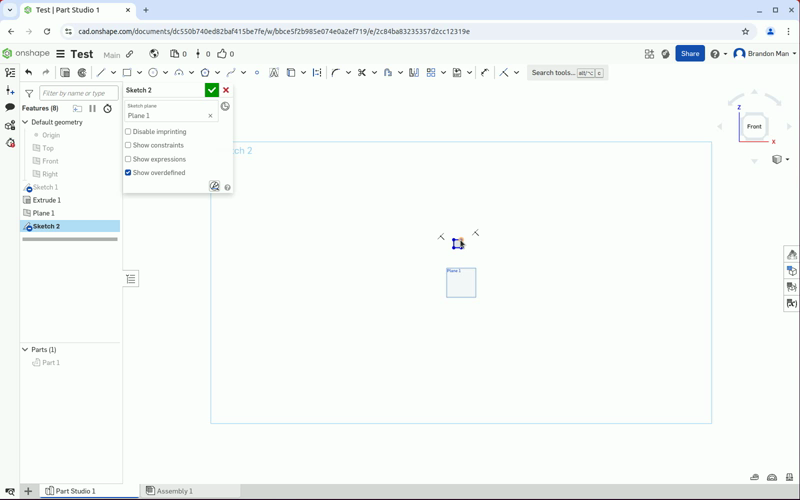
scroll(6)
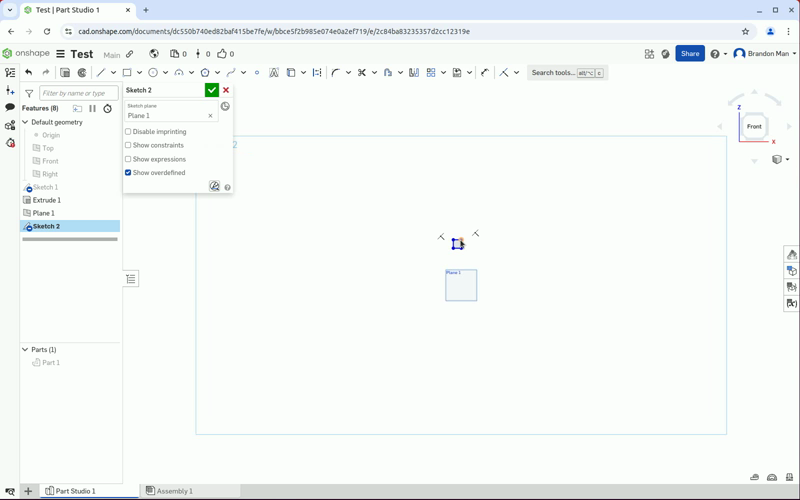
scroll(6)
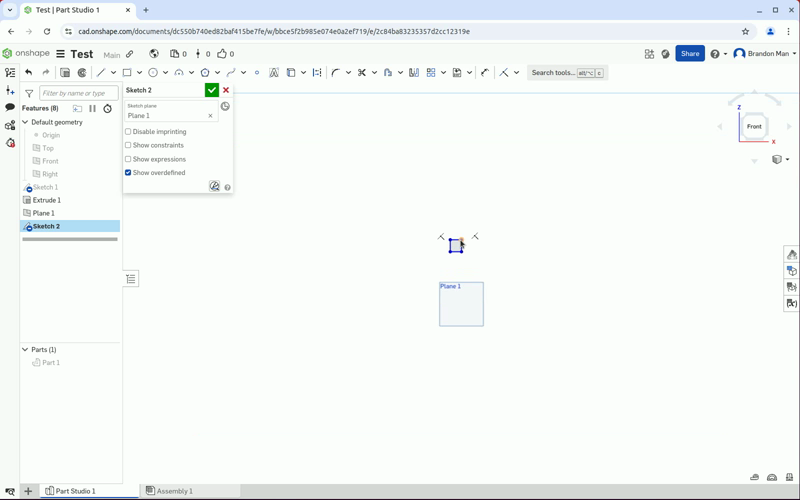
scroll(6)
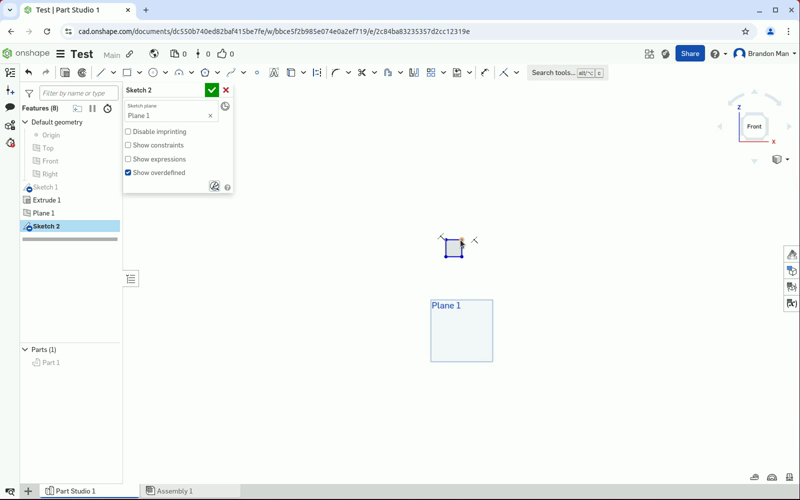
scroll(6)
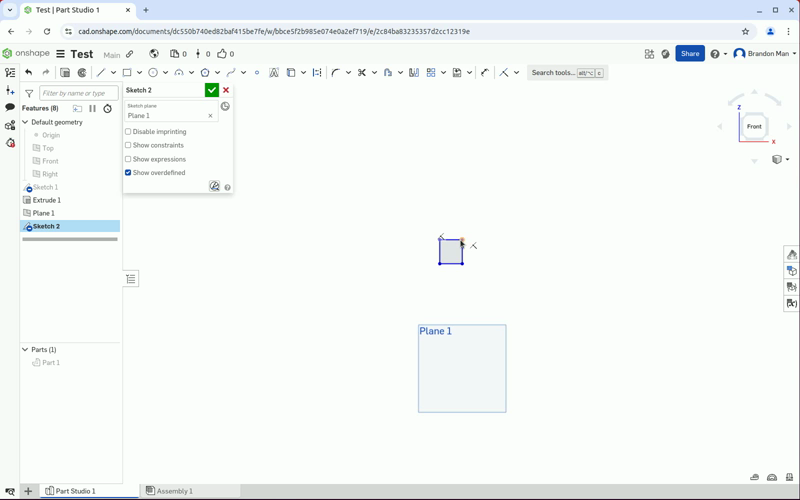
scroll(6)
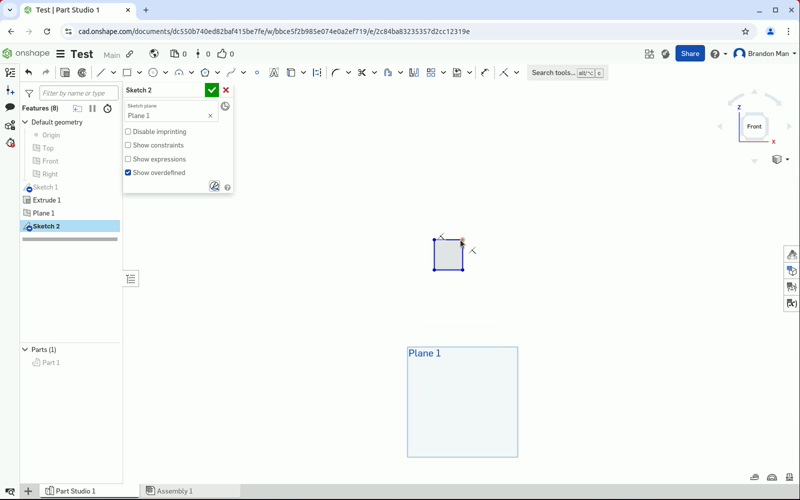
scroll(6)
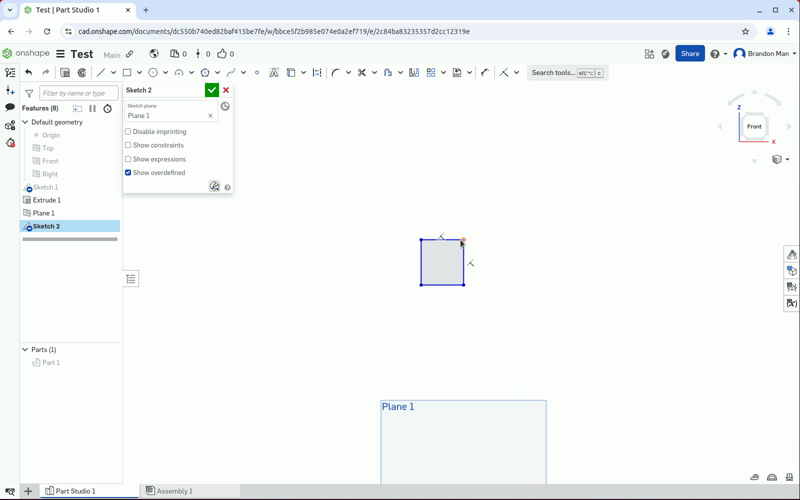
scroll(6)
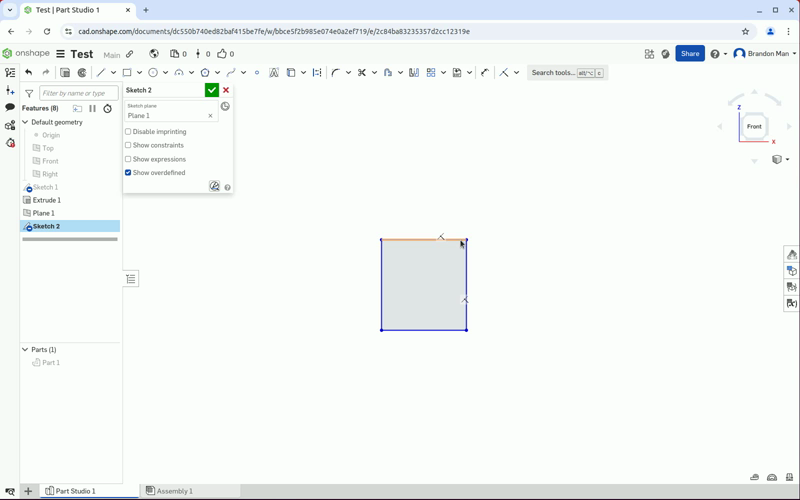
click(460, 239)
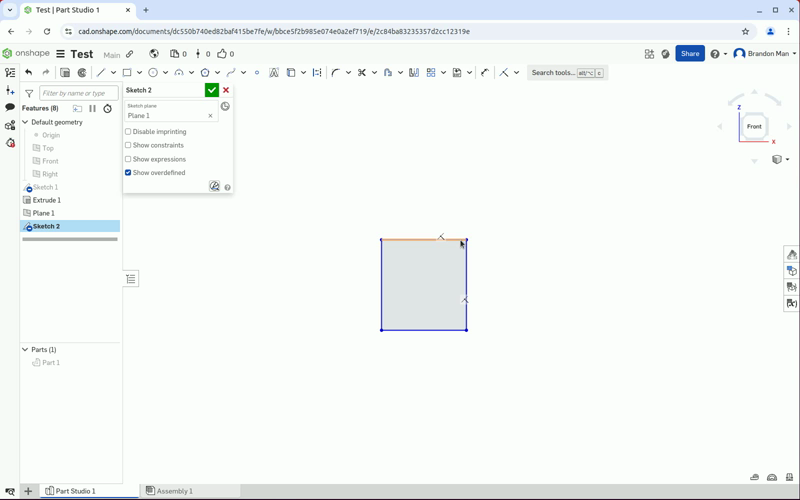
scroll(-6)
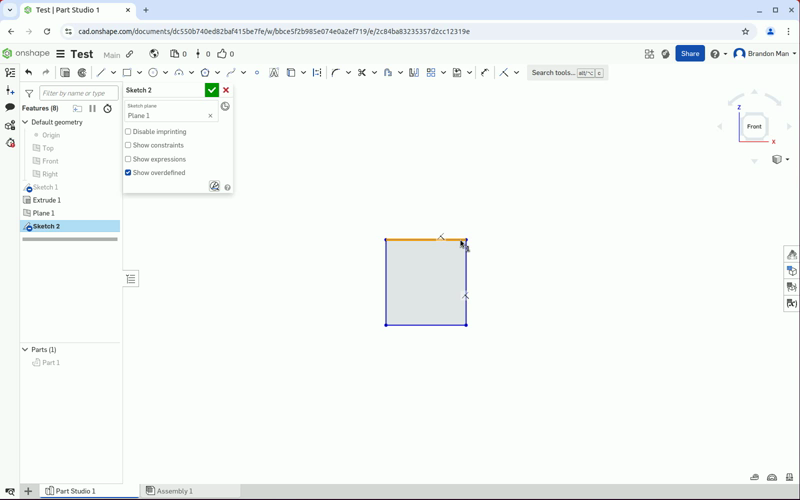
scroll(-6)
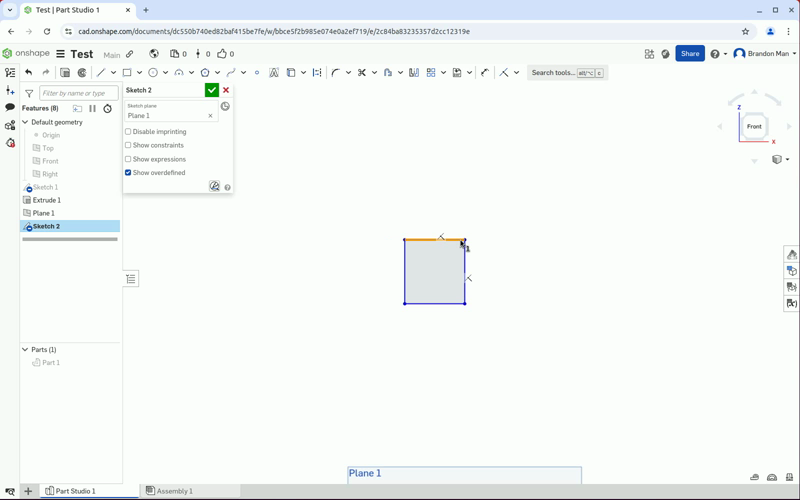
scroll(-6)
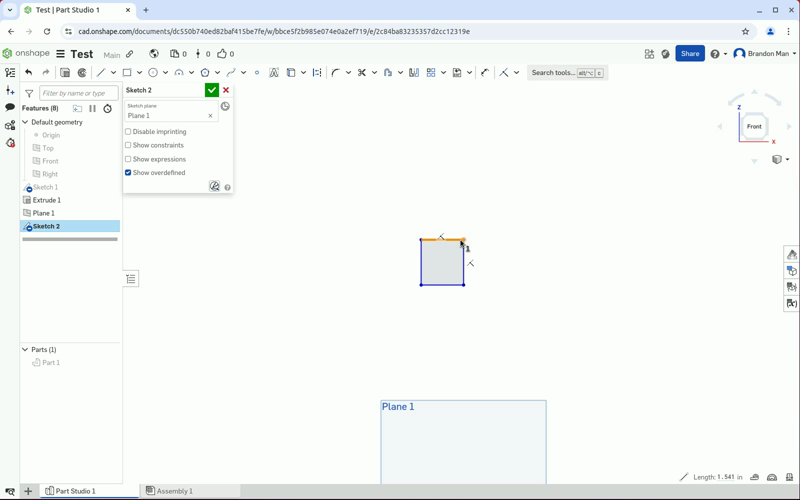
scroll(-6)
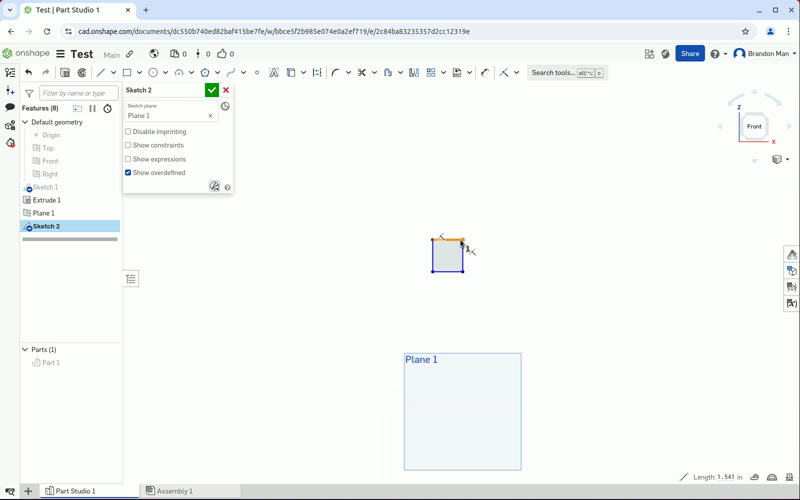
scroll(-6)
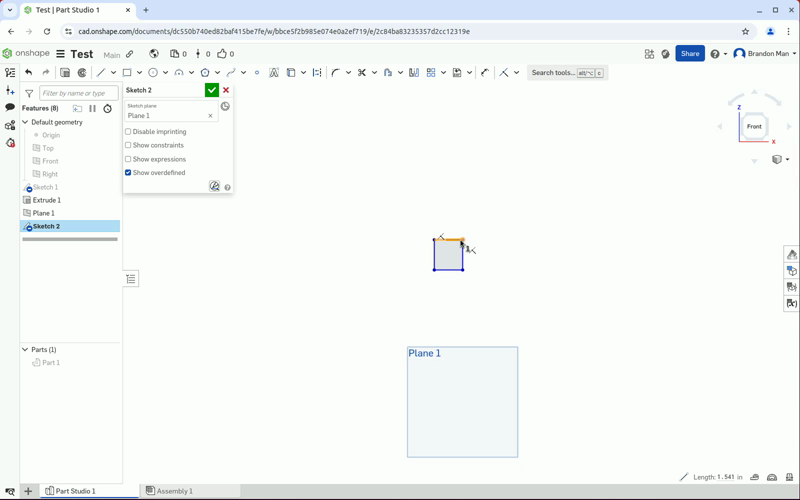
scroll(-6)
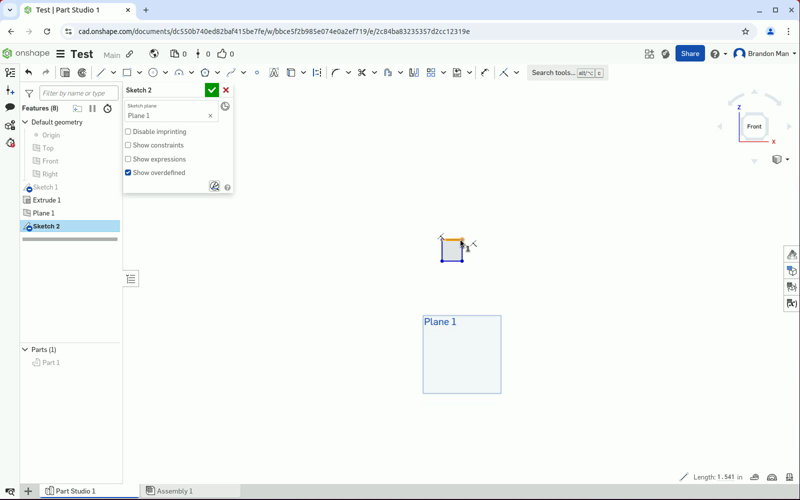
scroll(-6)
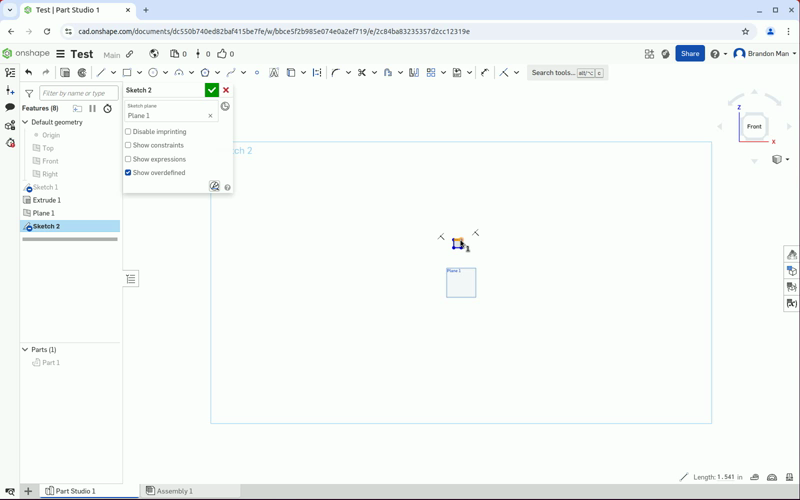
mouse_move(73, 352)
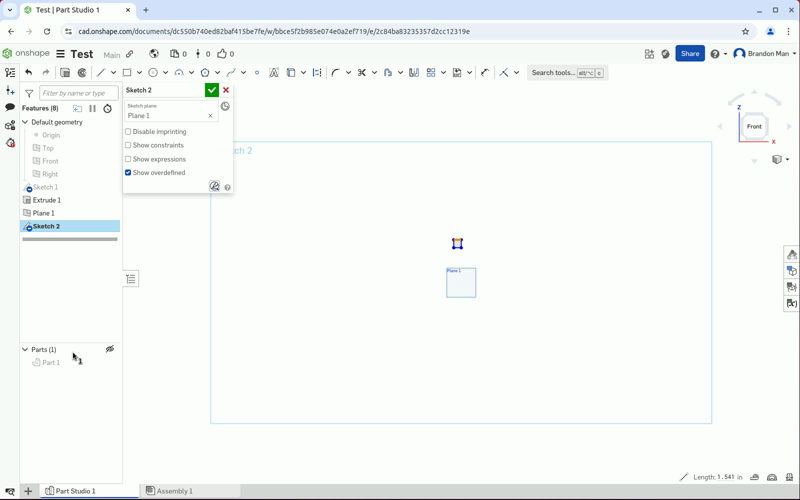
key(shift+y)
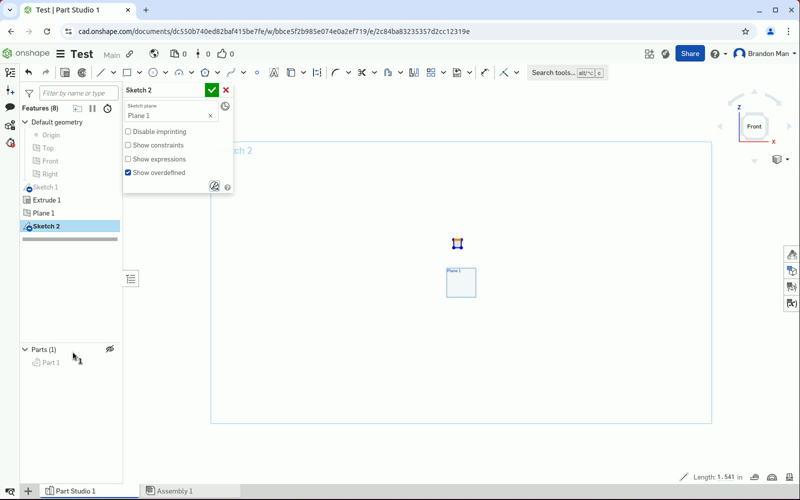
key(shift+e)
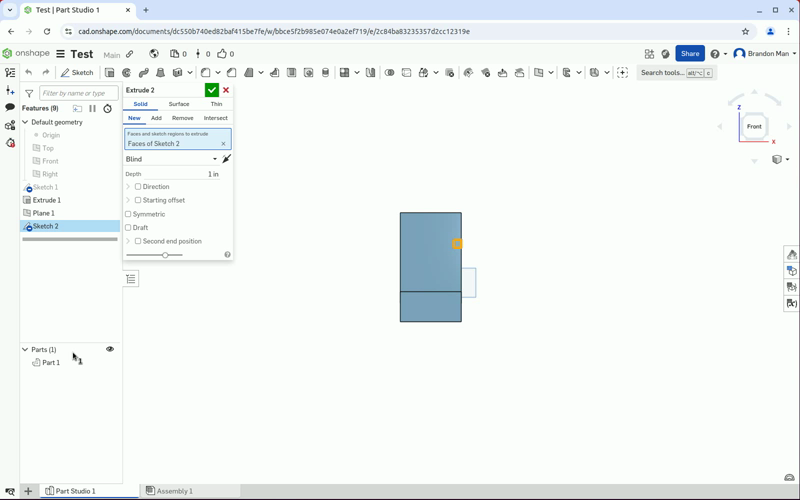
mouse_move(143, 106)
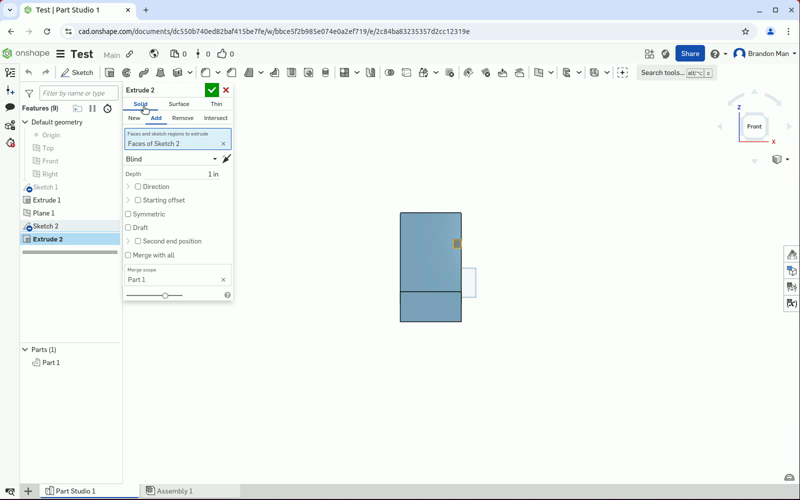
click(143, 106)
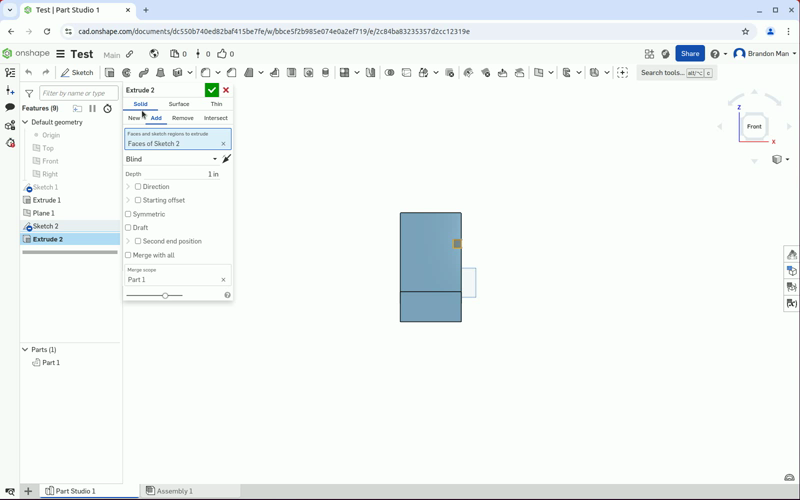
mouse_move(137, 120)
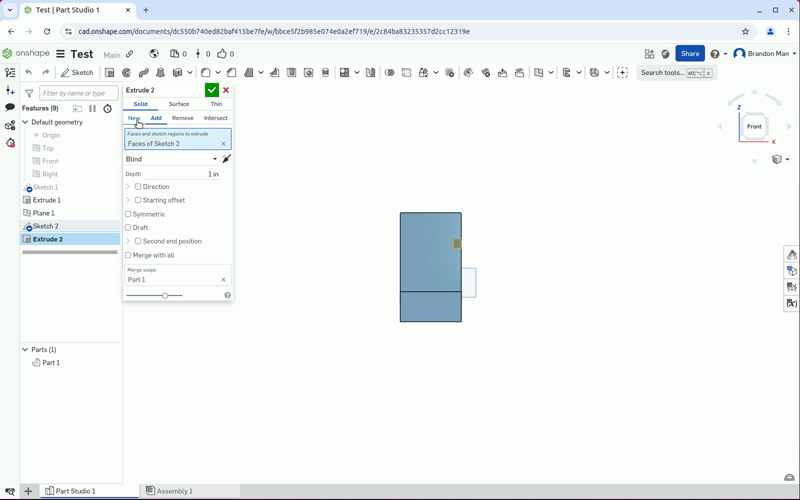
click(137, 120)
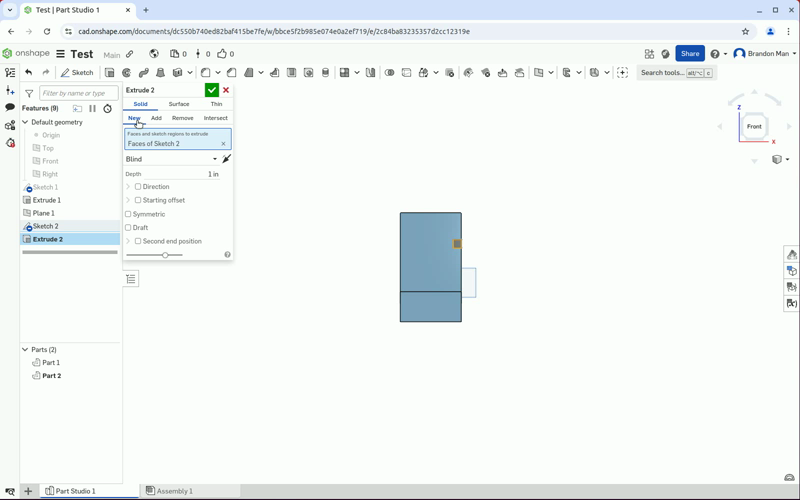
key(tab, 4)
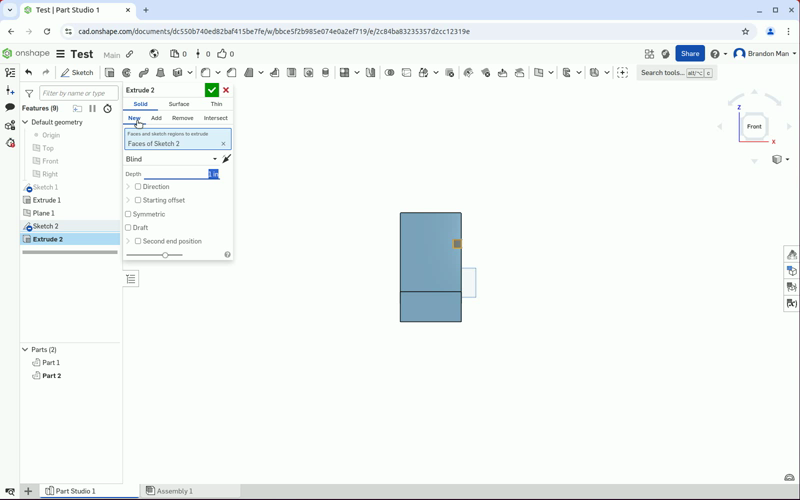
text(21.183)
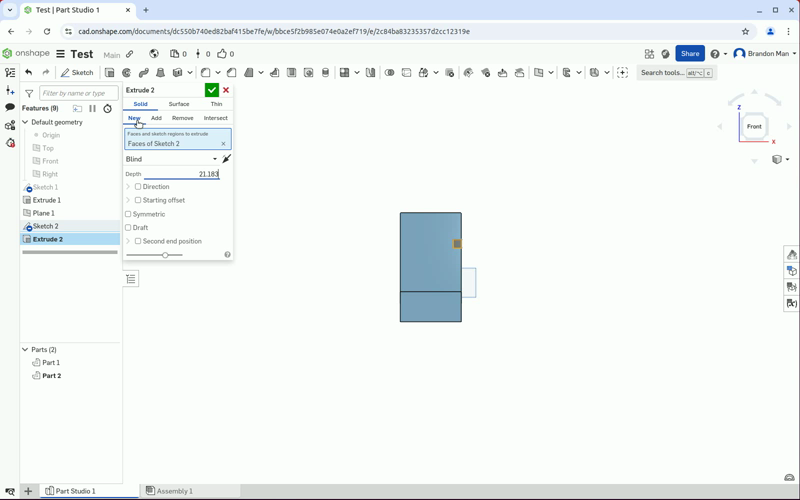
key(enter)
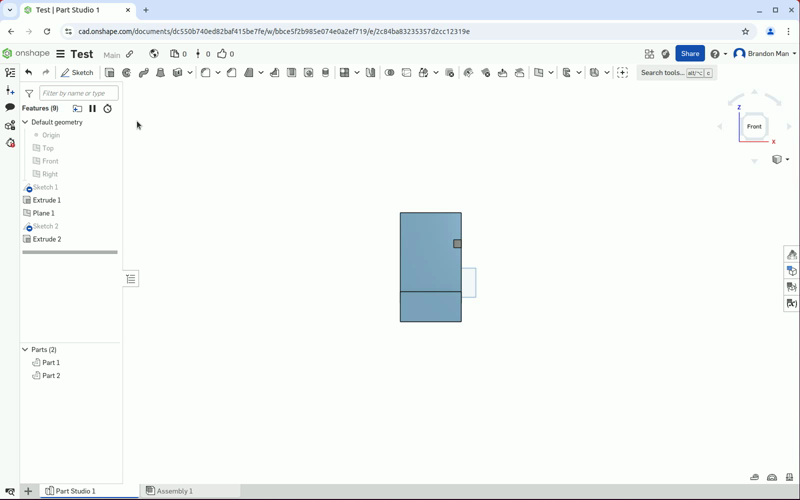
key(shift+h)
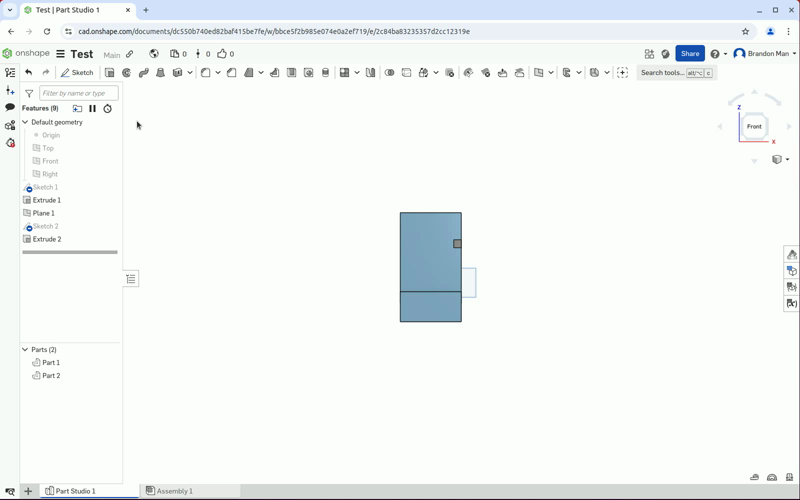
key(shift+h)
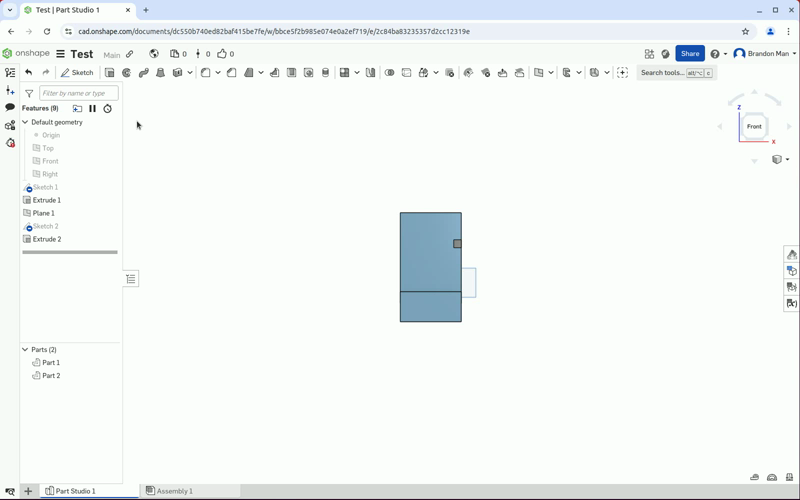
mouse_move(73, 189)
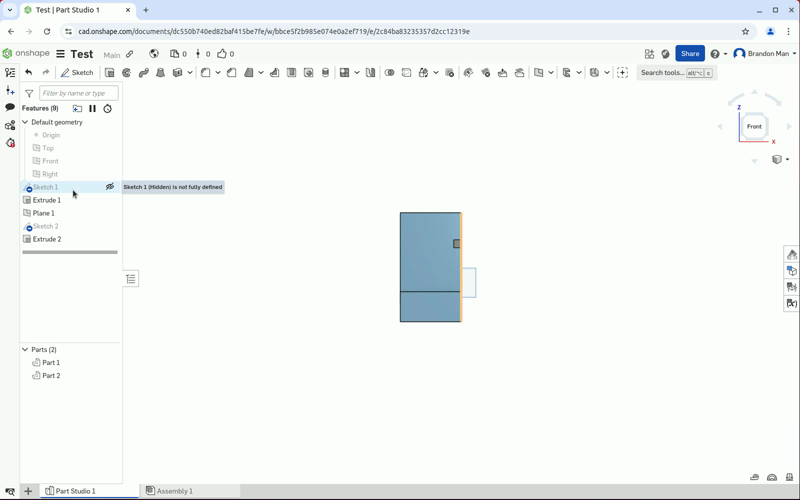
click(73, 189)
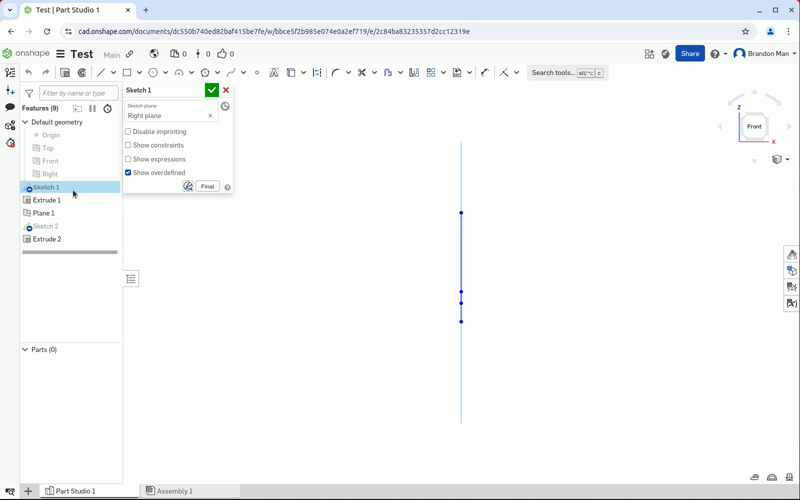
mouse_move(229, 92)
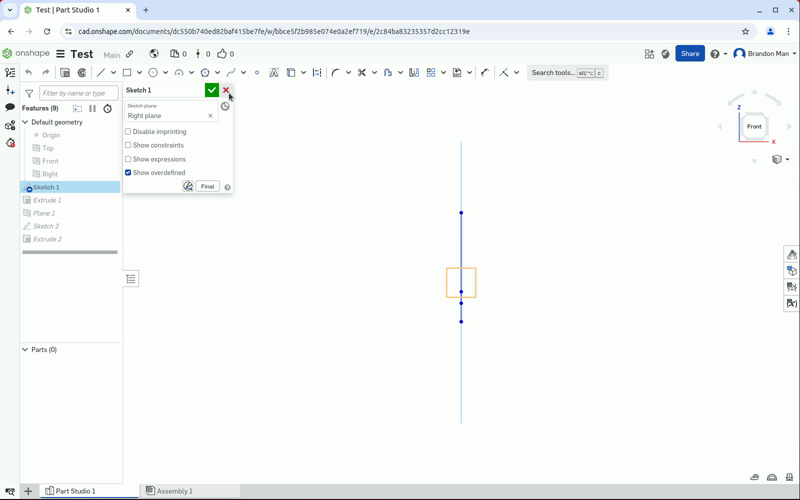
click(229, 92)
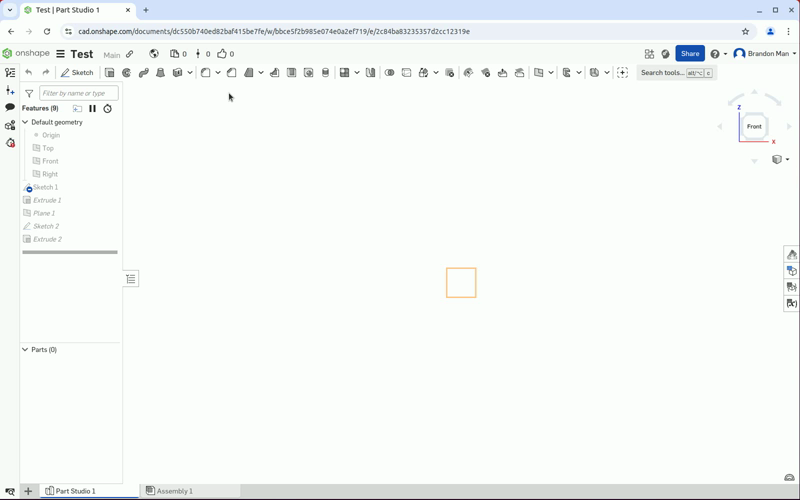
key(shift+s)
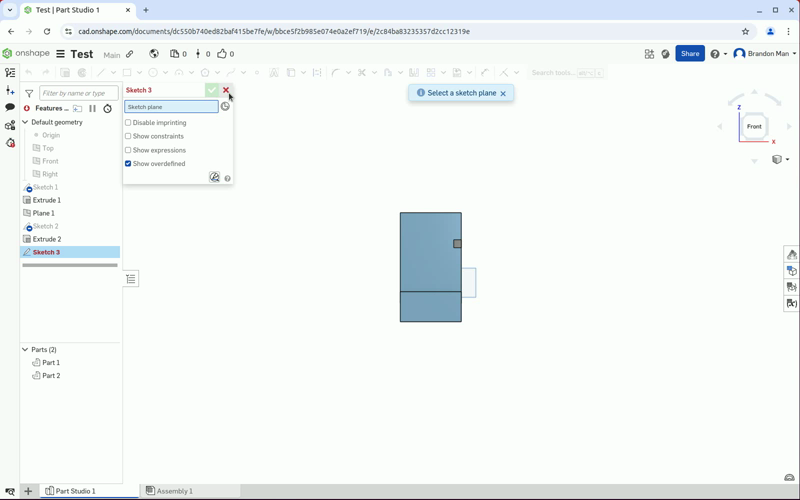
mouse_move(73, 215)
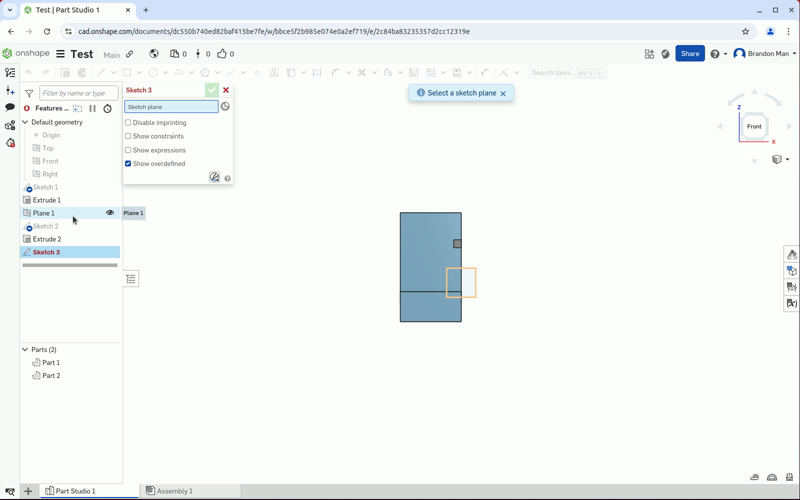
click(73, 215)
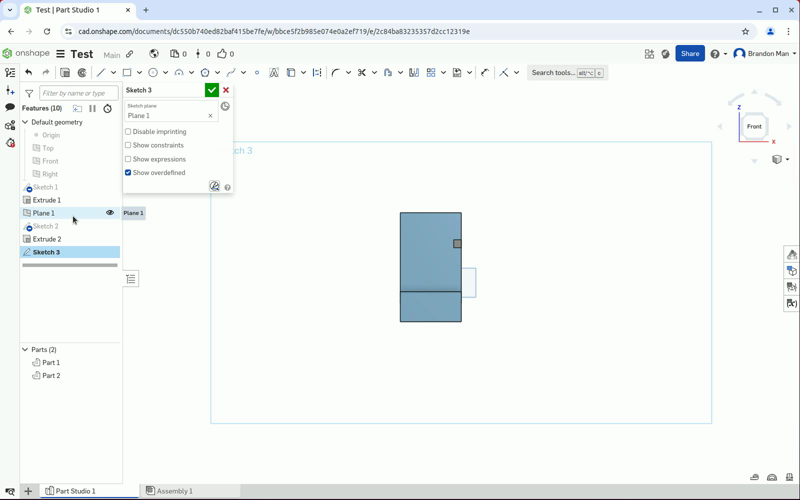
mouse_move(73, 352)
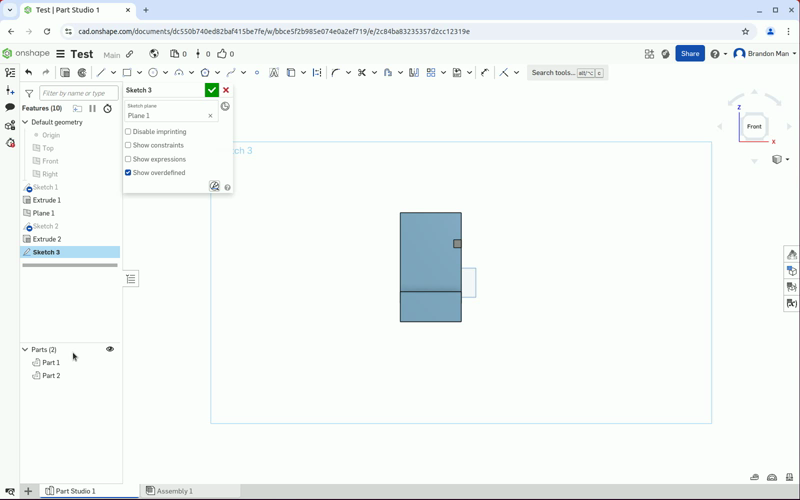
key(y)
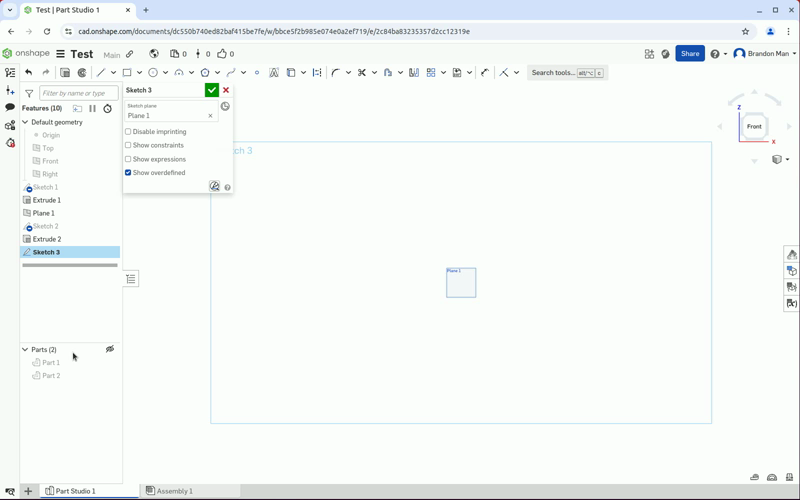
key(l)
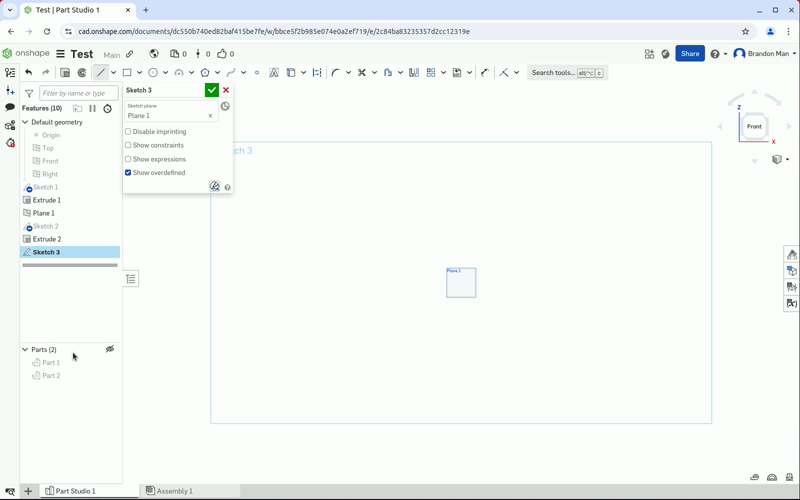
key_down(shift)
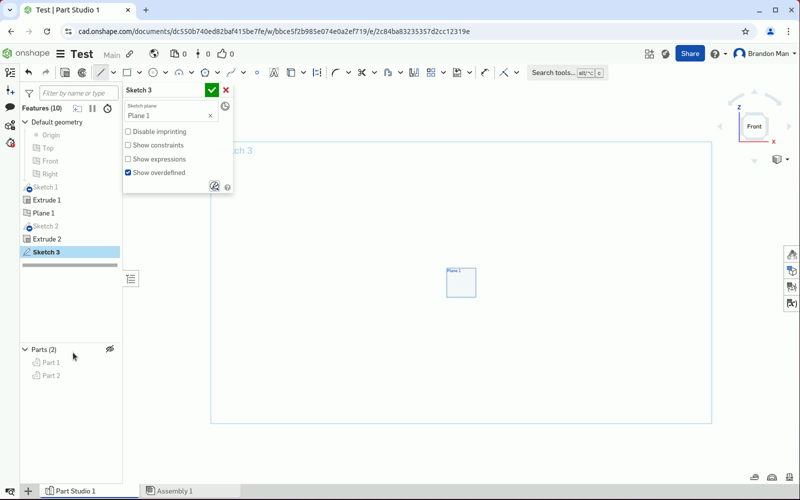
mouse_move(453, 282)
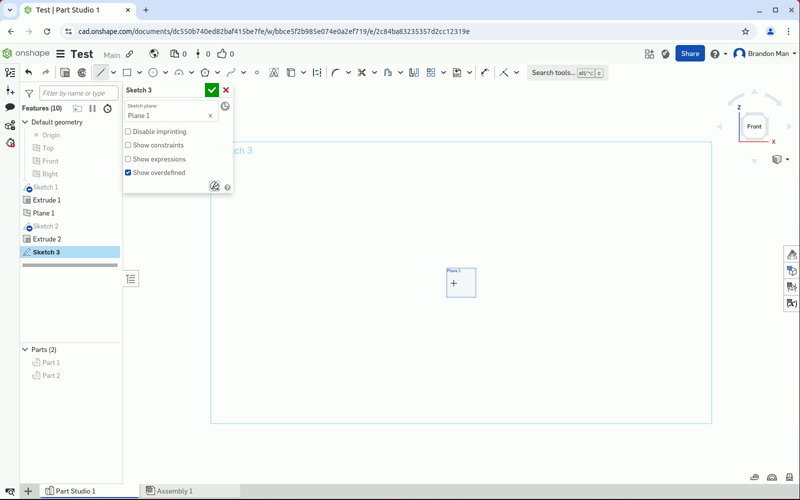
click(453, 282)
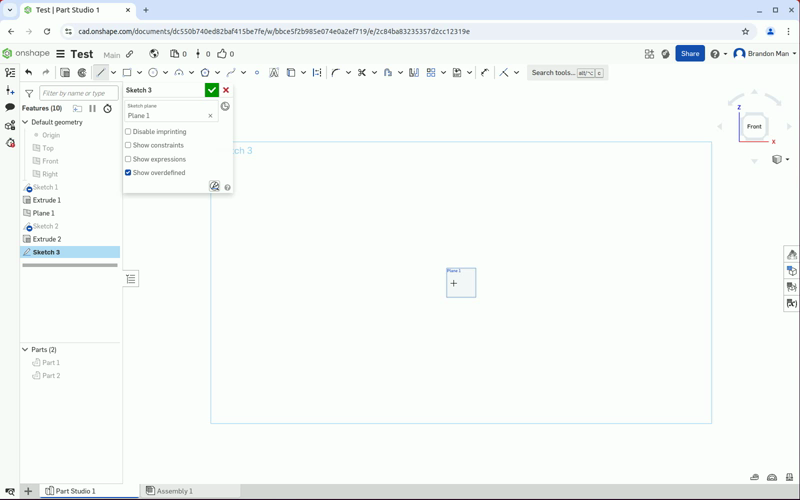
key_up(shift)
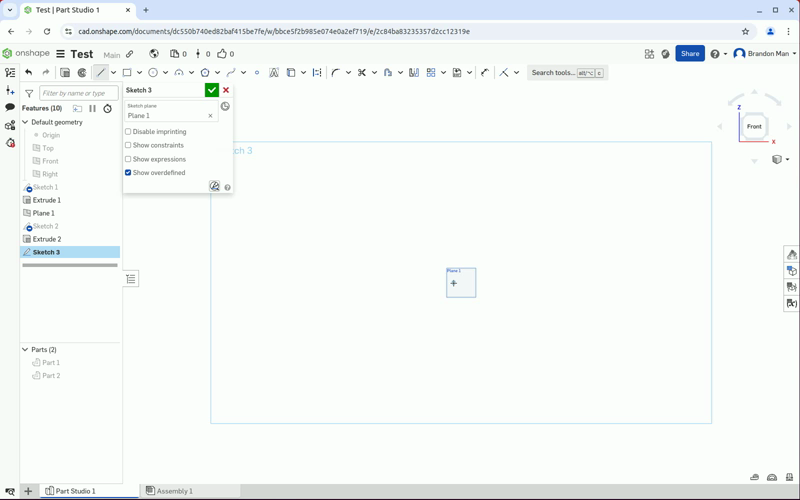
key_down(shift)
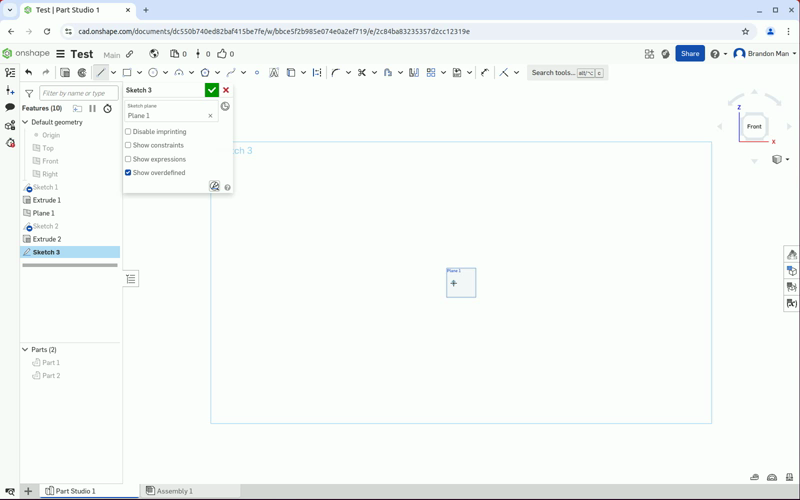
mouse_move(483, 282)
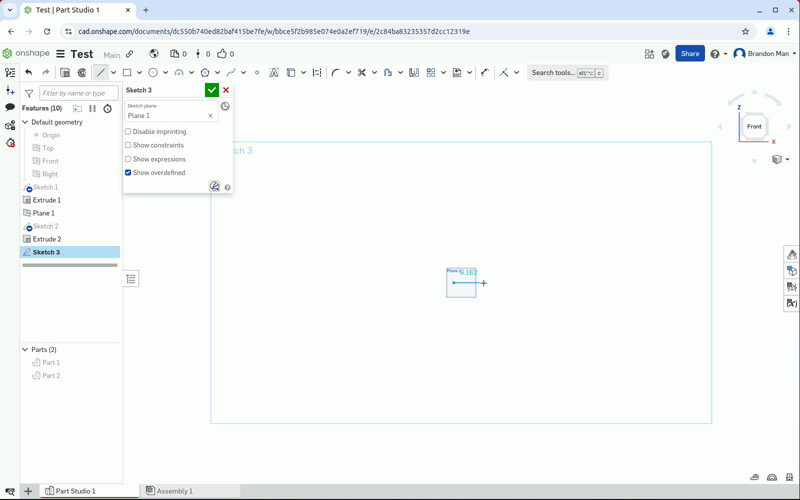
mouse_move(461, 282)
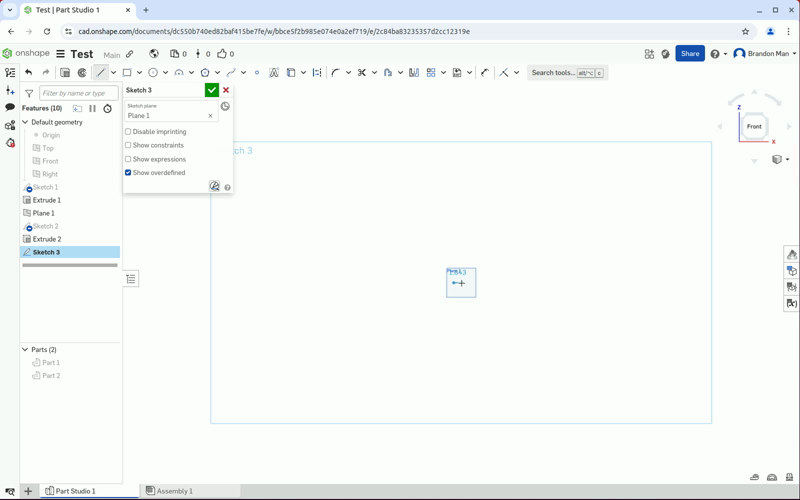
click(461, 282)
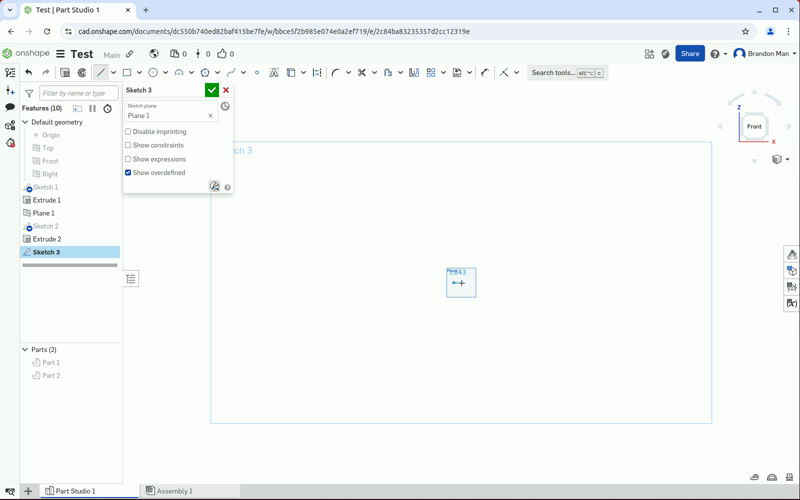
key_up(shift)
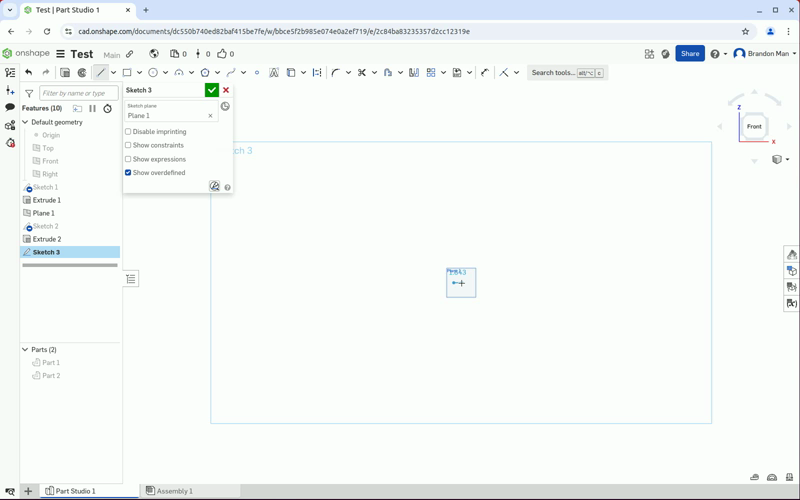
key_down(shift)
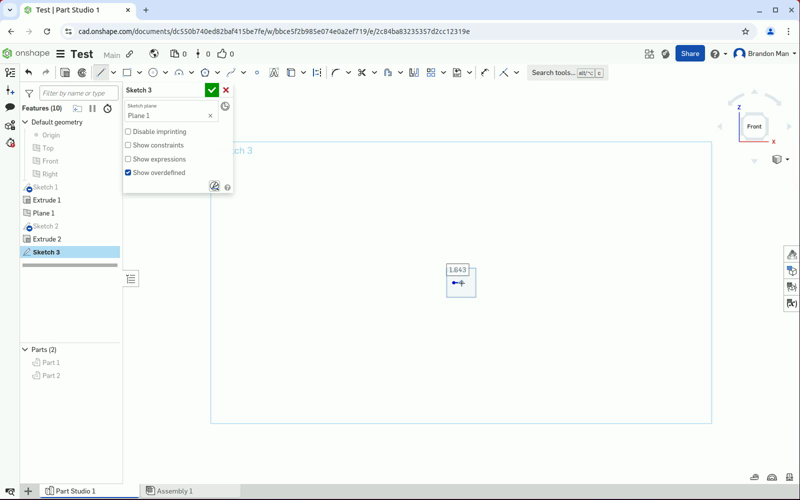
mouse_move(492, 282)
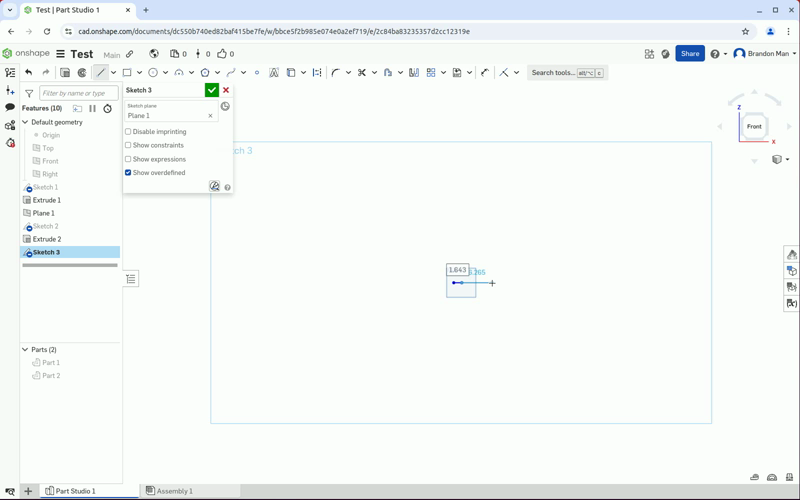
mouse_move(461, 275)
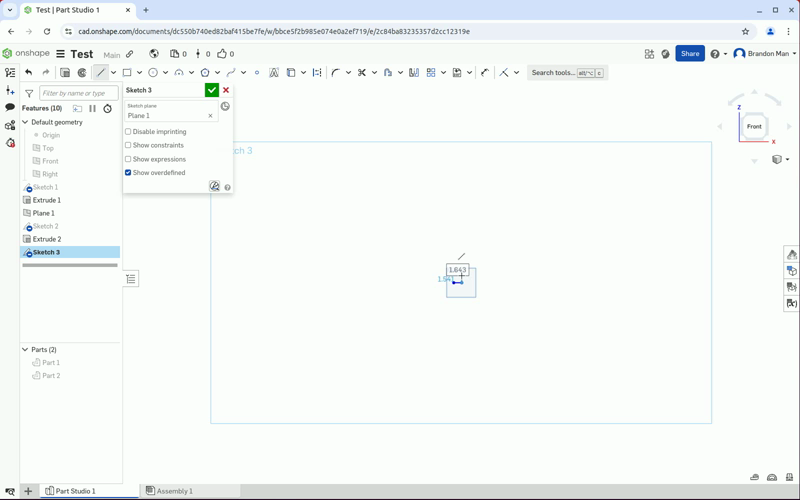
click(461, 275)
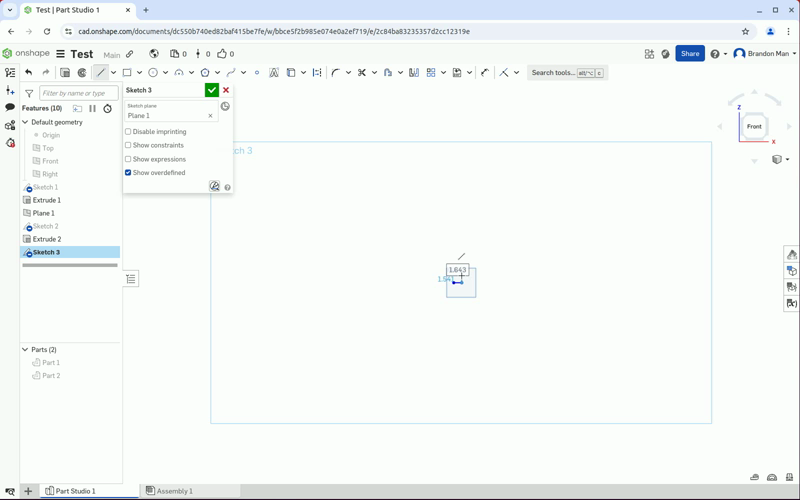
key_up(shift)
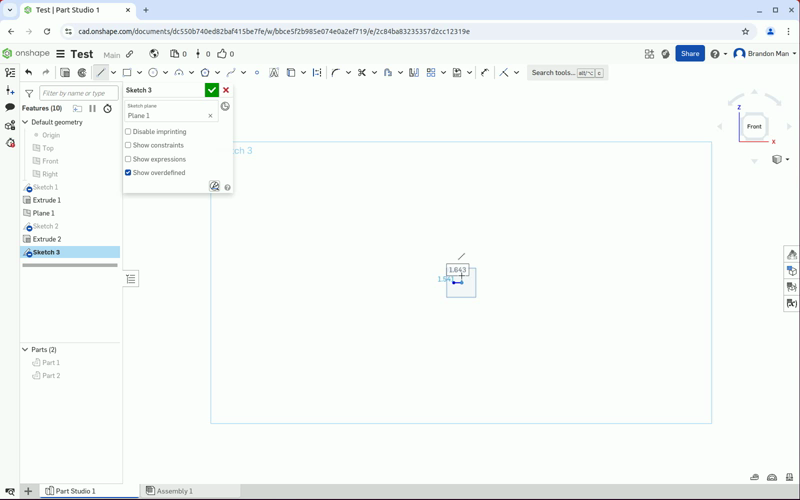
key_down(shift)
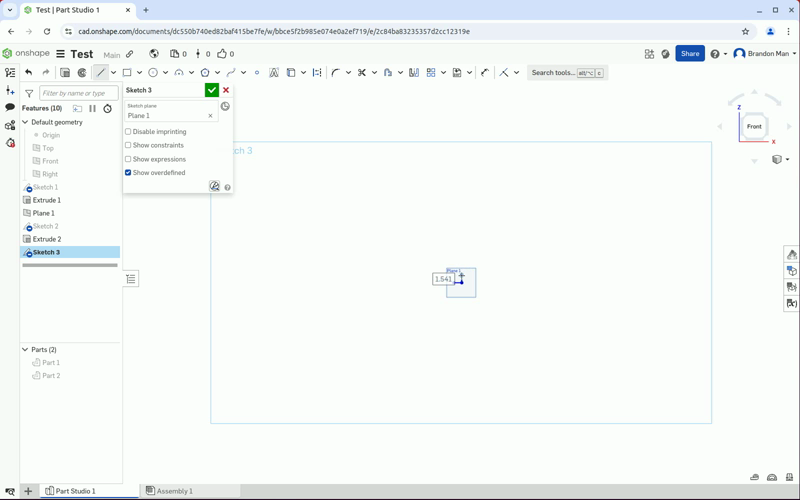
mouse_move(492, 275)
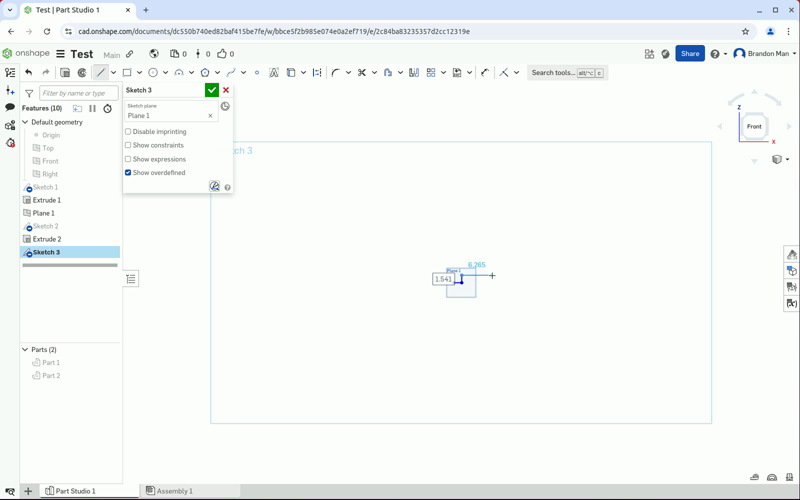
mouse_move(453, 275)
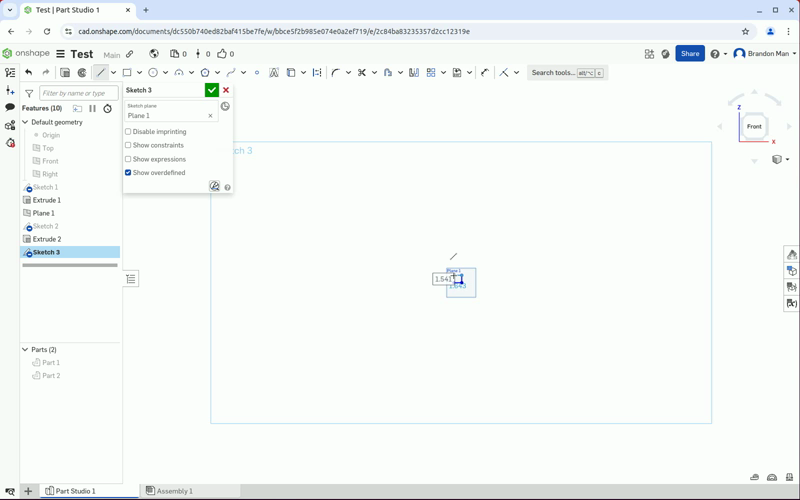
click(453, 275)
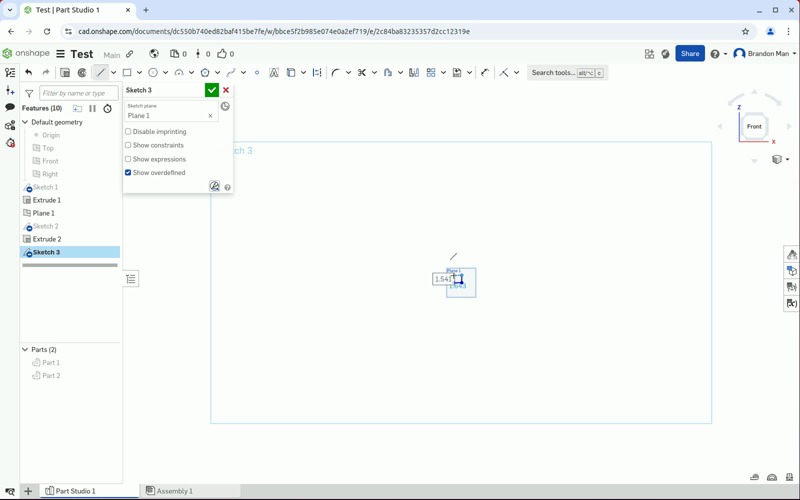
key_up(shift)
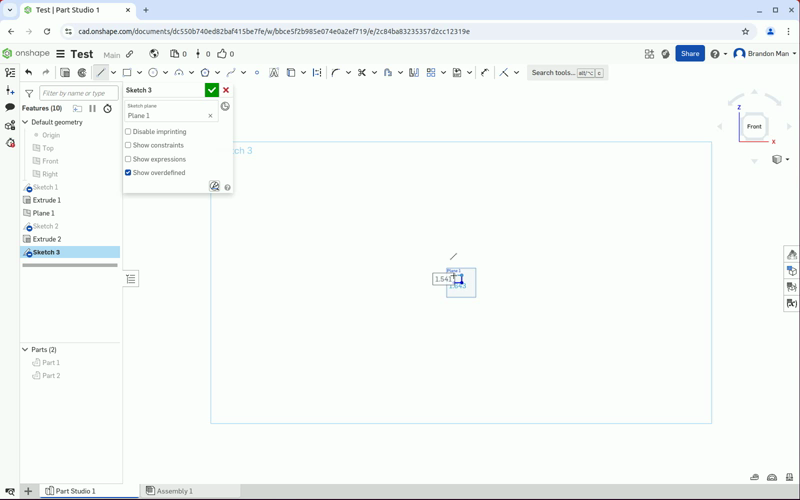
mouse_move(483, 275)
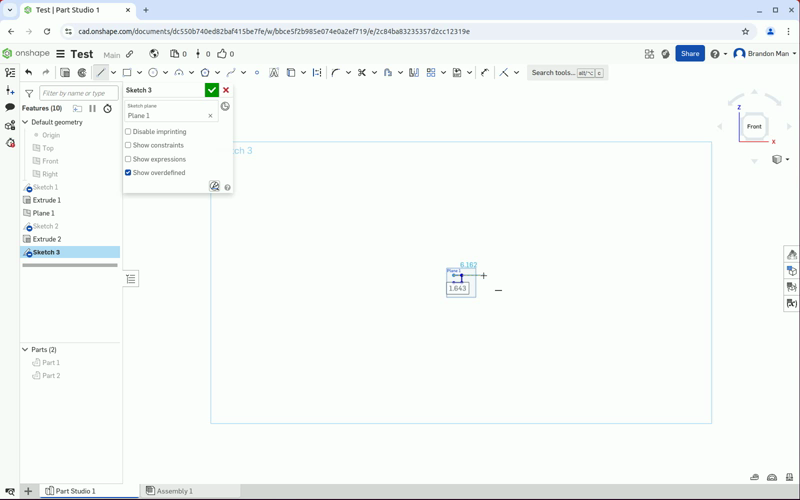
key_down(shift)
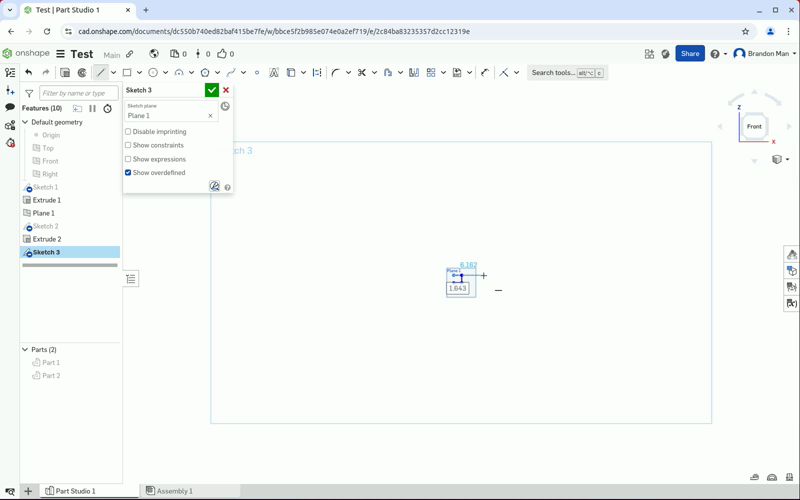
mouse_move(453, 282)
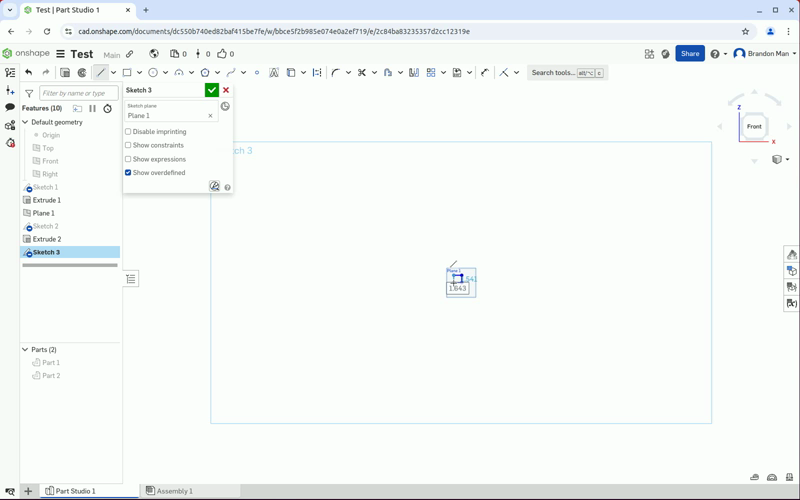
key_up(shift)
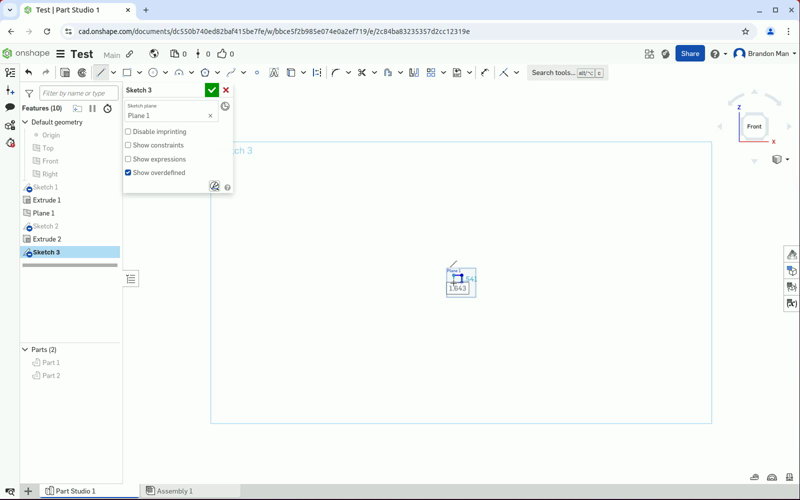
click(453, 282)
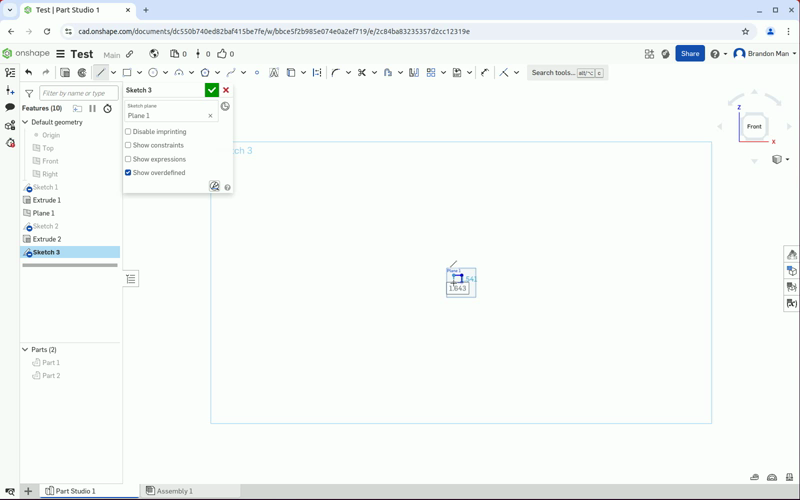
key(esc)
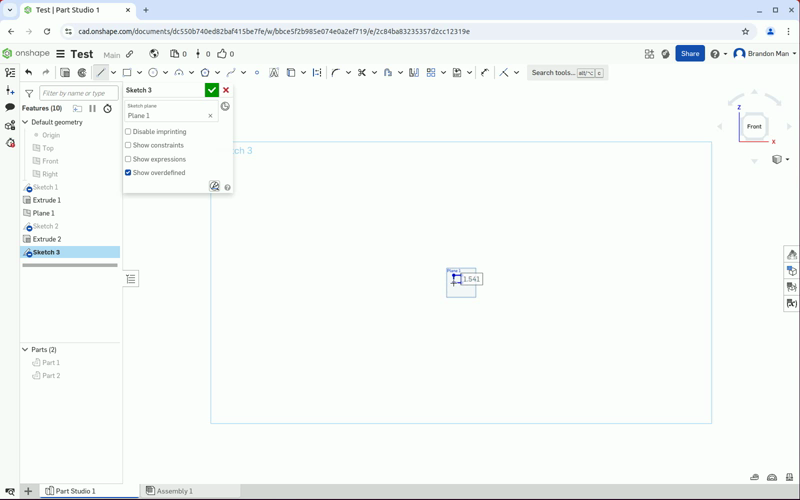
mouse_move(457, 281)
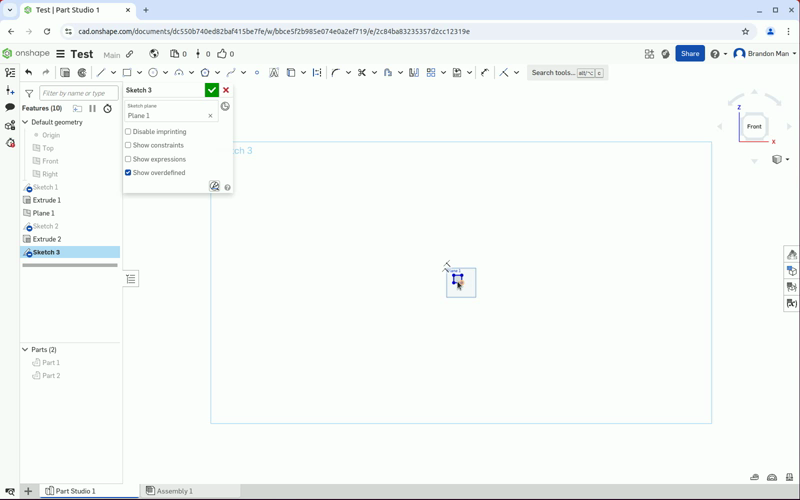
scroll(6)
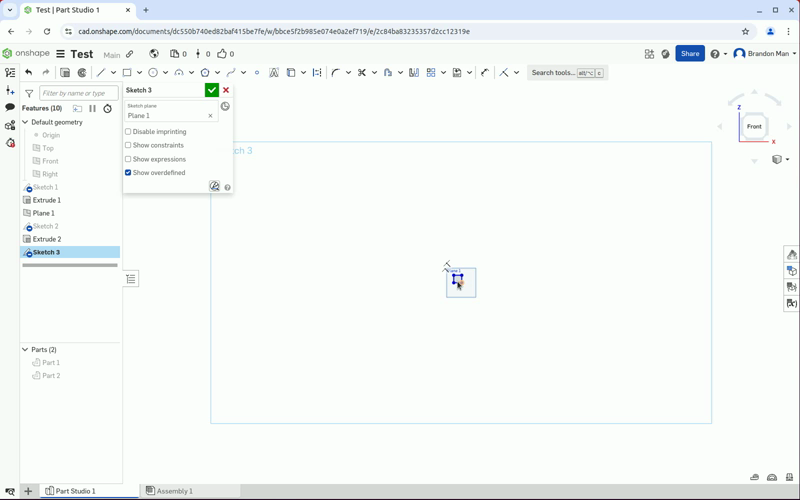
scroll(6)
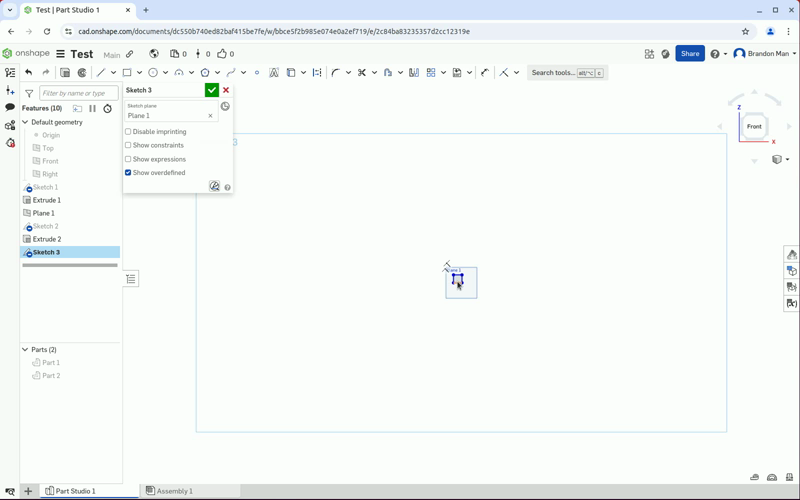
scroll(6)
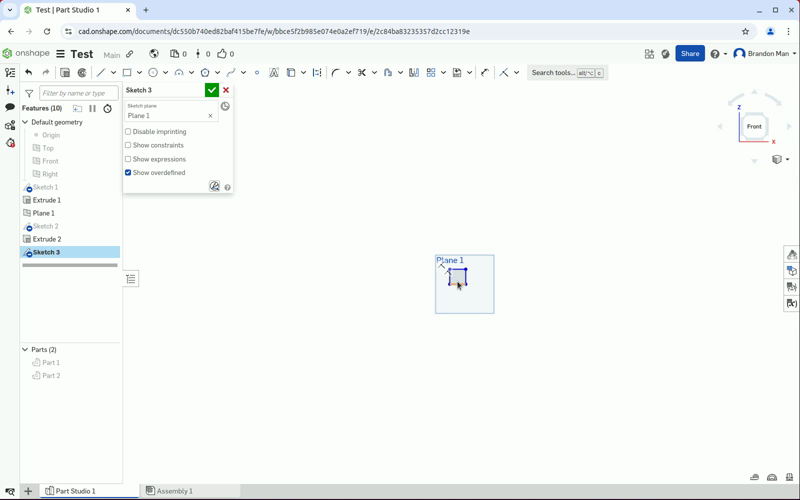
scroll(6)
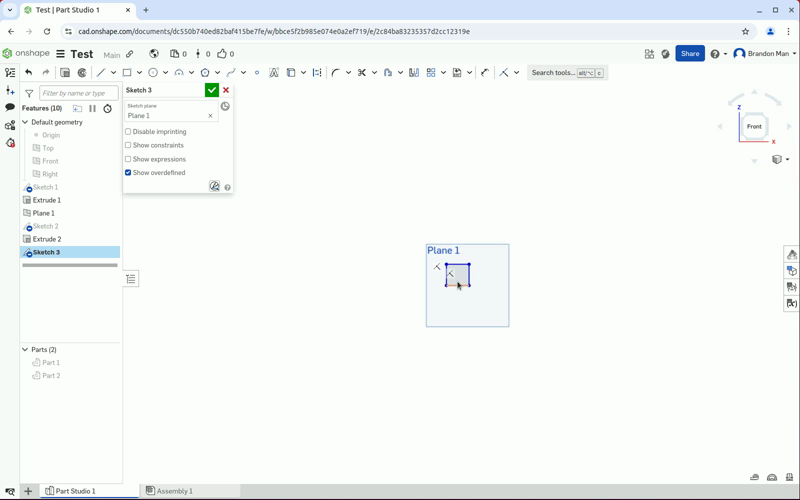
scroll(6)
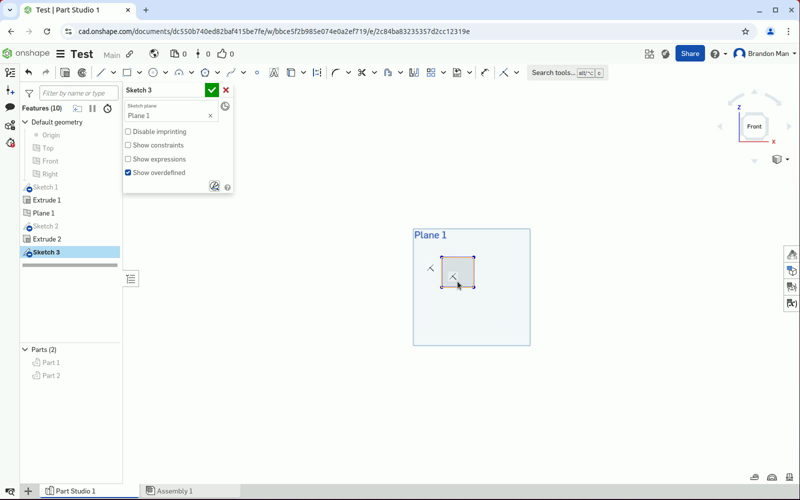
scroll(6)
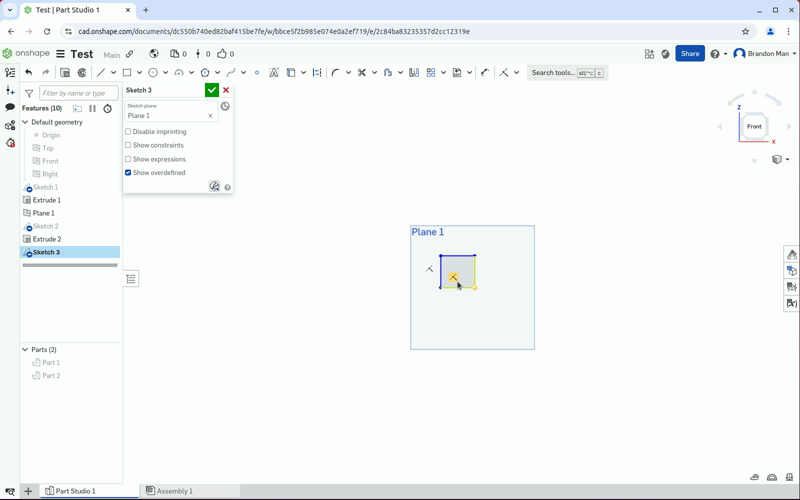
scroll(6)
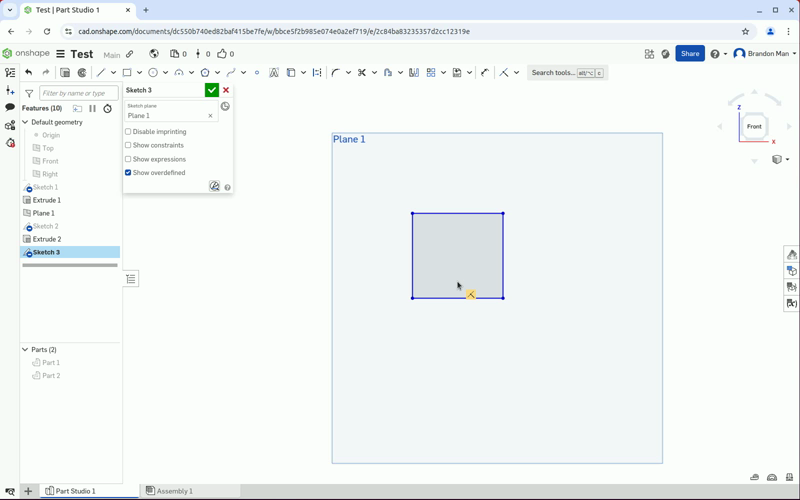
click(457, 281)
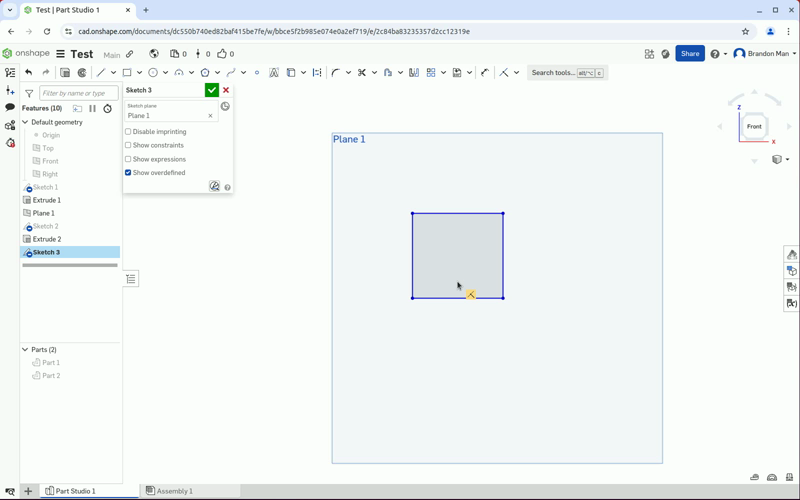
scroll(-6)
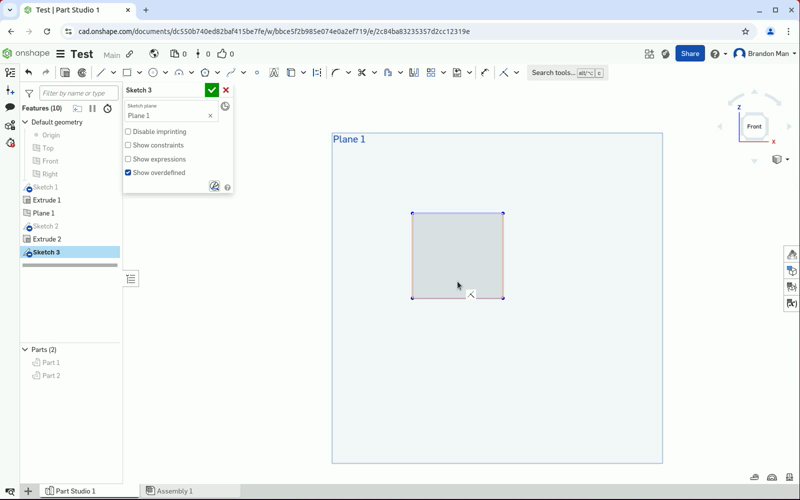
scroll(-6)
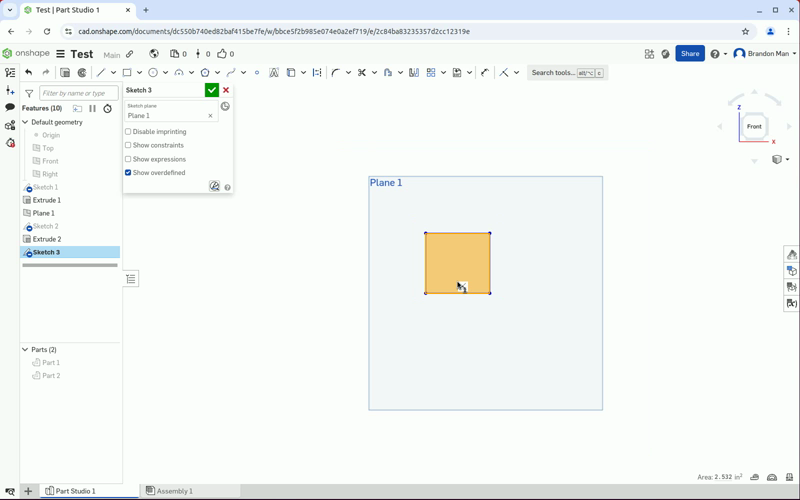
scroll(-6)
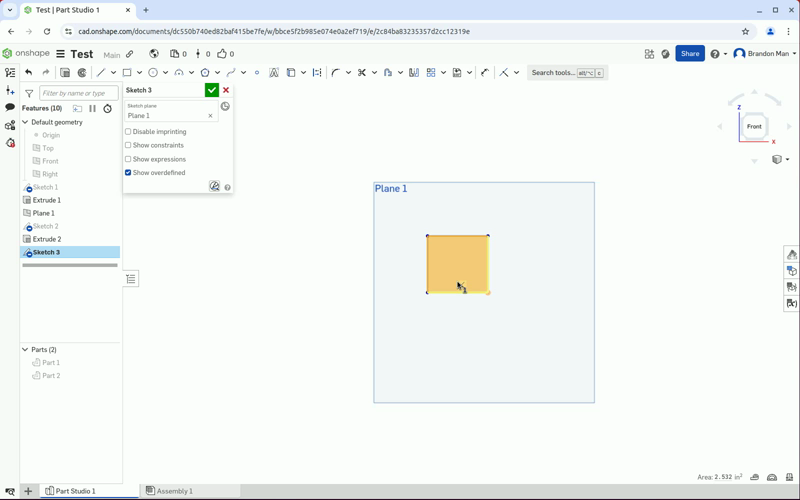
scroll(-6)
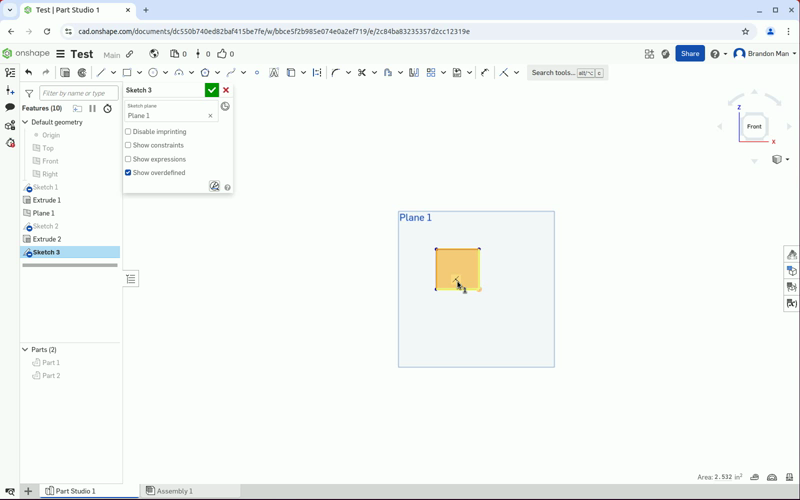
scroll(-6)
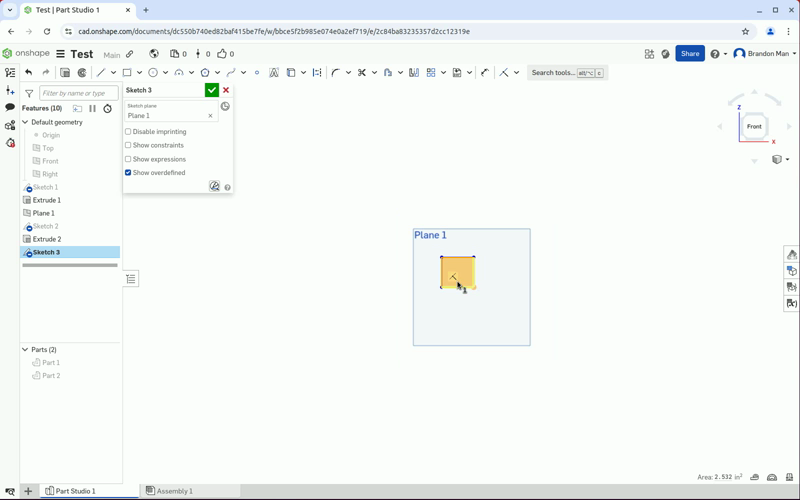
scroll(-6)
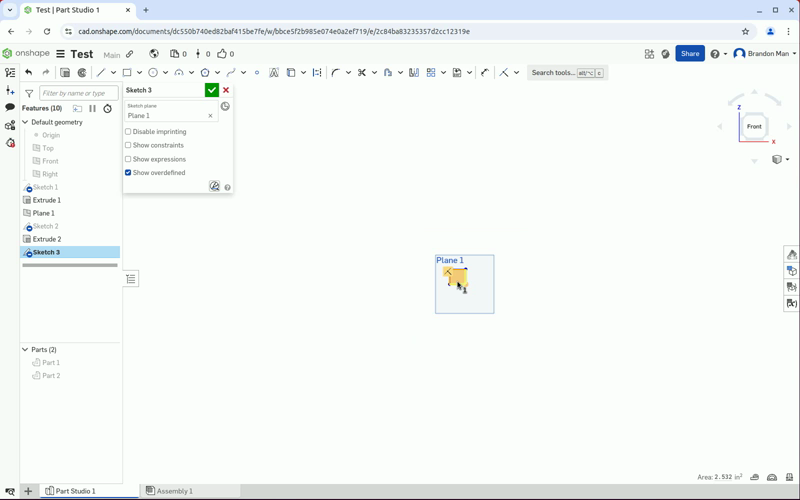
scroll(-6)
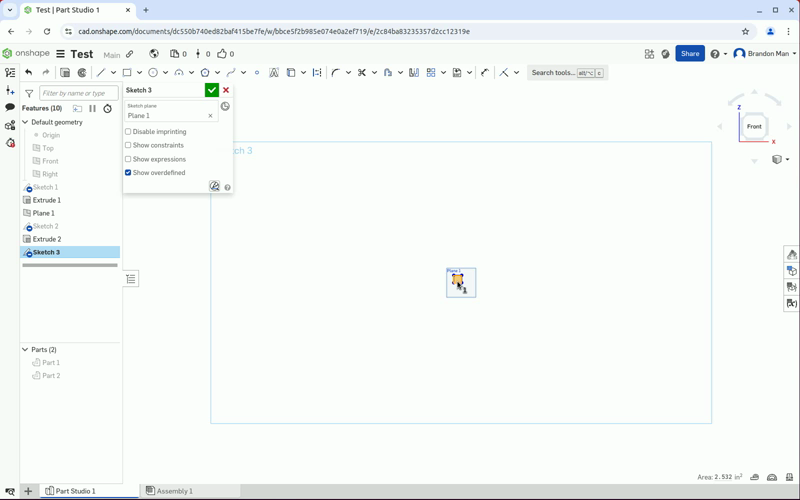
mouse_move(73, 352)
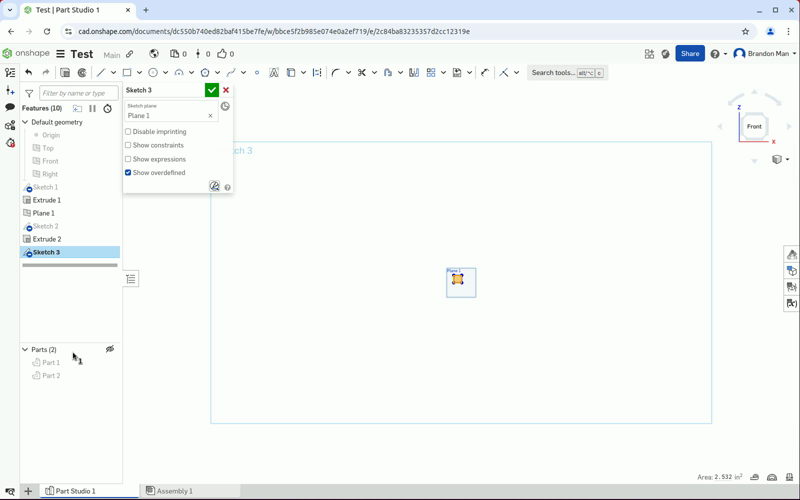
key(shift+y)
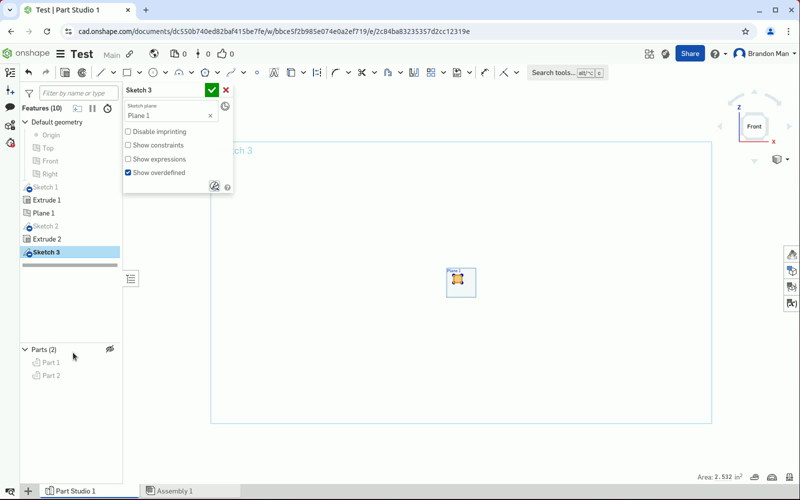
key(shift+e)
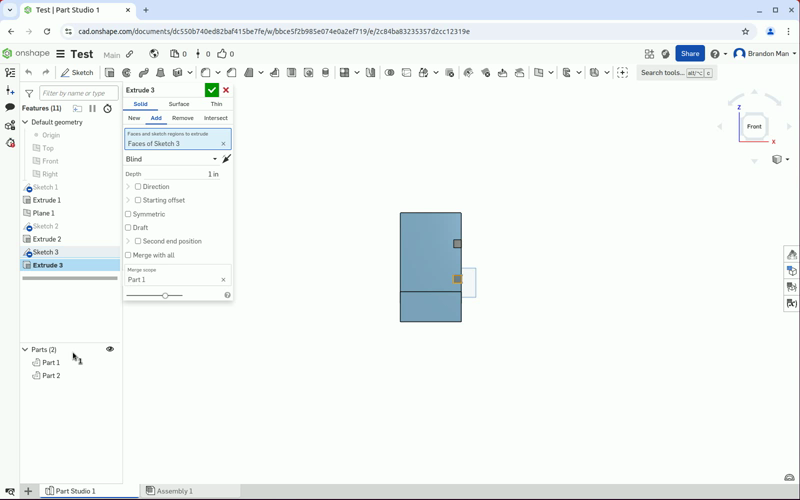
mouse_move(143, 106)
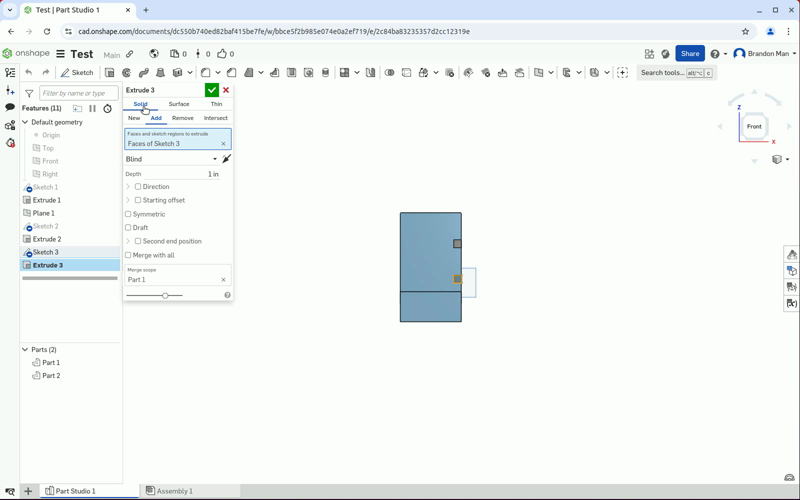
click(143, 106)
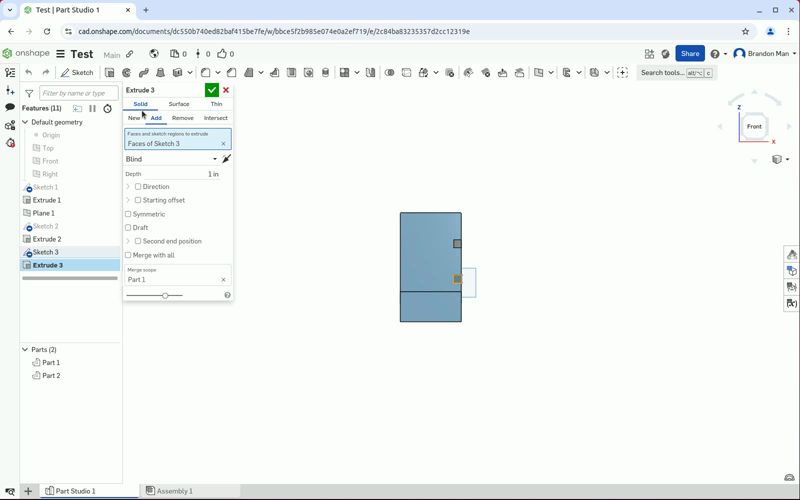
mouse_move(137, 120)
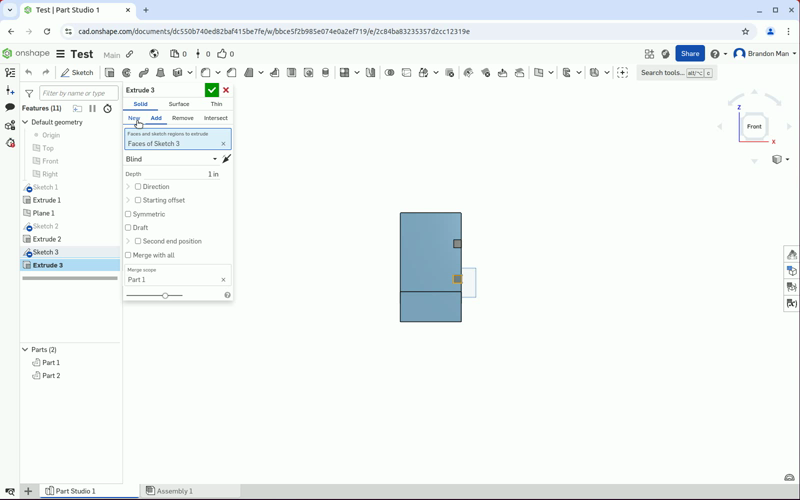
click(137, 120)
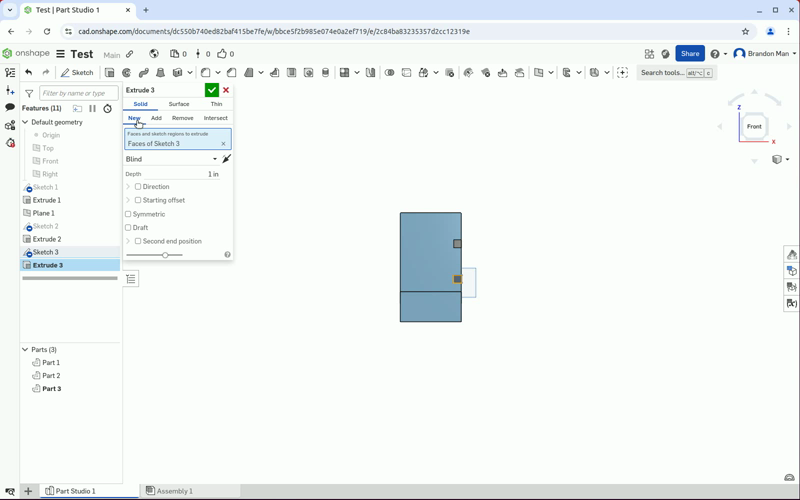
key(tab, 4)
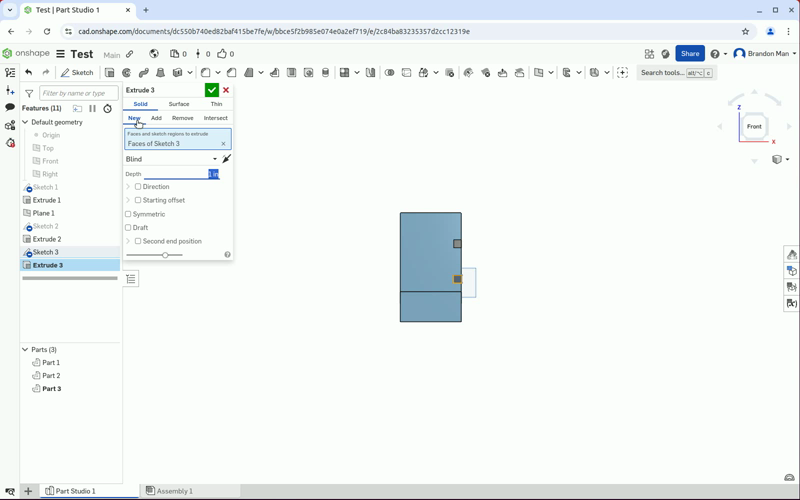
text(21.183)
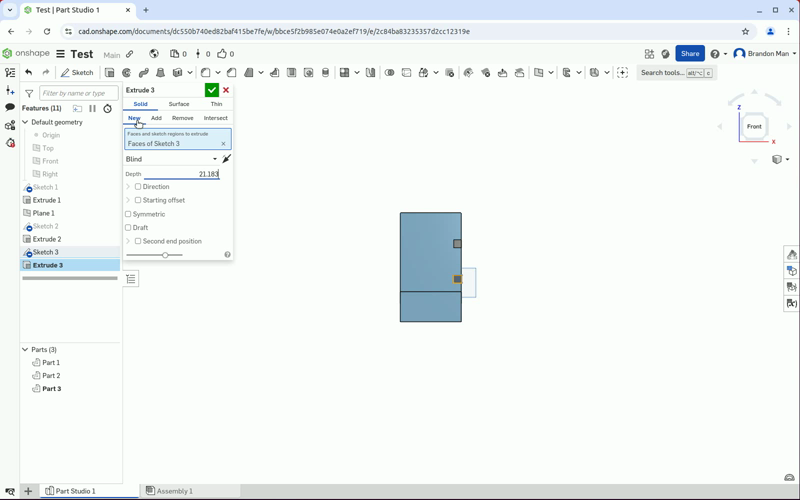
key(enter)
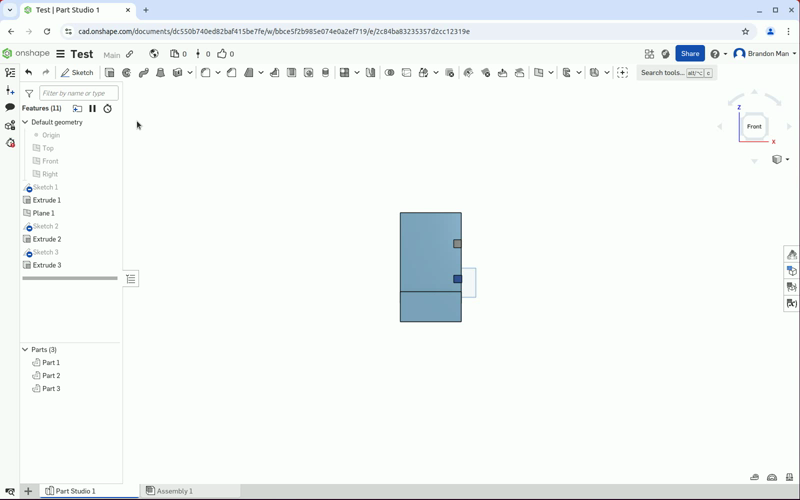
key(shift+h)
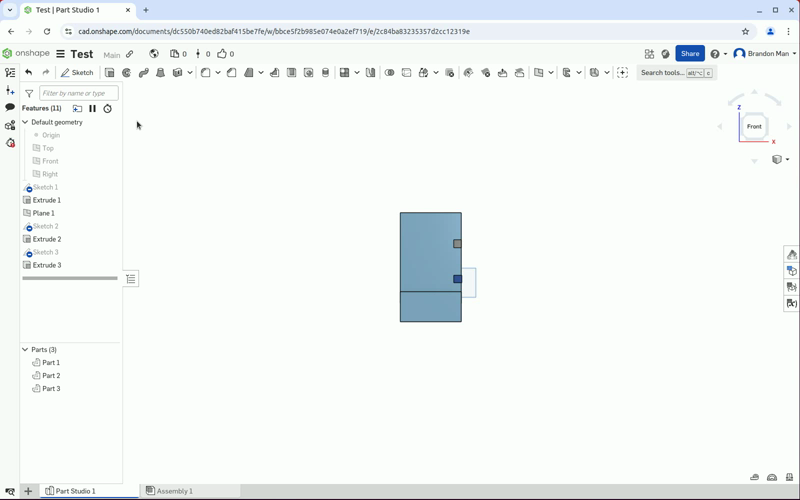
key(shift+h)
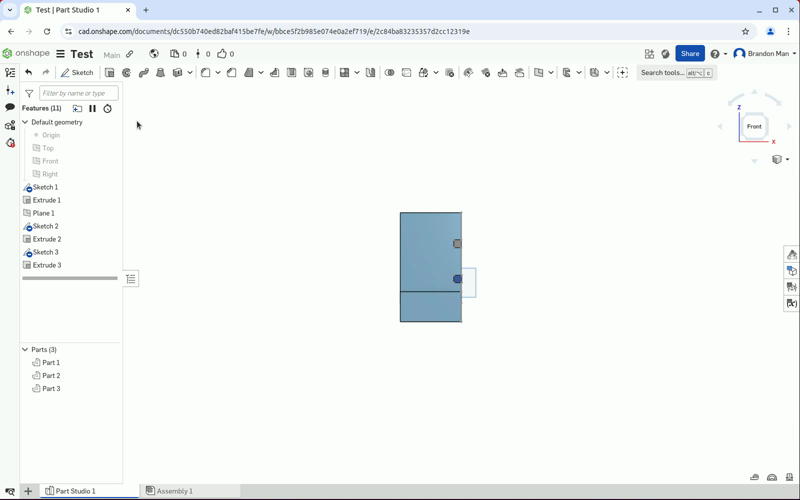
key(shift+7)
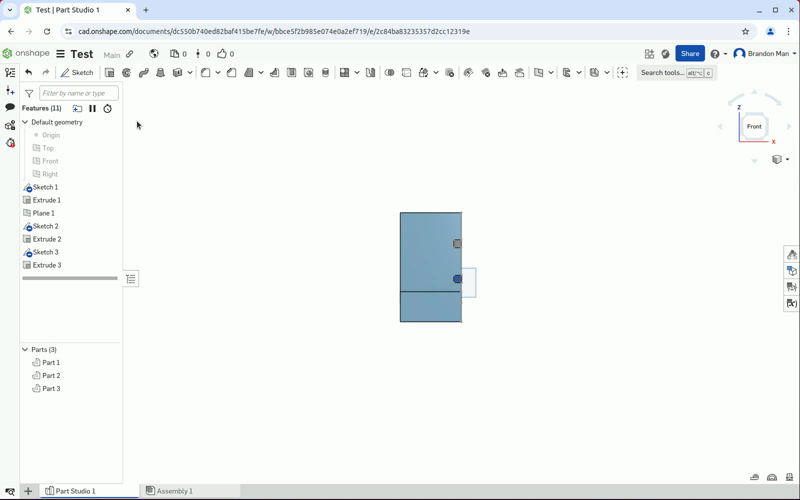
key(left, 2)
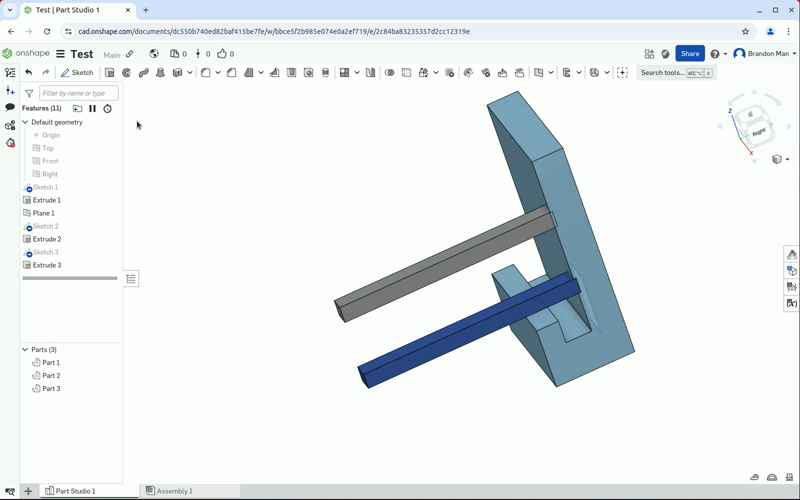
key(down, 2)
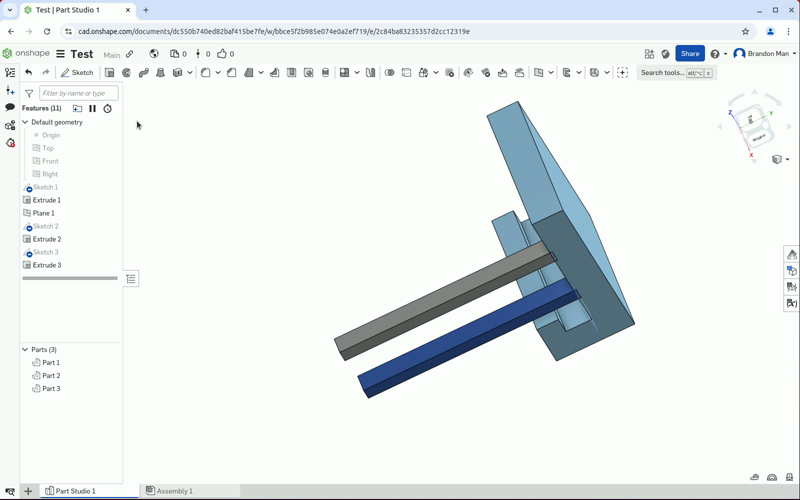
key(up, 2)
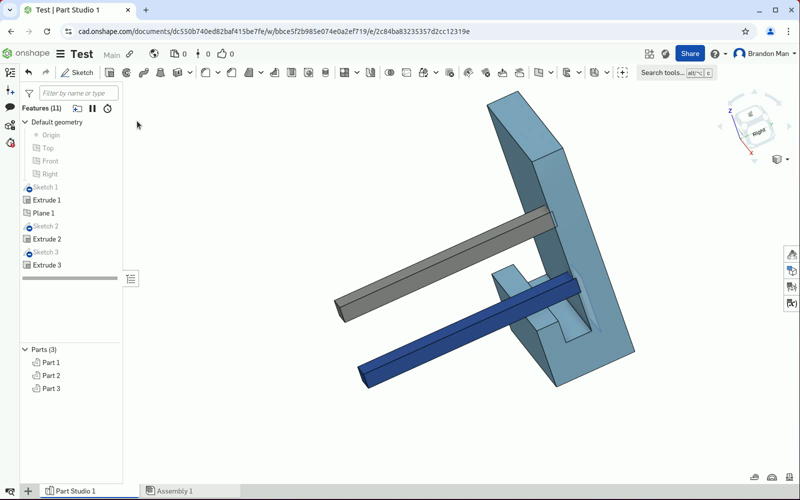
key(right, 2)
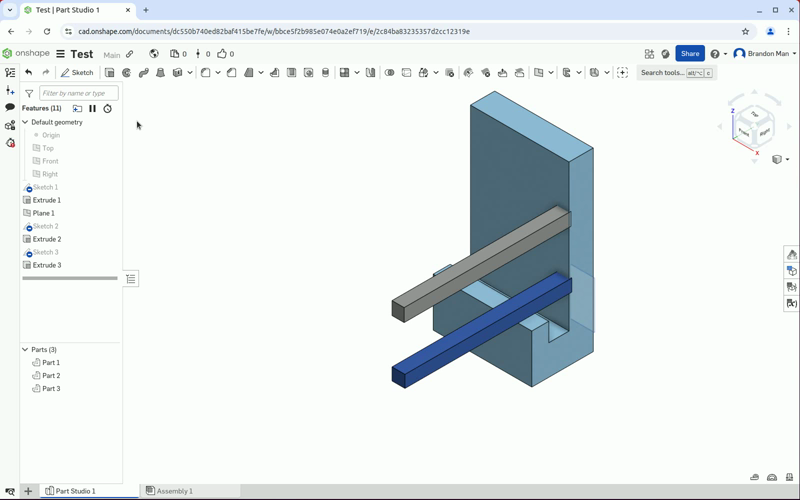
mouse_move(73, 189)
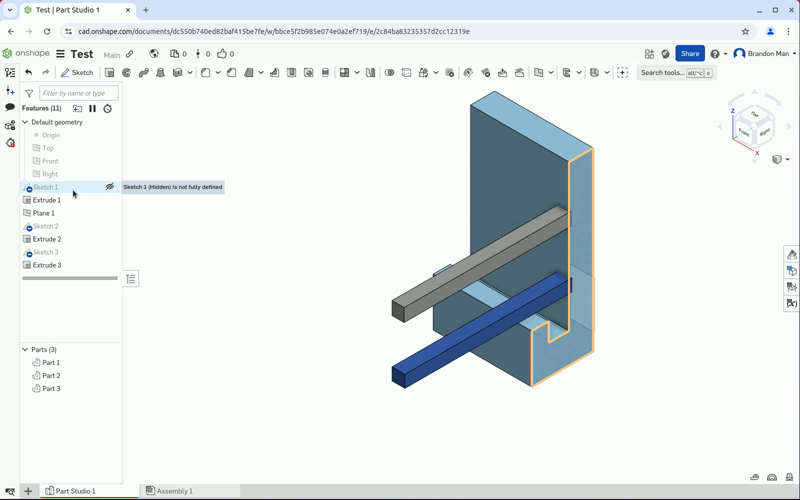
click(73, 189)